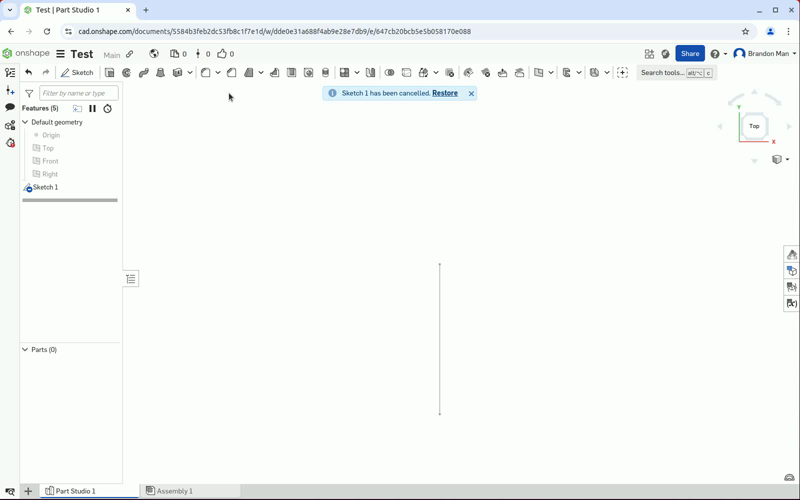
key(shift+h)
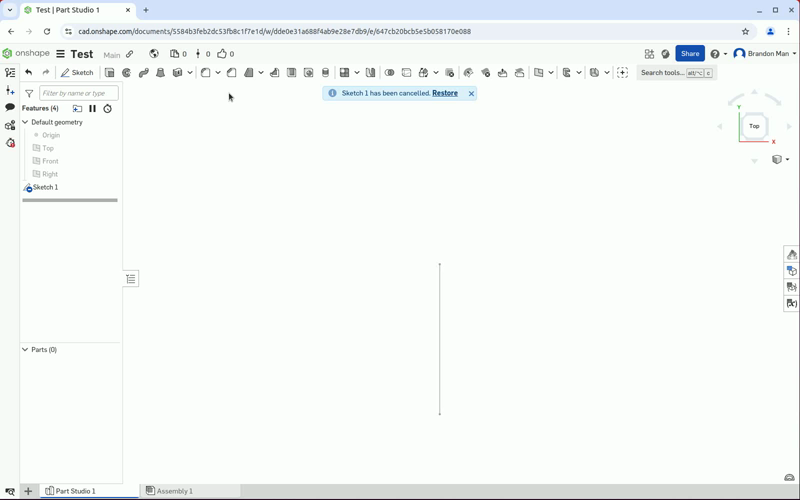
key(shift+s)
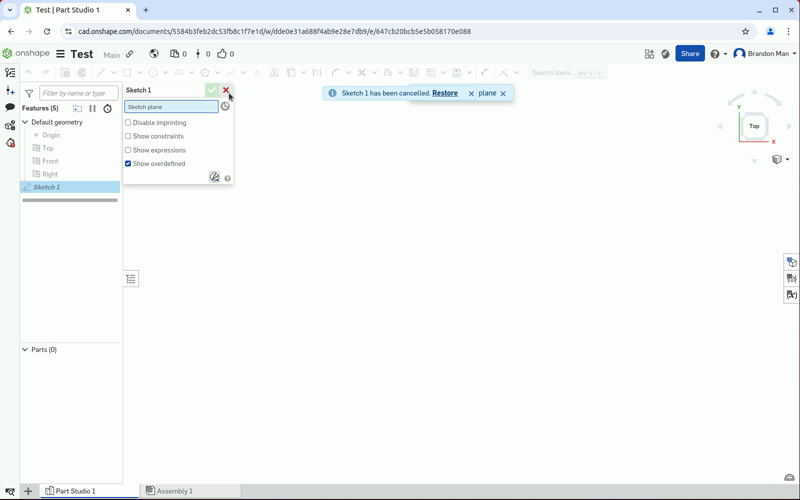
mouse_move(73, 150)
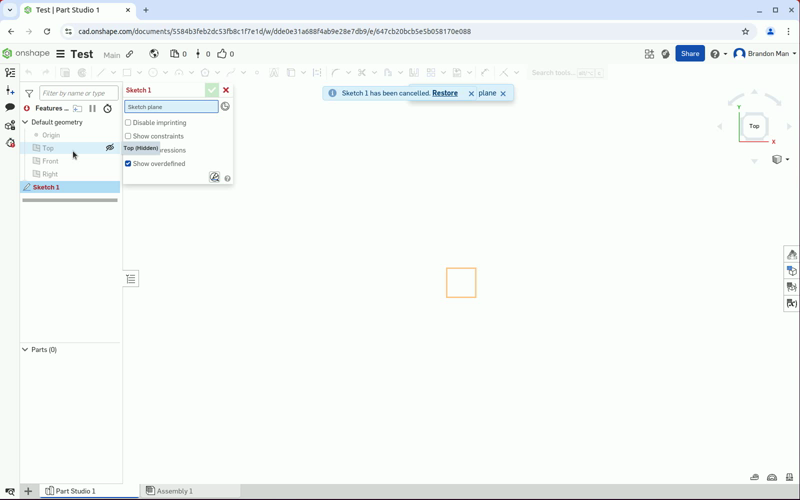
click(73, 150)
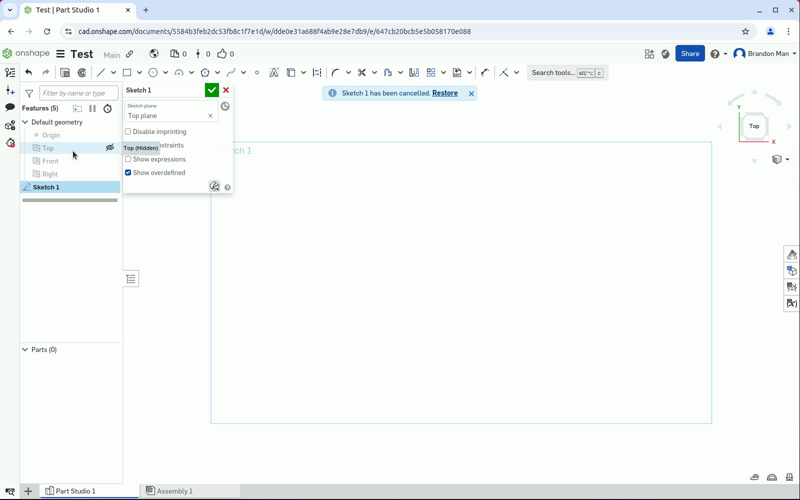
mouse_move(73, 352)
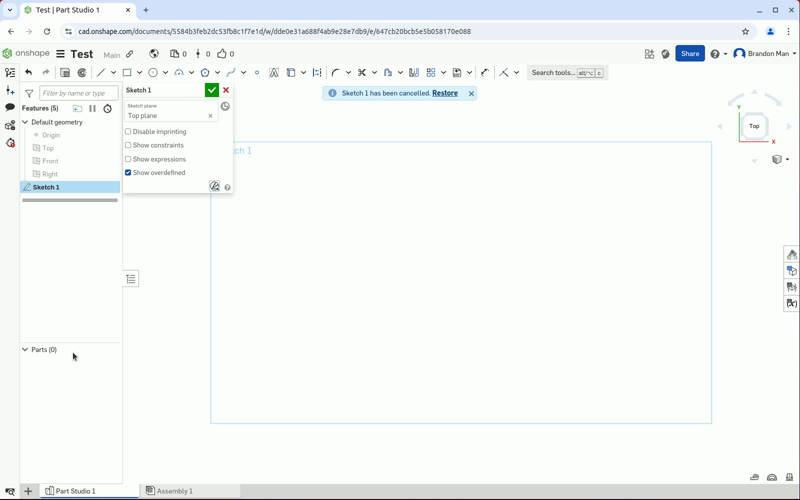
key(y)
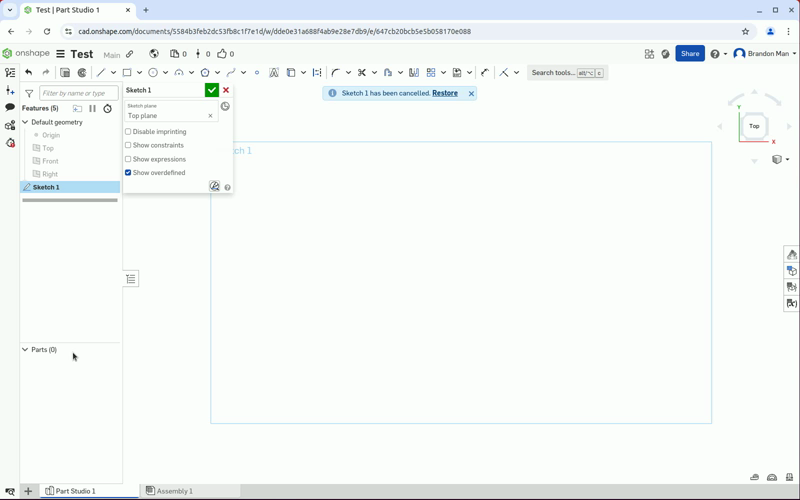
key(l)
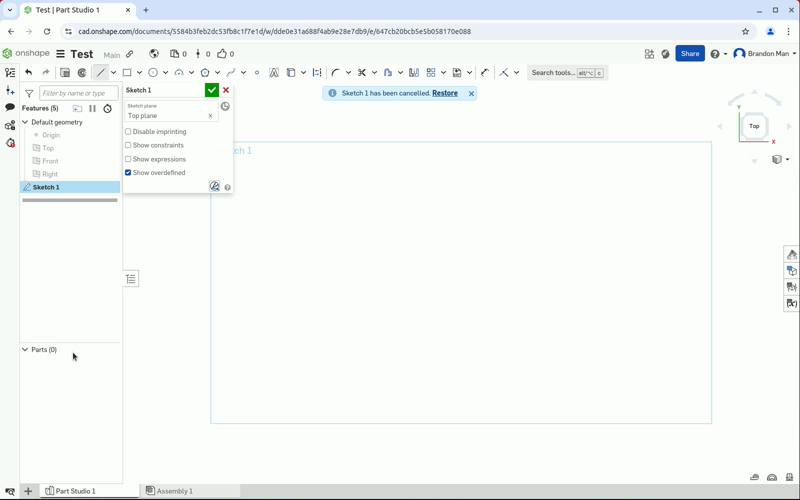
key_down(shift)
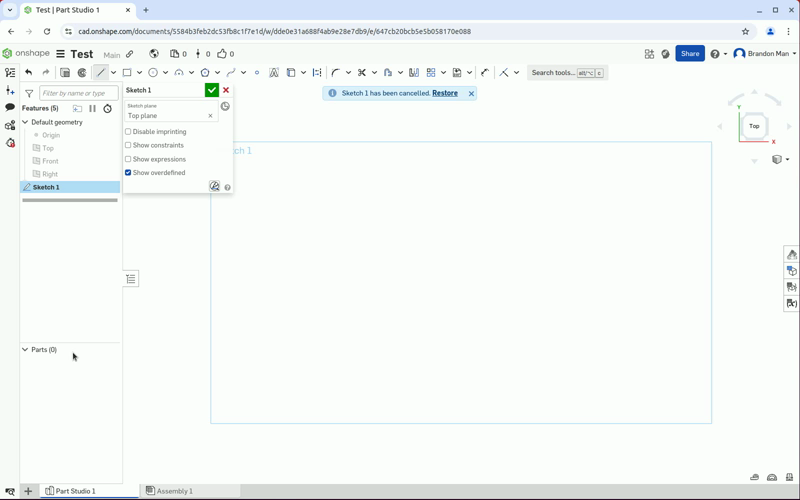
mouse_move(395, 363)
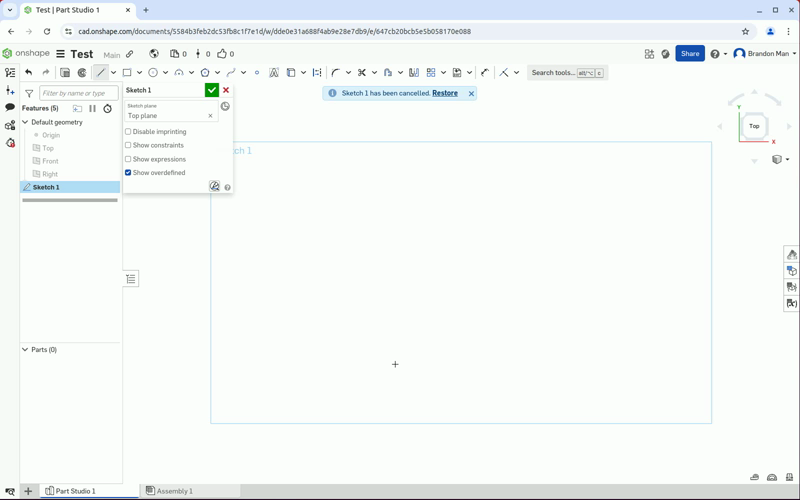
click(395, 363)
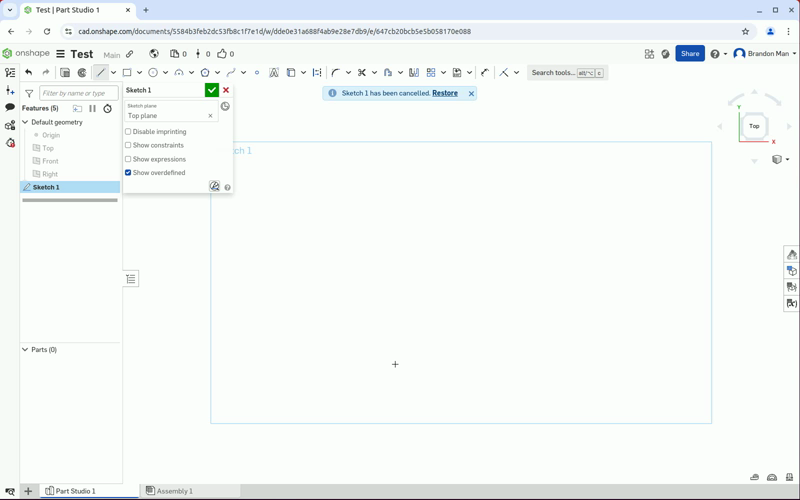
key_up(shift)
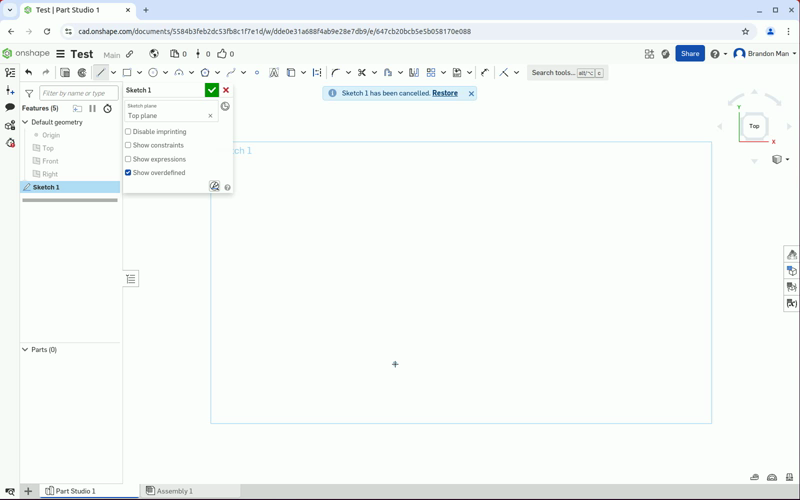
key_down(shift)
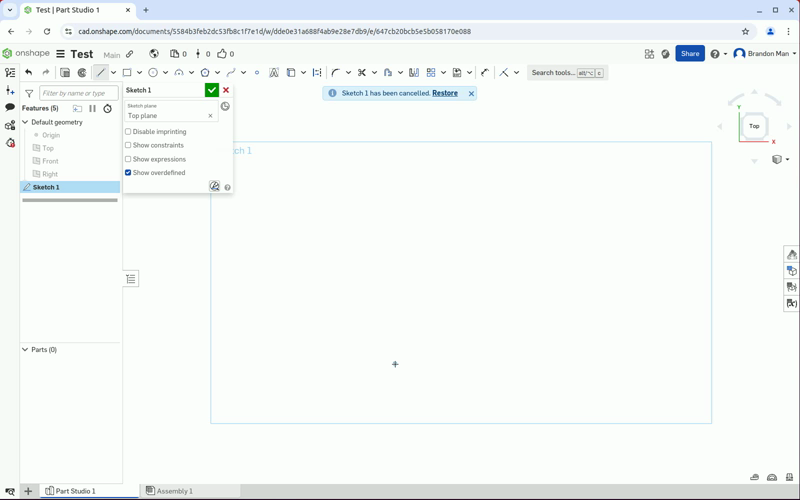
mouse_move(525, 363)
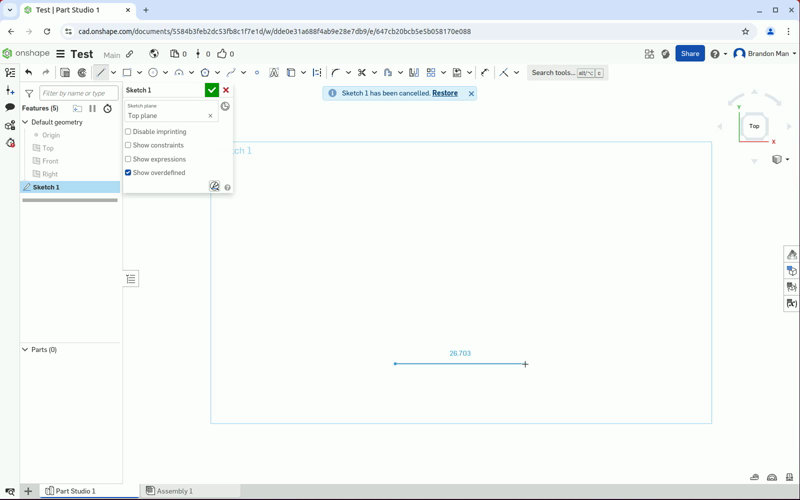
click(525, 363)
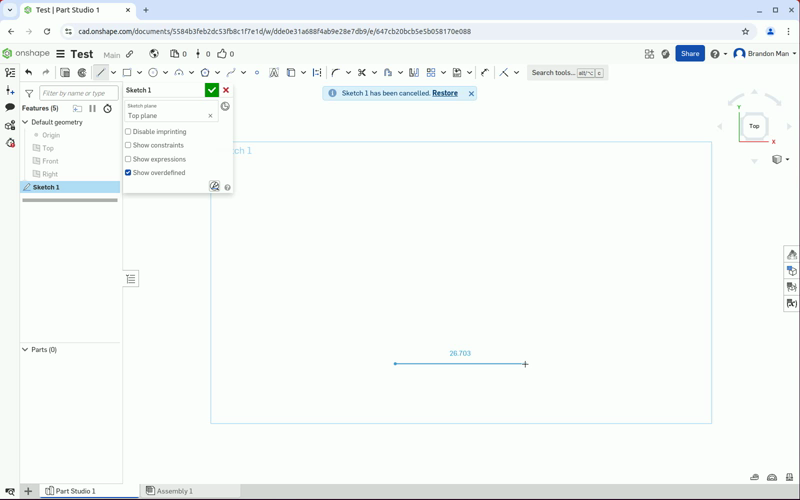
key_up(shift)
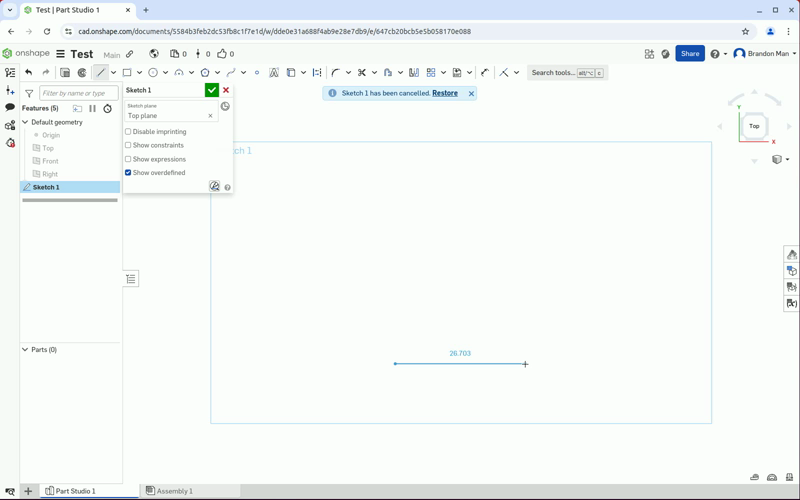
key_down(shift)
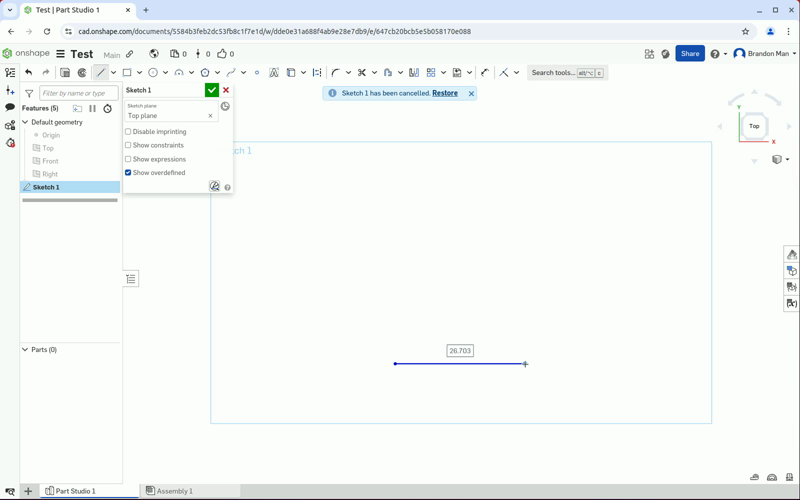
mouse_move(525, 201)
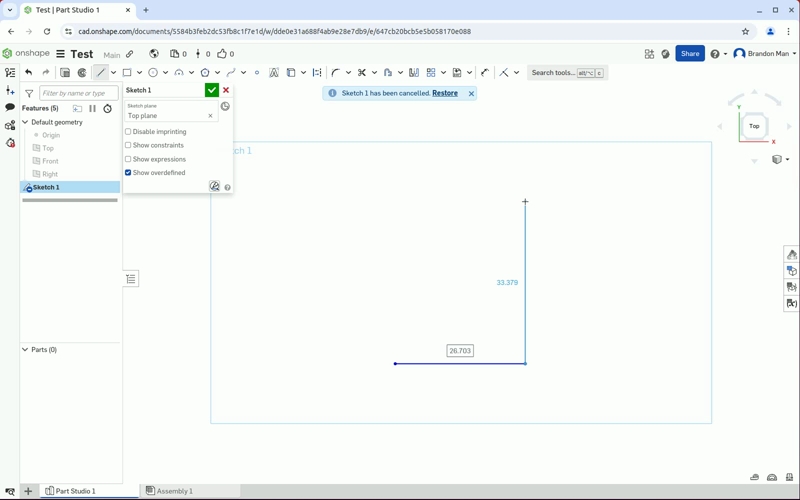
click(525, 201)
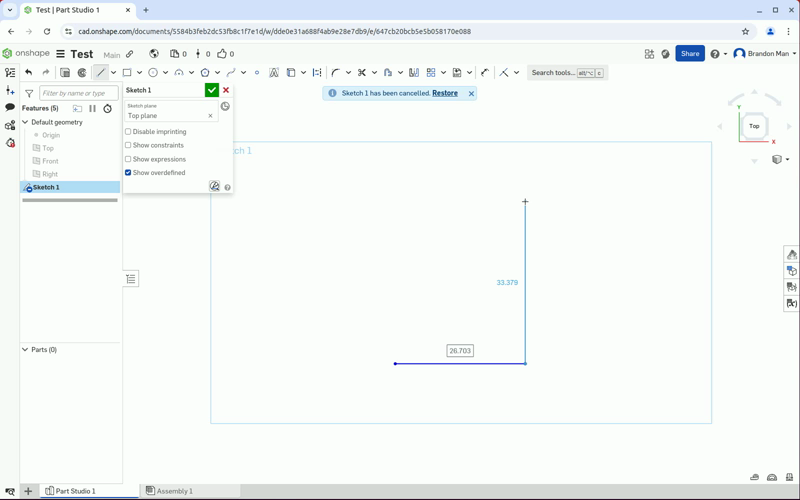
key_up(shift)
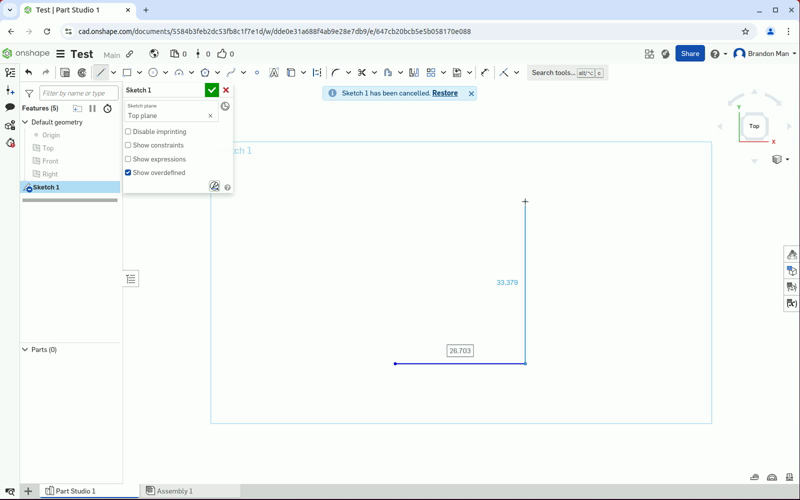
key_down(shift)
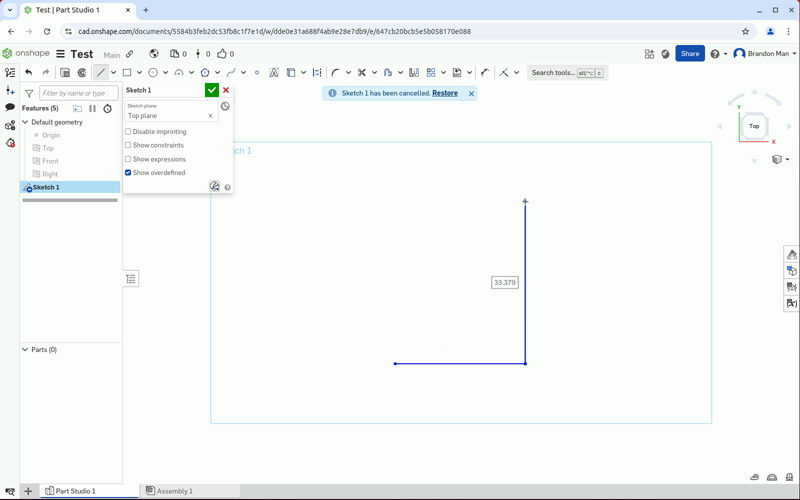
mouse_move(395, 201)
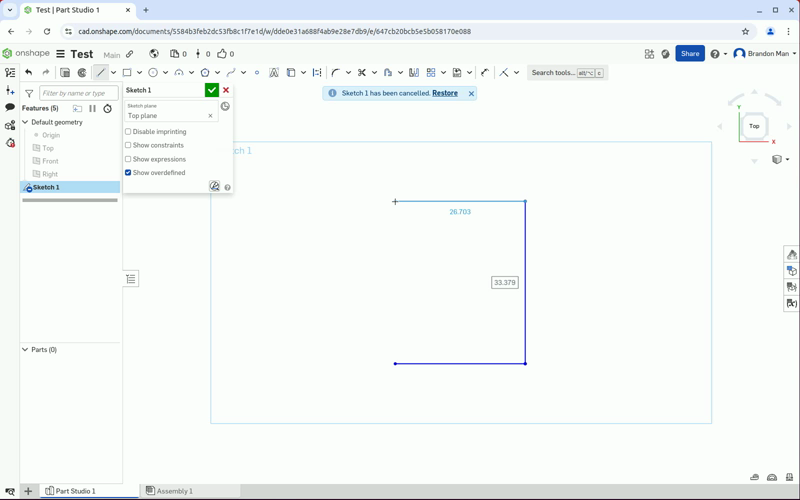
click(395, 201)
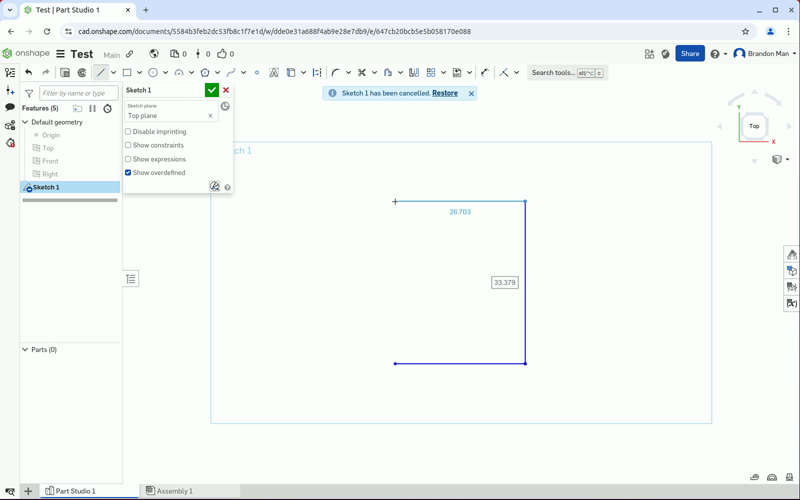
key_up(shift)
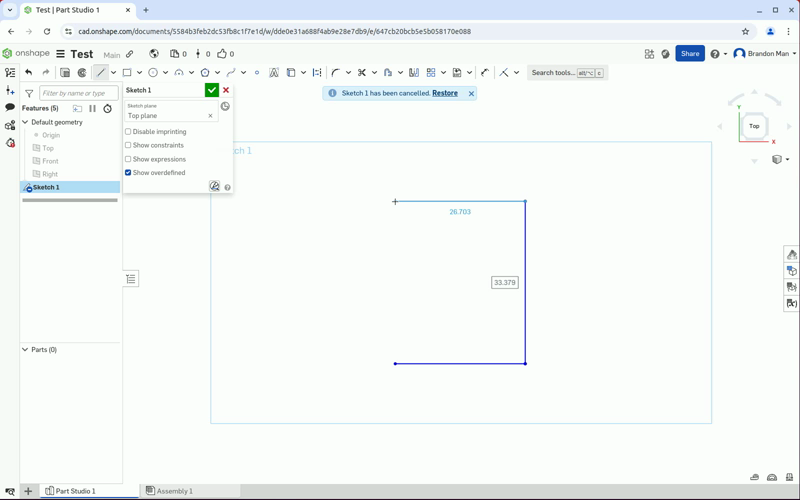
key_down(shift)
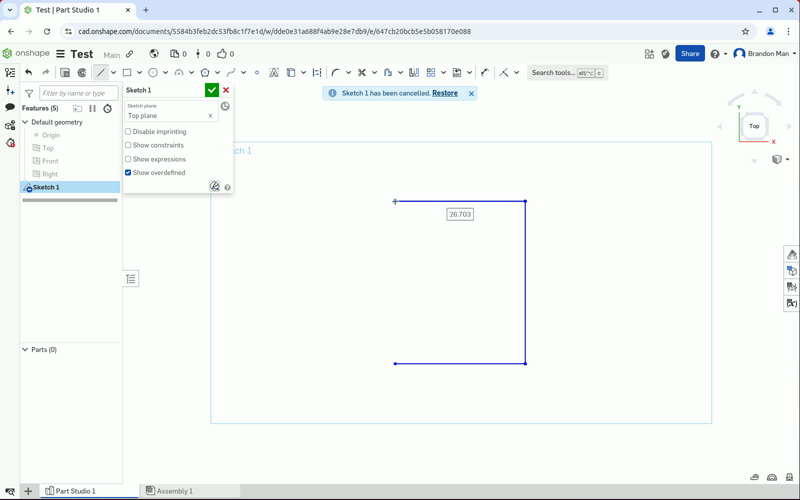
mouse_move(395, 363)
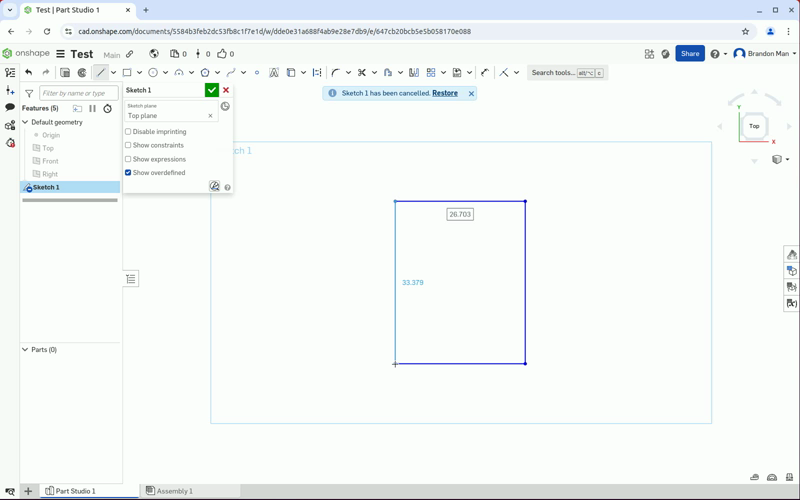
key_up(shift)
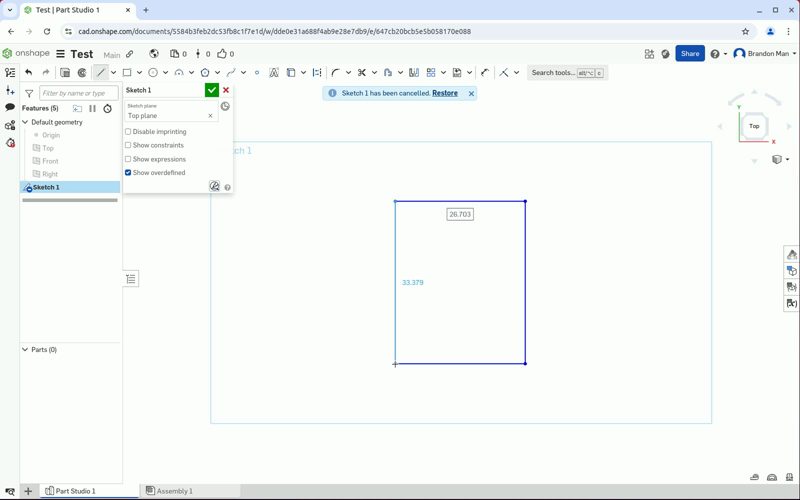
click(395, 363)
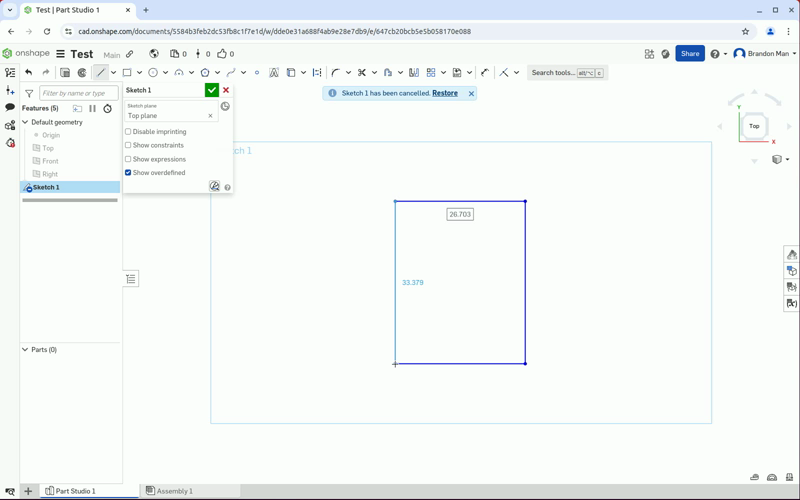
key(esc)
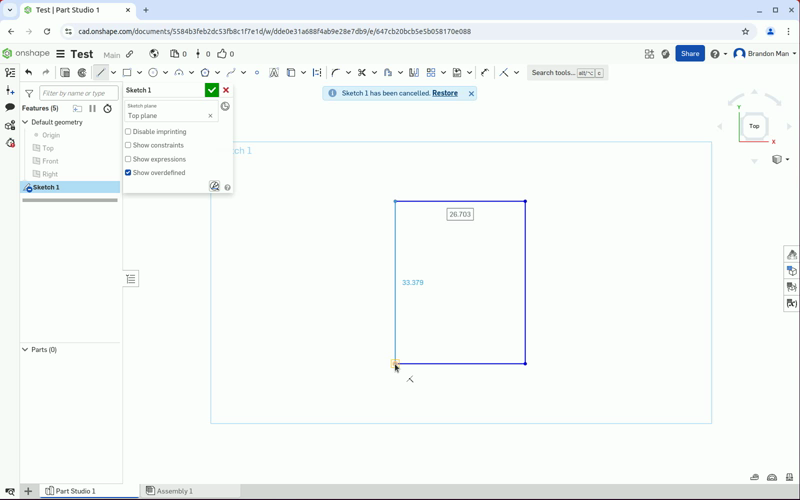
mouse_move(454, 252)
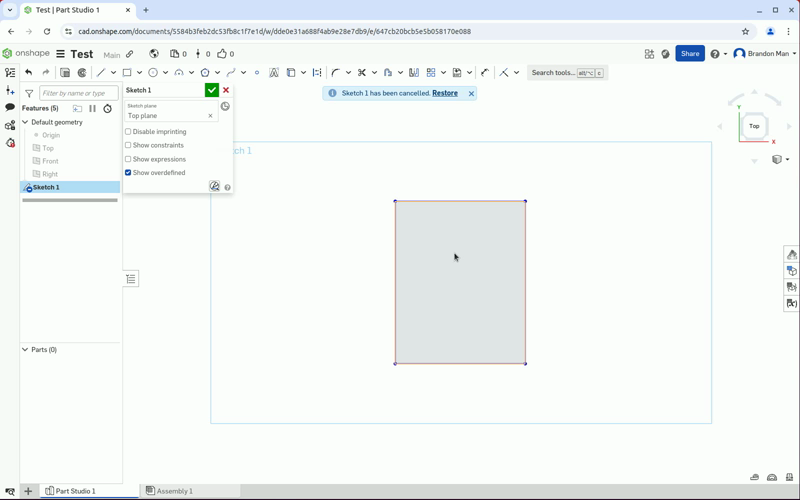
click(454, 252)
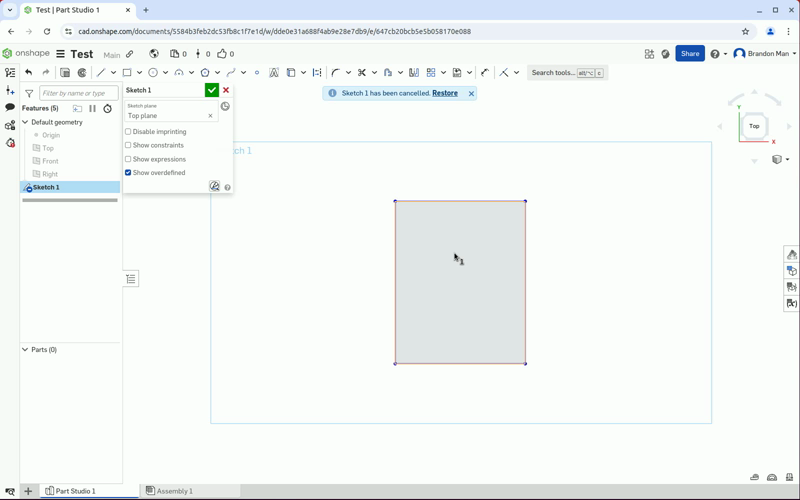
mouse_move(73, 352)
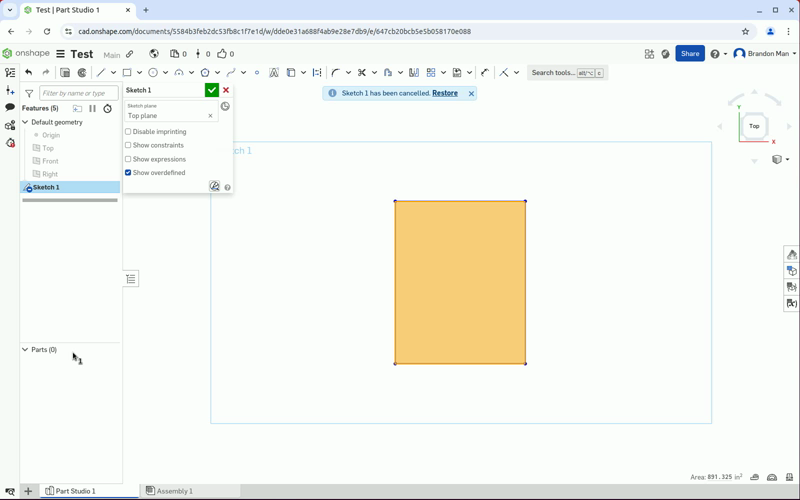
key(shift+y)
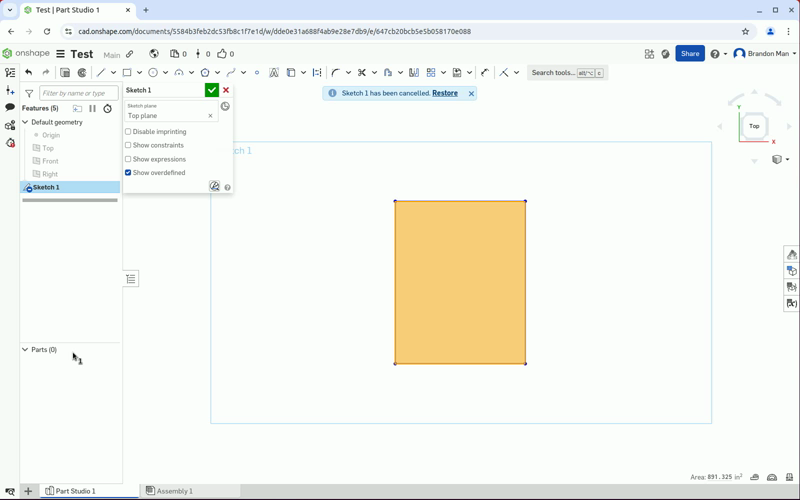
key(shift+e)
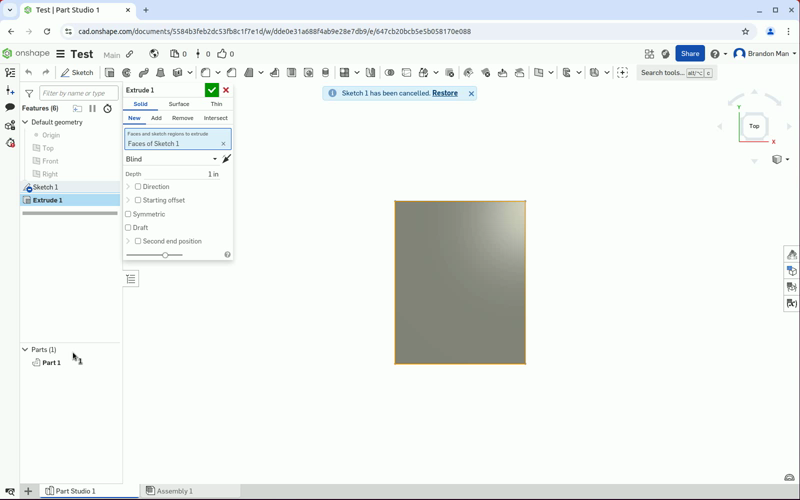
mouse_move(143, 106)
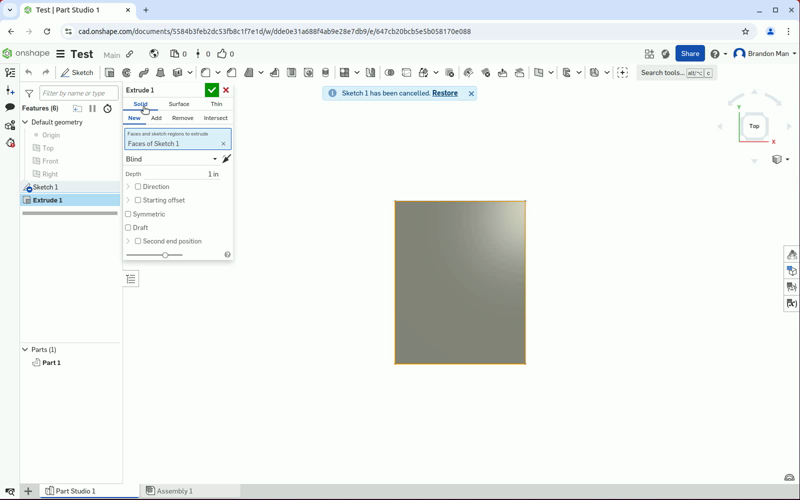
click(143, 106)
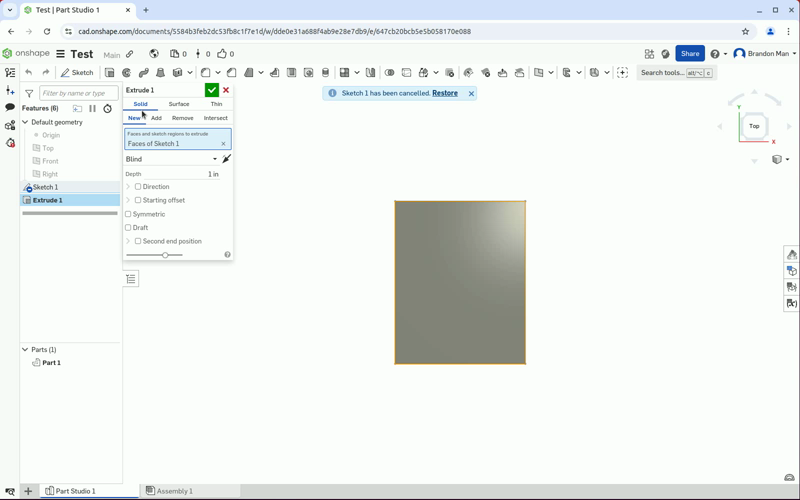
mouse_move(137, 120)
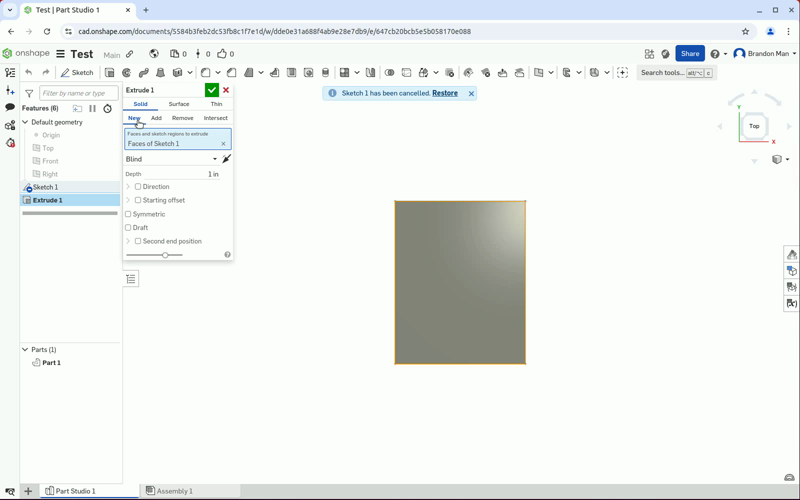
click(137, 120)
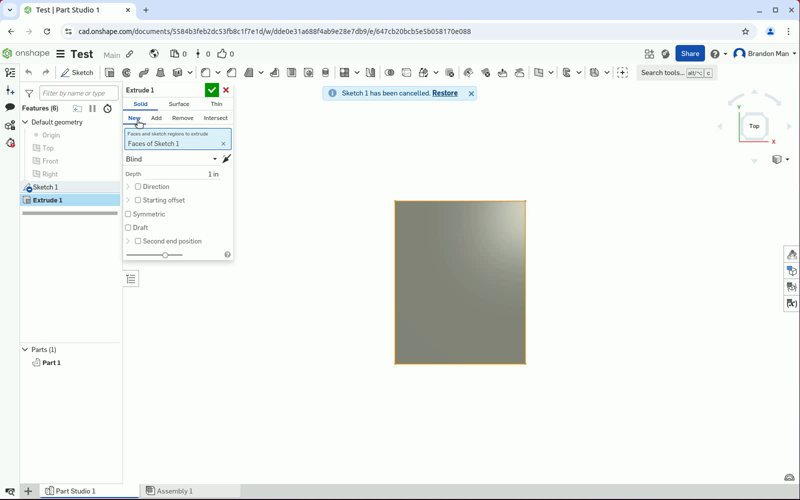
key(tab, 4)
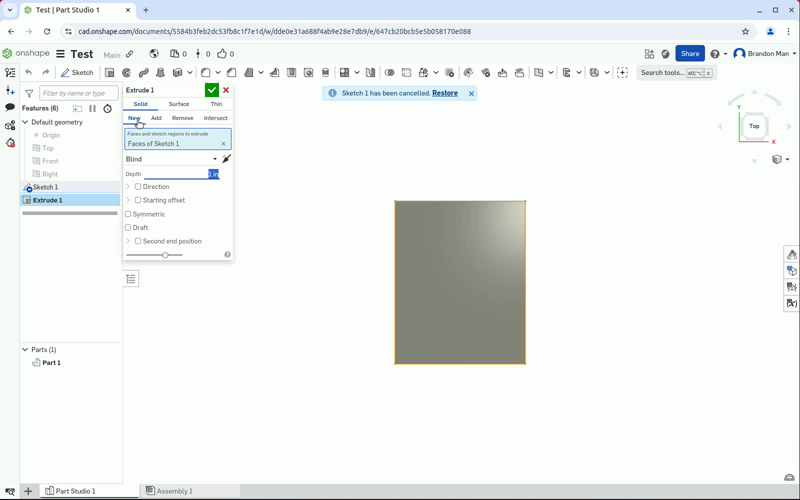
text(6.258)
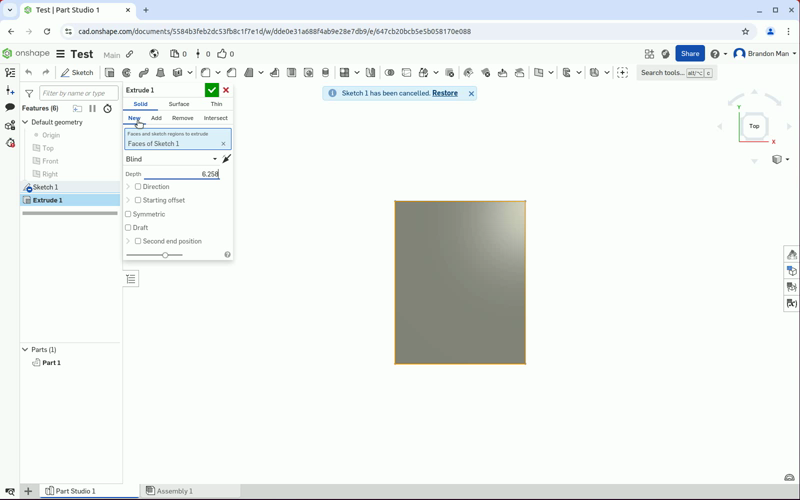
key(enter)
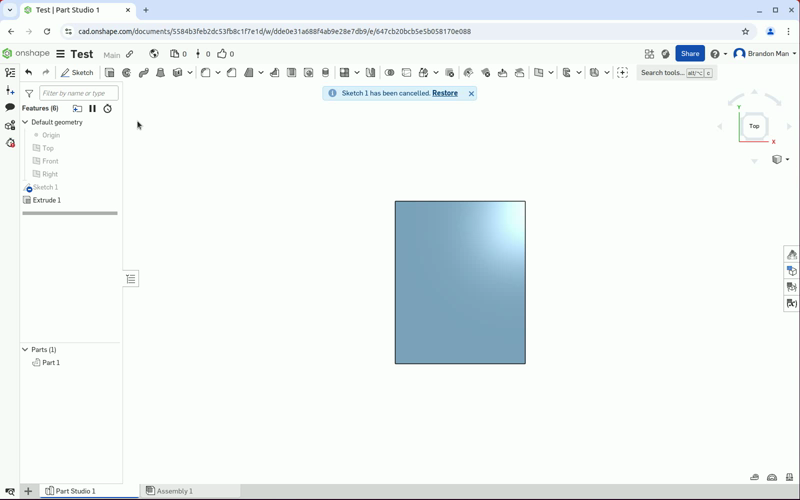
key(shift+h)
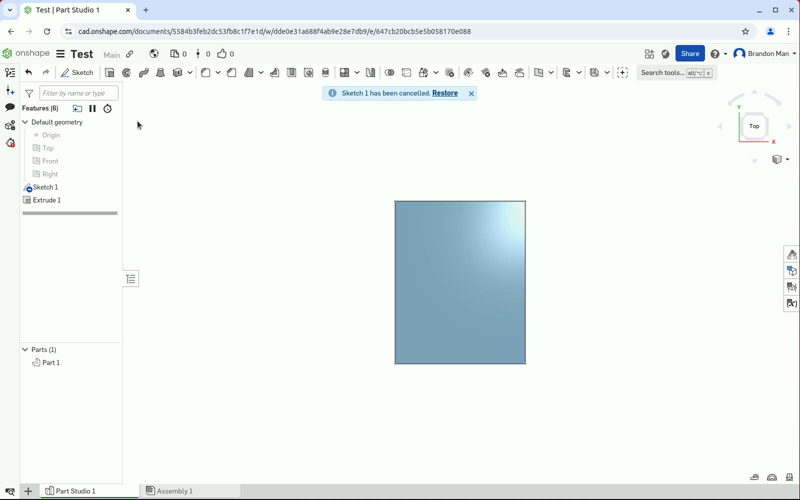
key(shift+h)
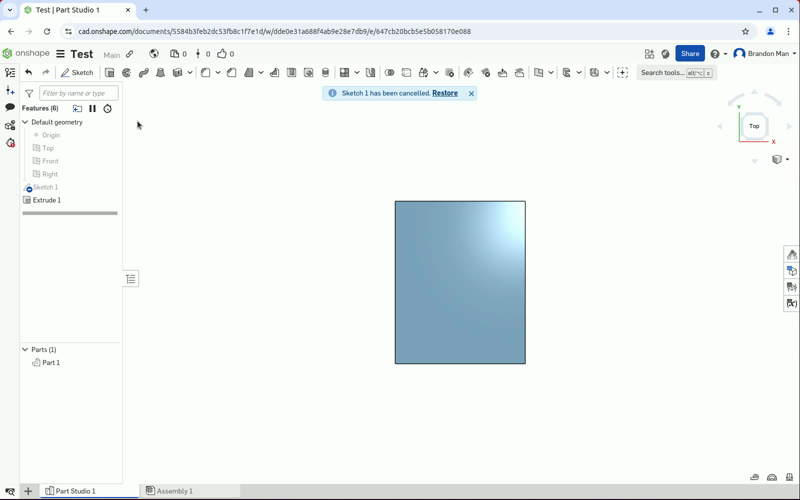
mouse_move(73, 189)
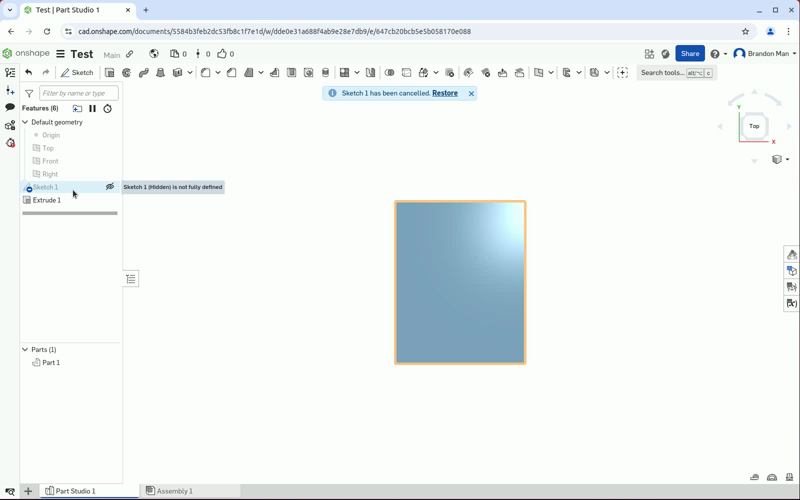
click(73, 189)
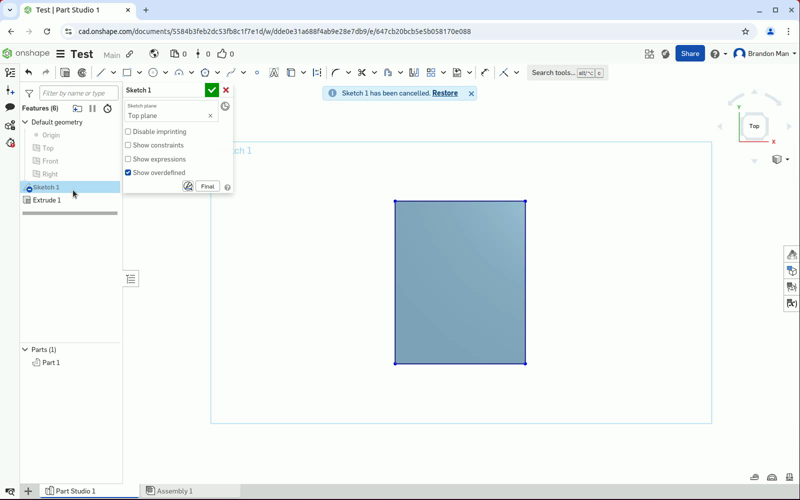
mouse_move(229, 92)
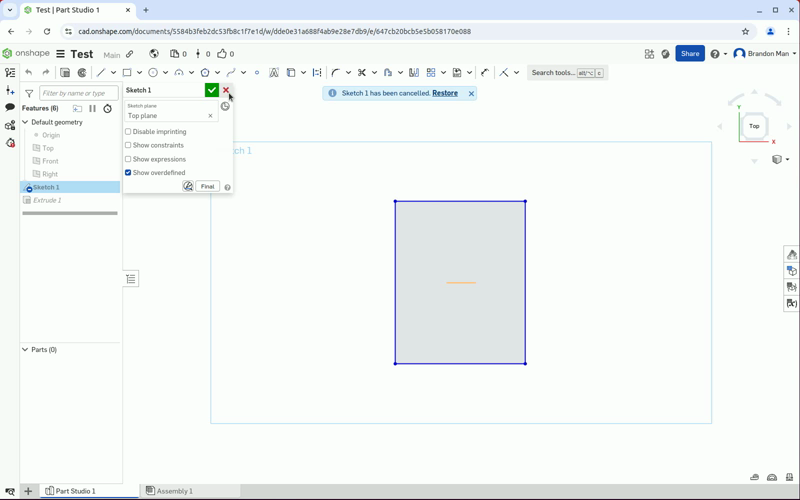
click(229, 92)
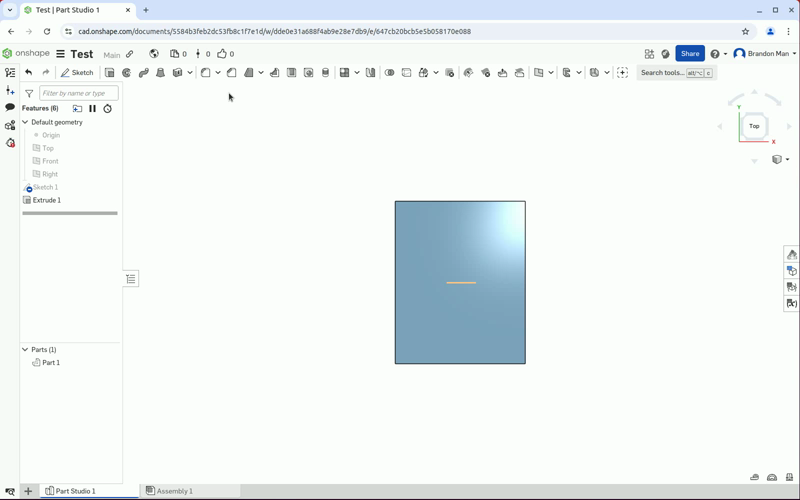
mouse_move(73, 352)
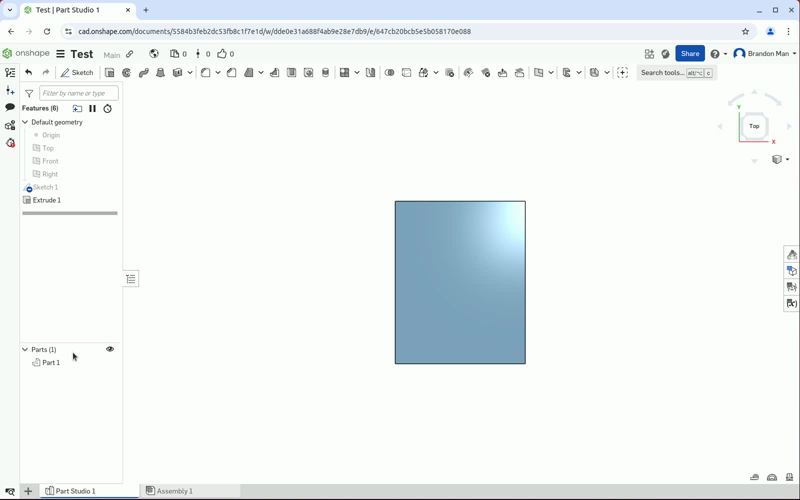
key(y)
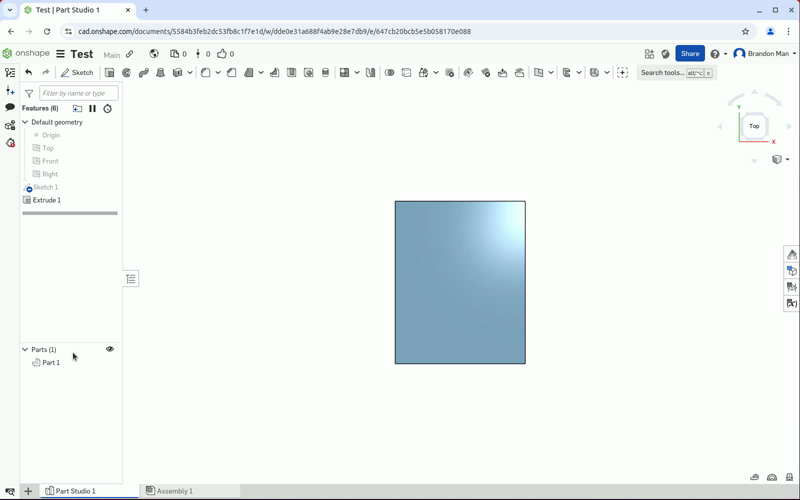
key(shift+p)
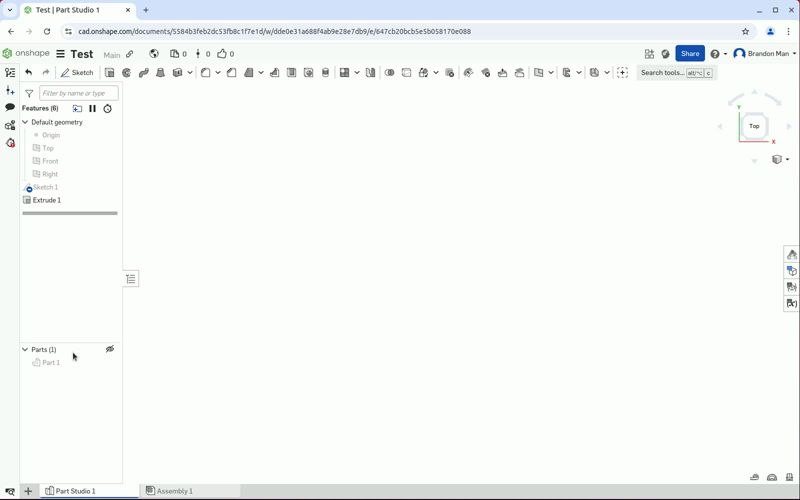
key(space)
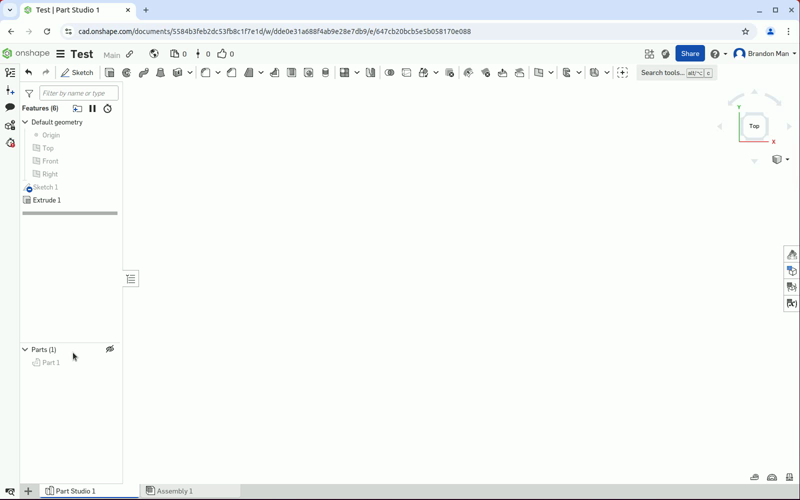
key_down(shift)
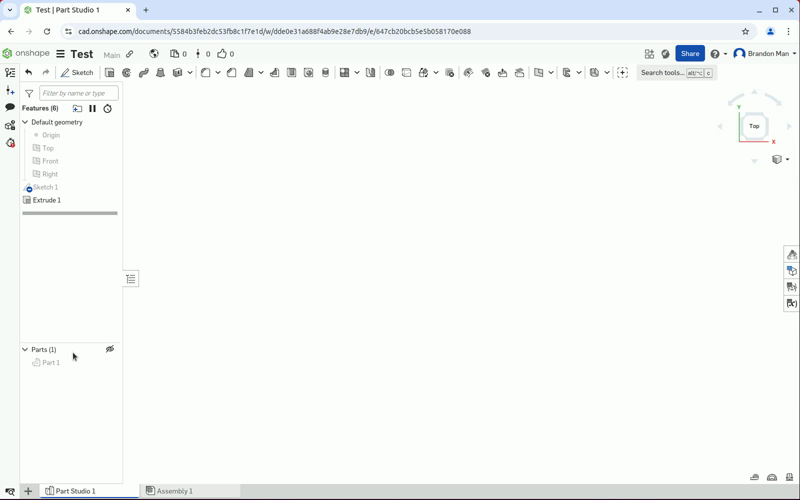
key(up)
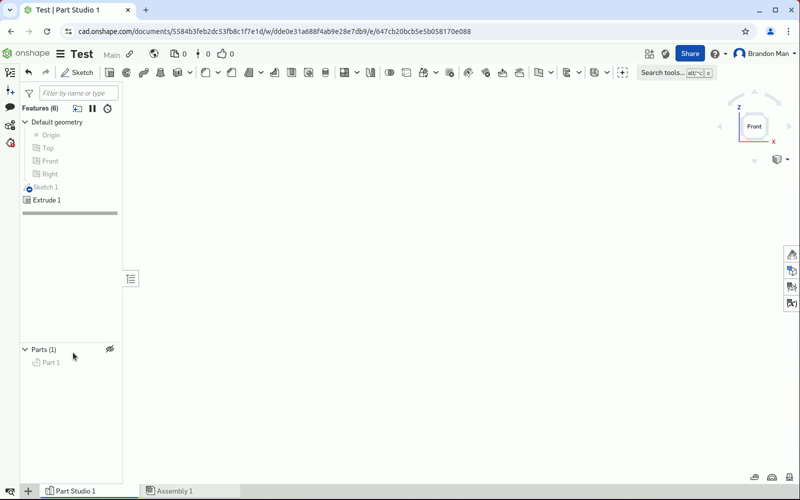
key_up(shift)
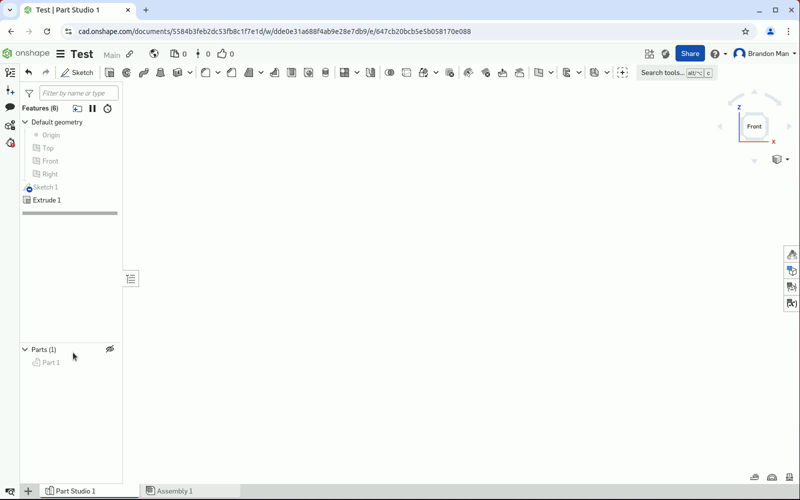
key(space)
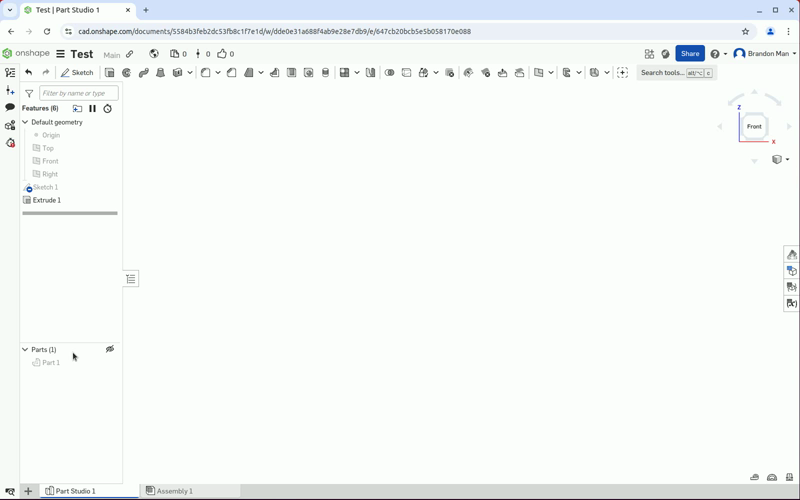
key_down(shift)
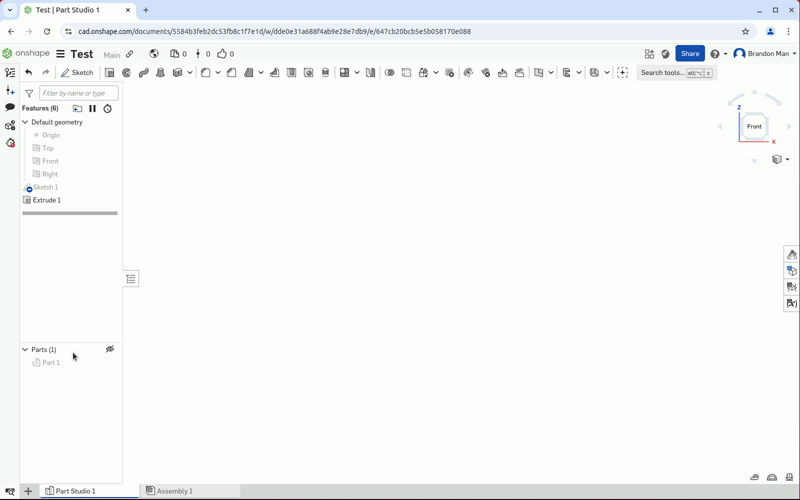
key(left)
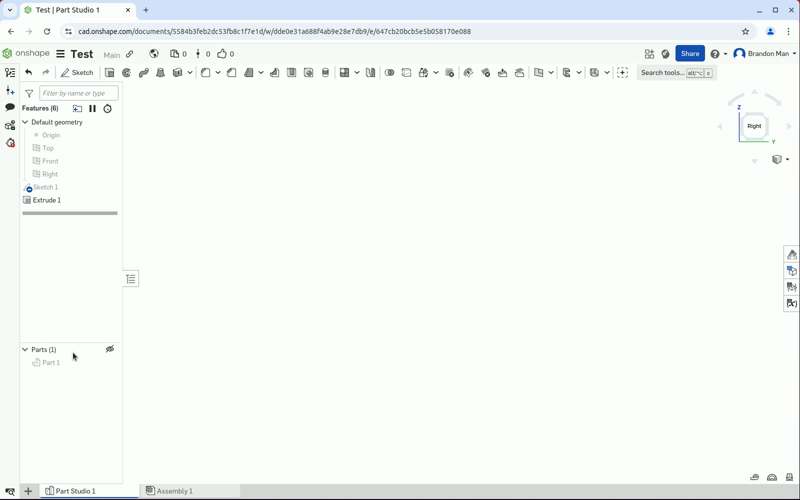
key_up(shift)
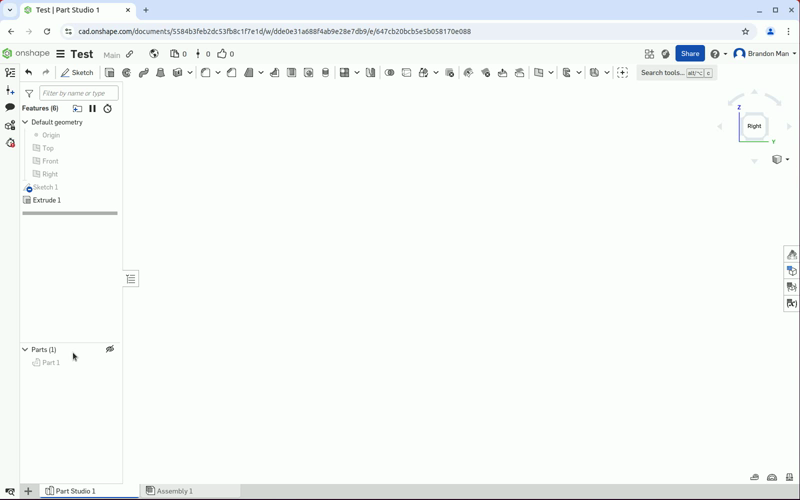
mouse_move(73, 352)
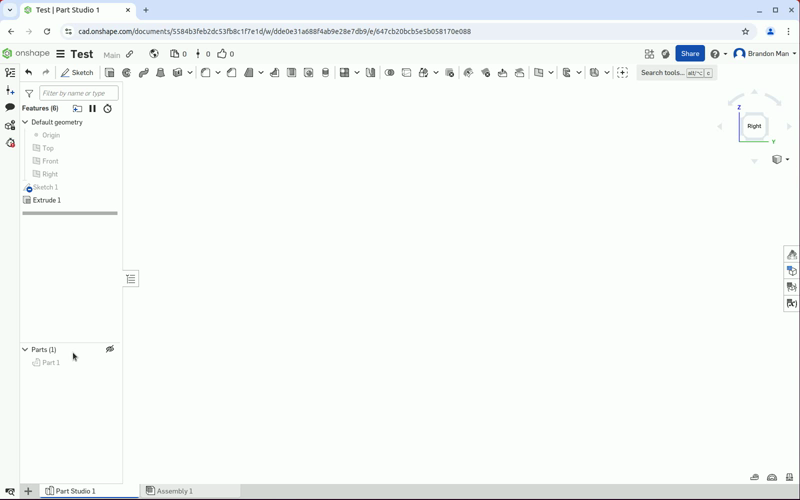
key(shift+y)
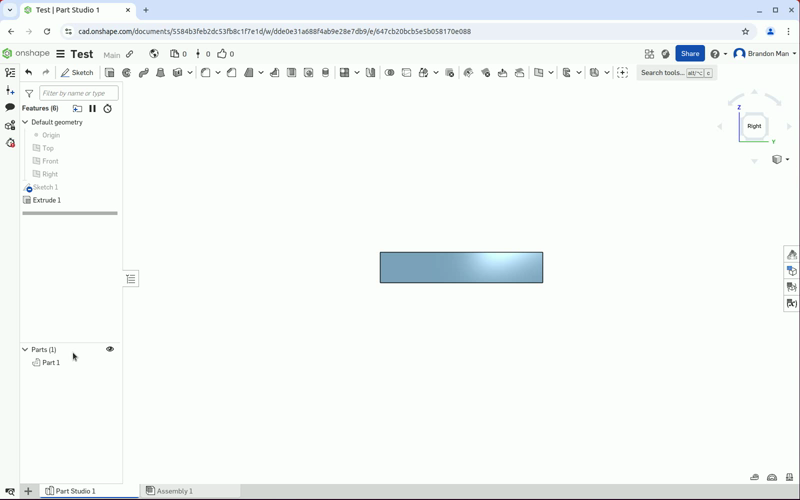
mouse_move(541, 75)
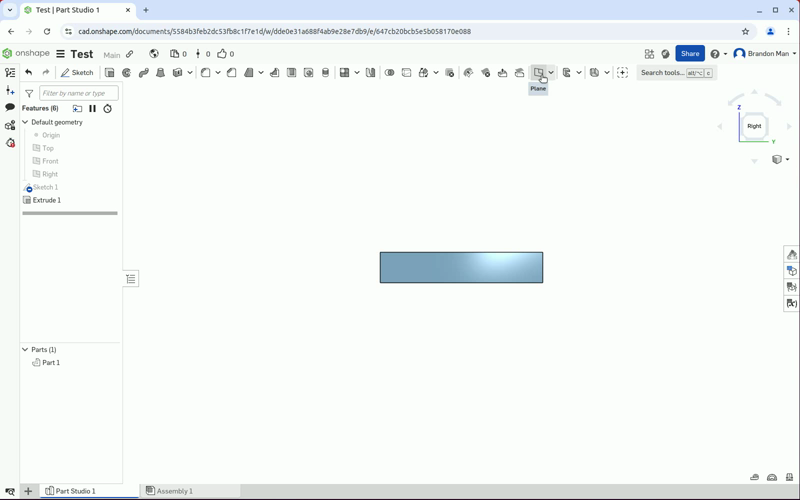
click(541, 75)
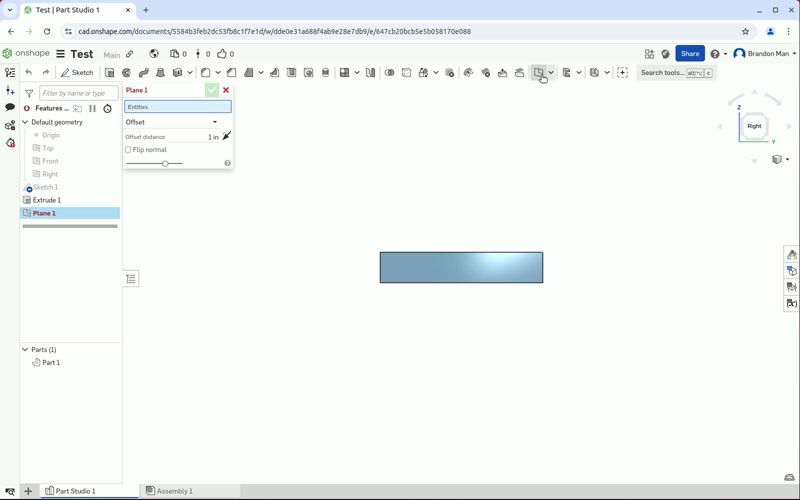
mouse_move(73, 176)
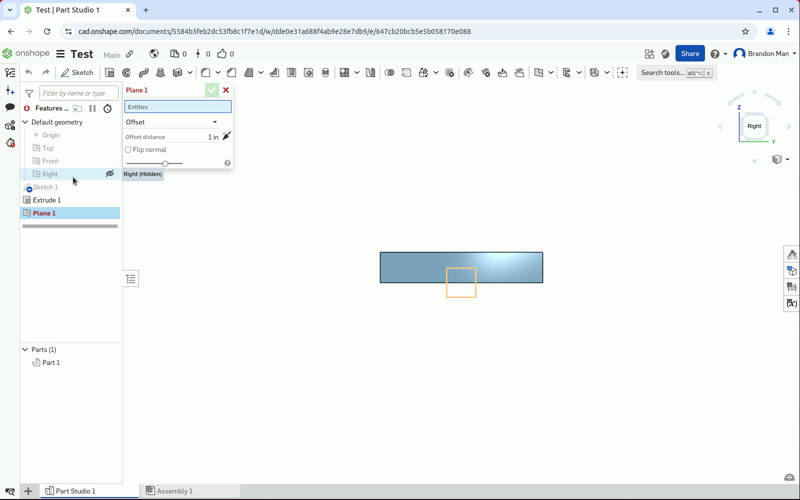
click(73, 176)
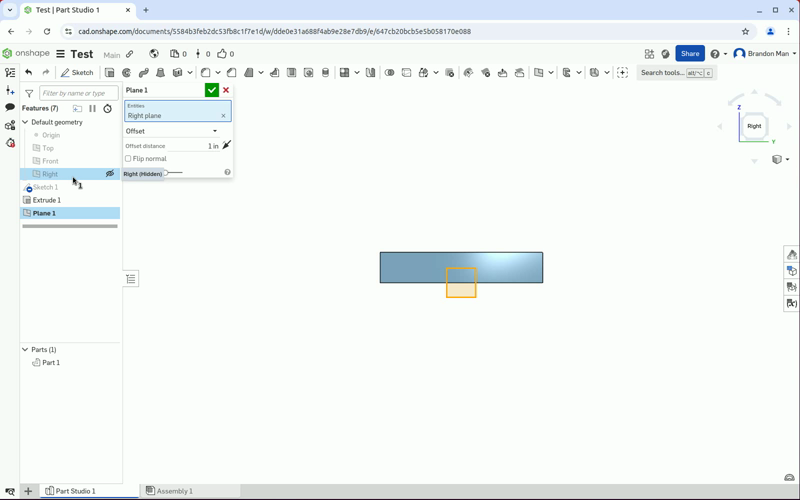
key(tab, 2)
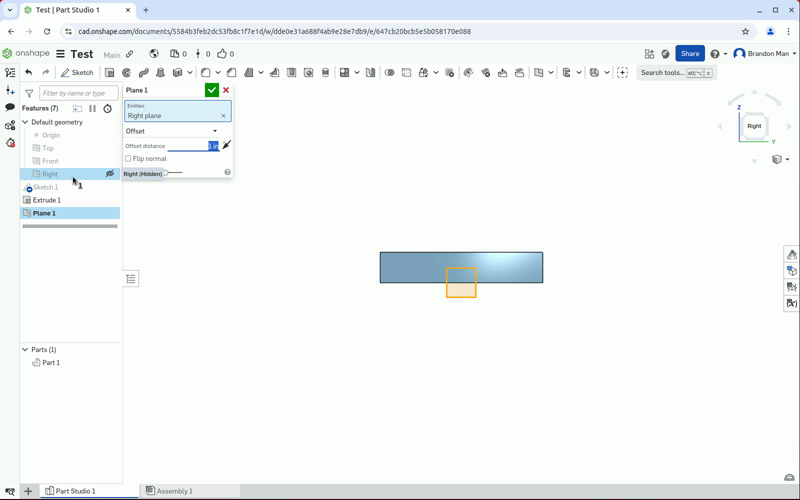
text(13.495)
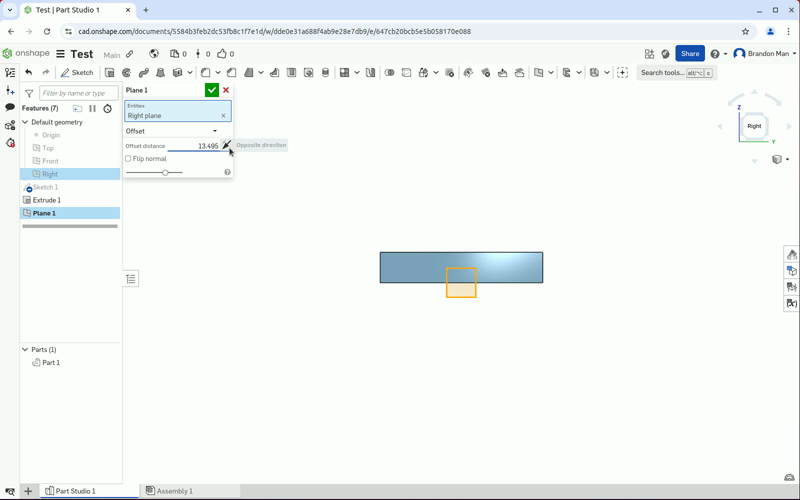
mouse_move(229, 147)
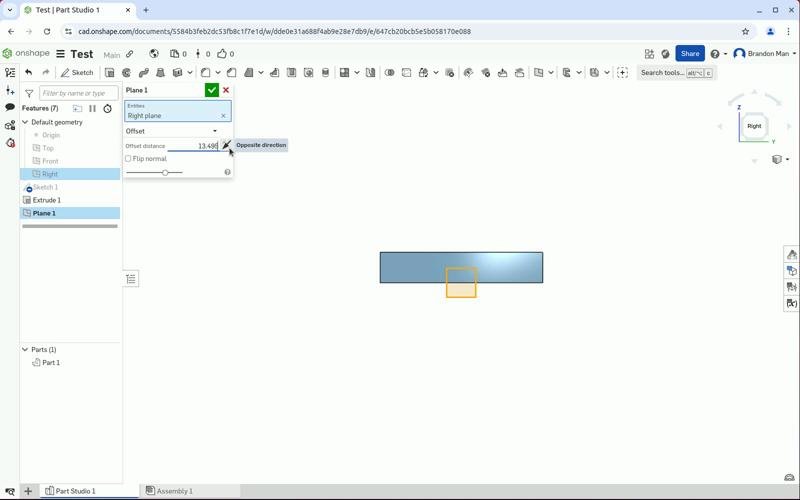
click(229, 147)
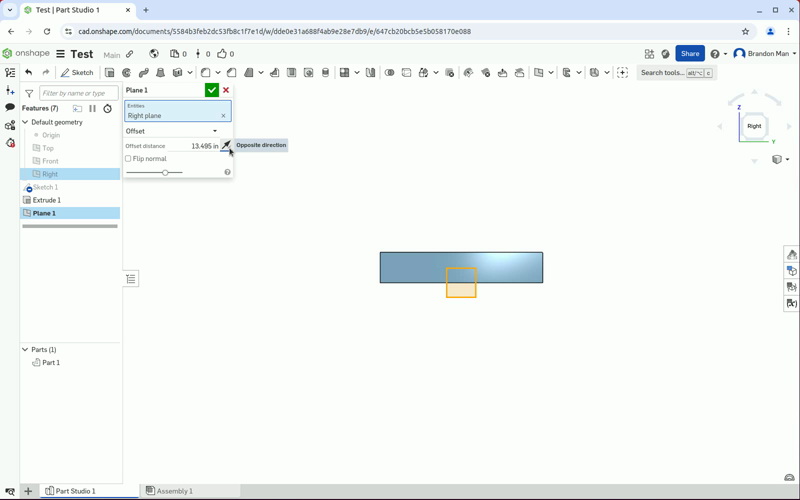
key(enter, 2)
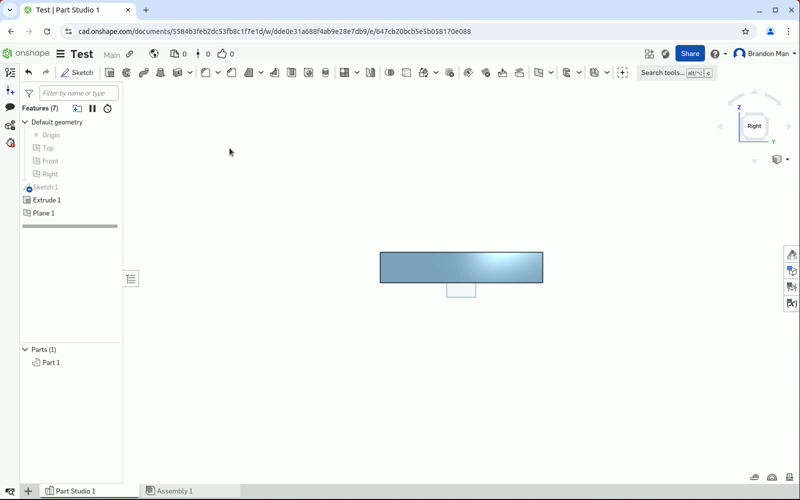
key(shift+s)
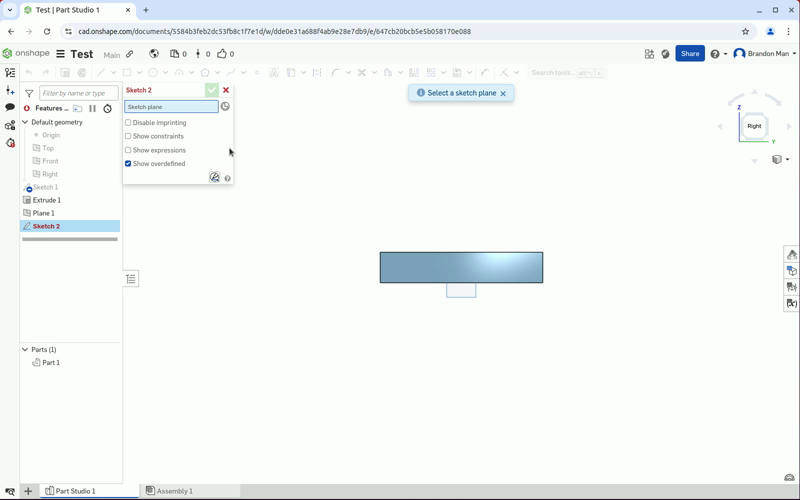
mouse_move(73, 215)
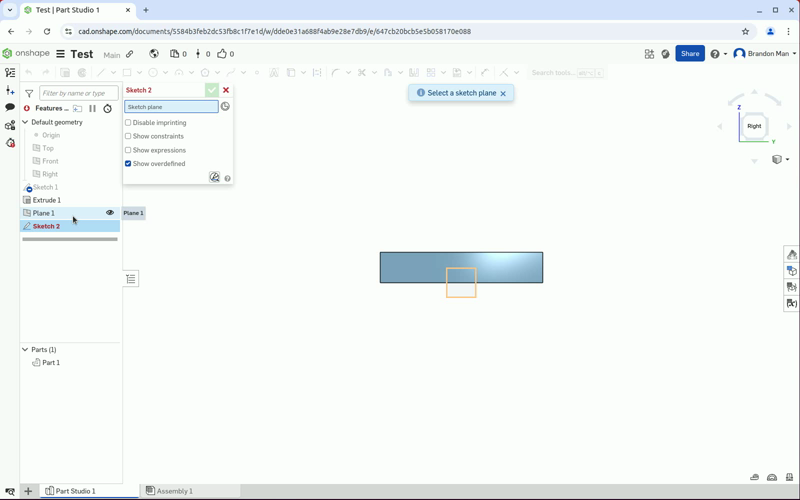
click(73, 215)
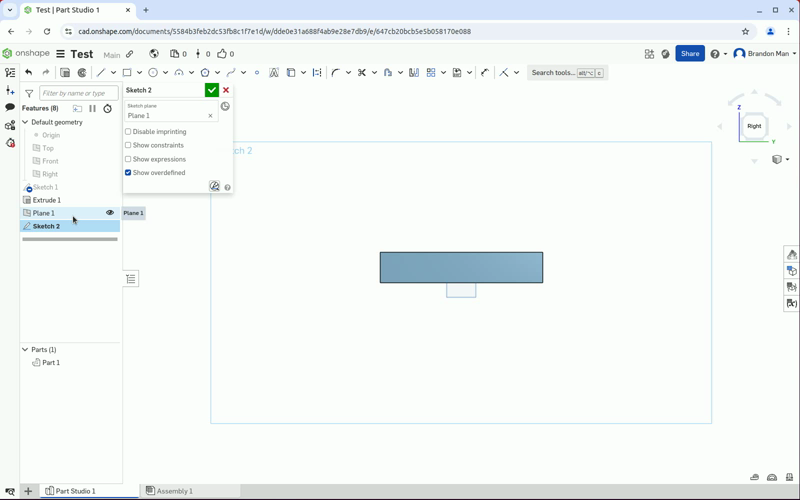
mouse_move(73, 352)
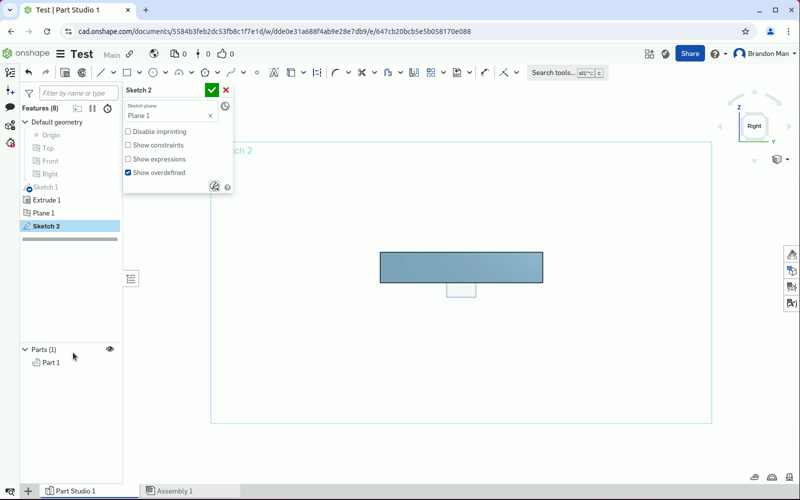
key(y)
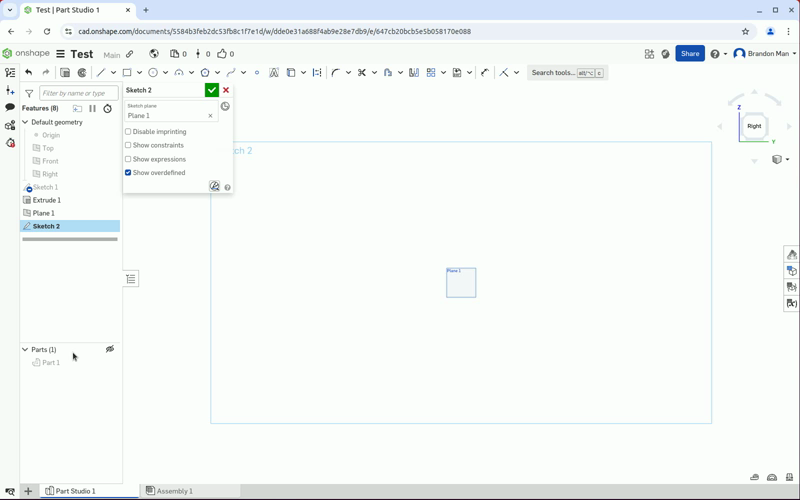
key(l)
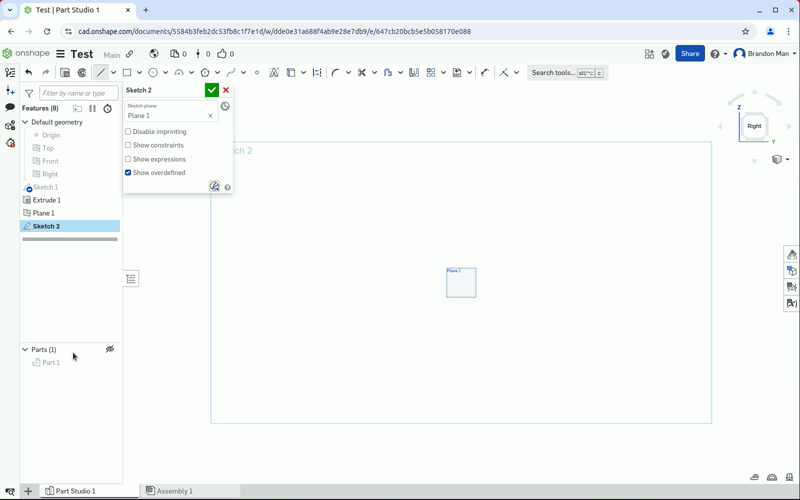
key_down(shift)
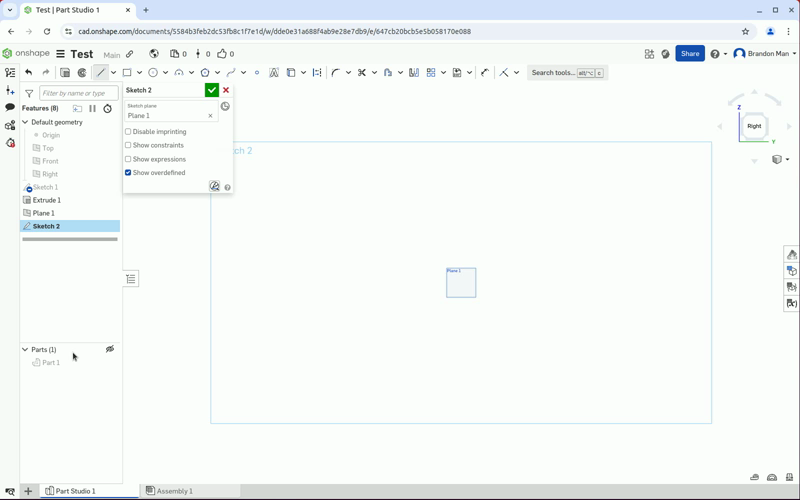
mouse_move(382, 273)
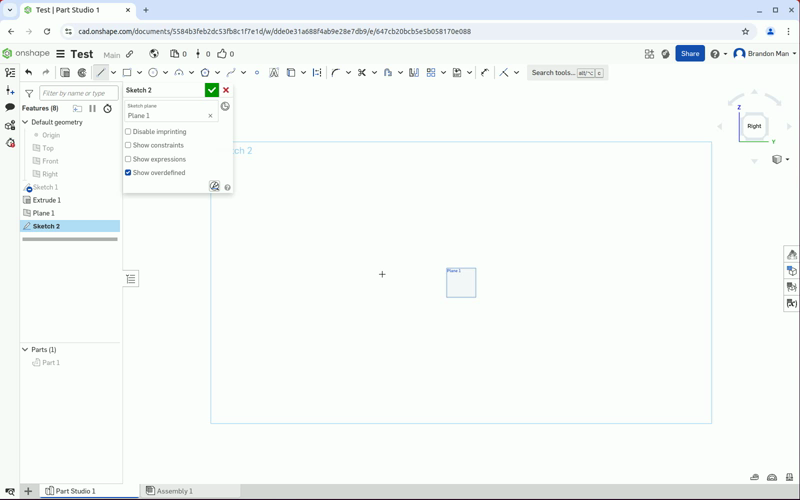
click(382, 273)
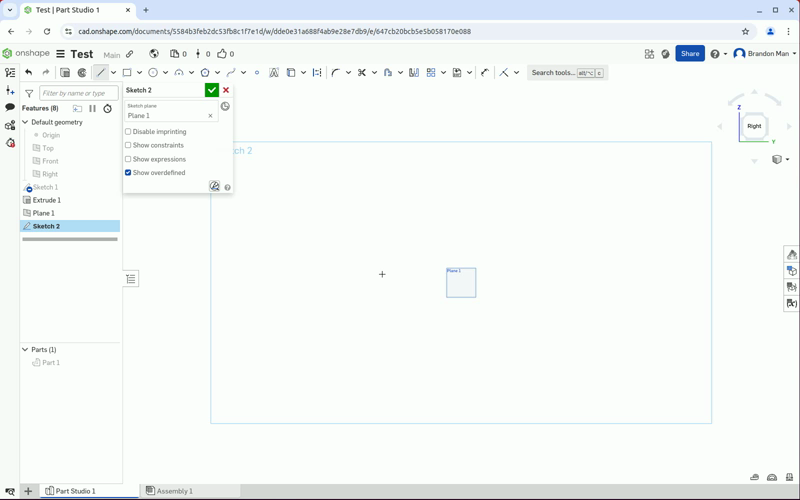
key_up(shift)
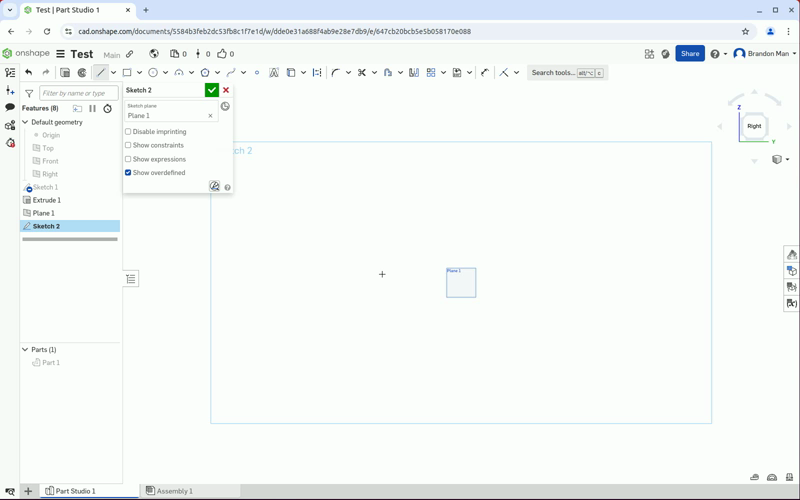
key_down(shift)
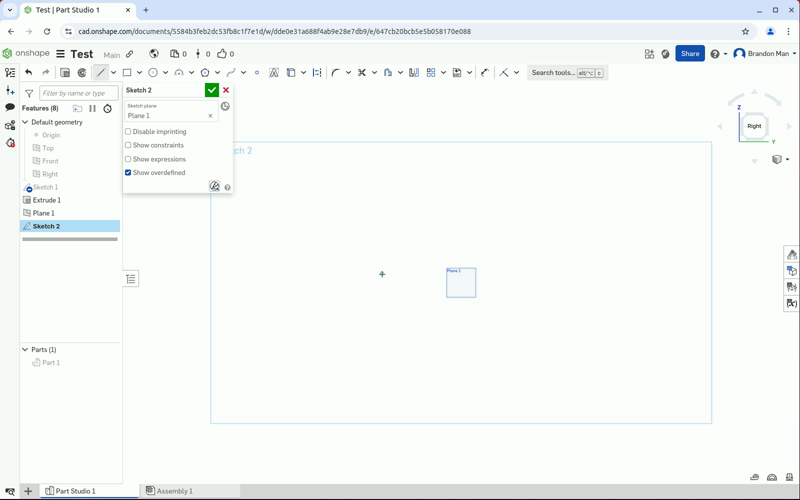
mouse_move(540, 273)
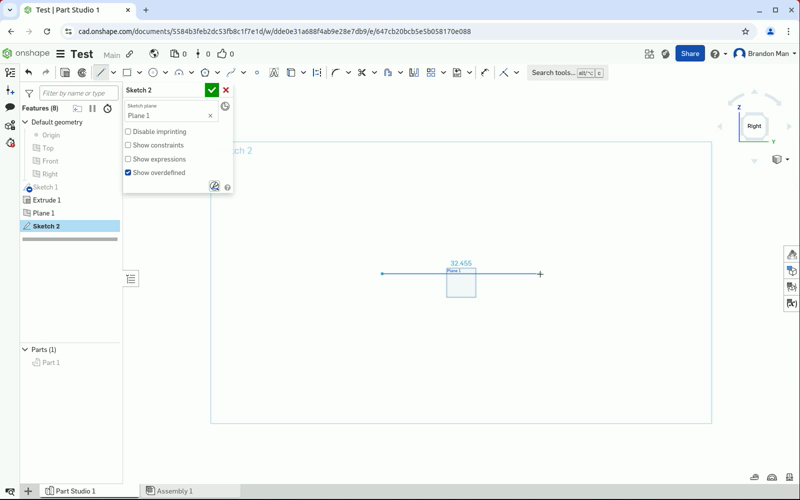
click(540, 273)
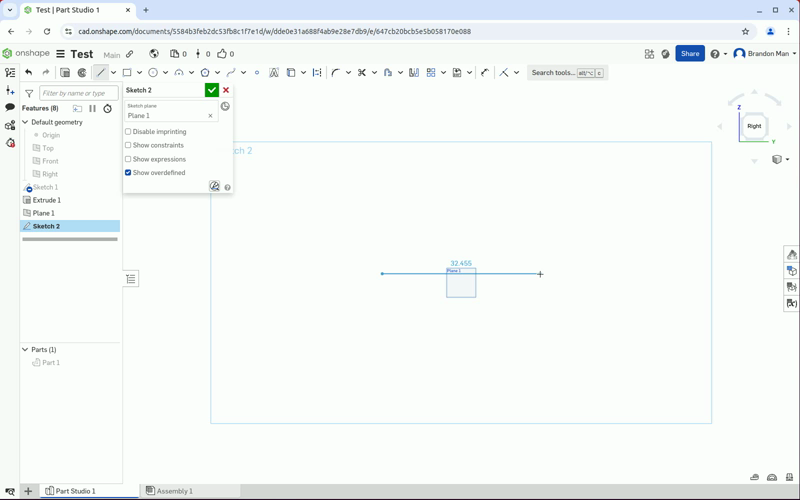
key_up(shift)
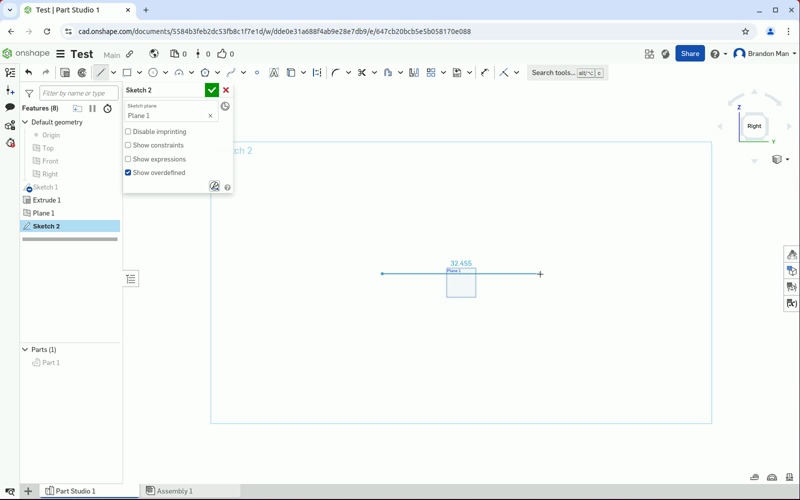
key_down(shift)
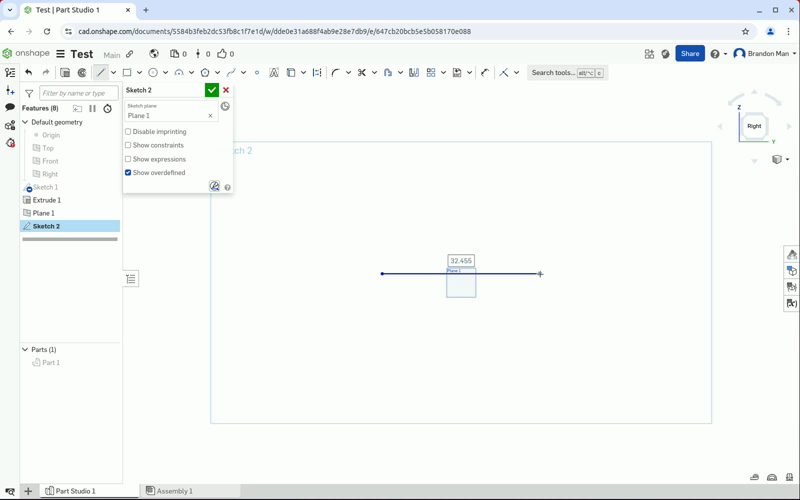
mouse_move(570, 273)
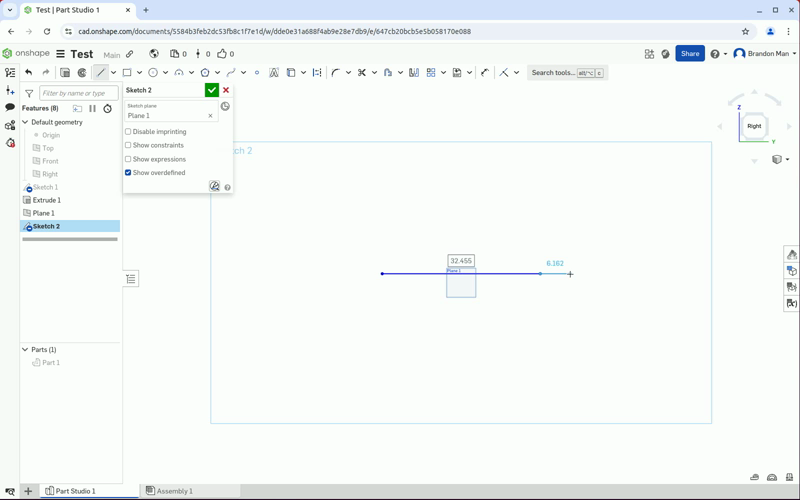
mouse_move(540, 252)
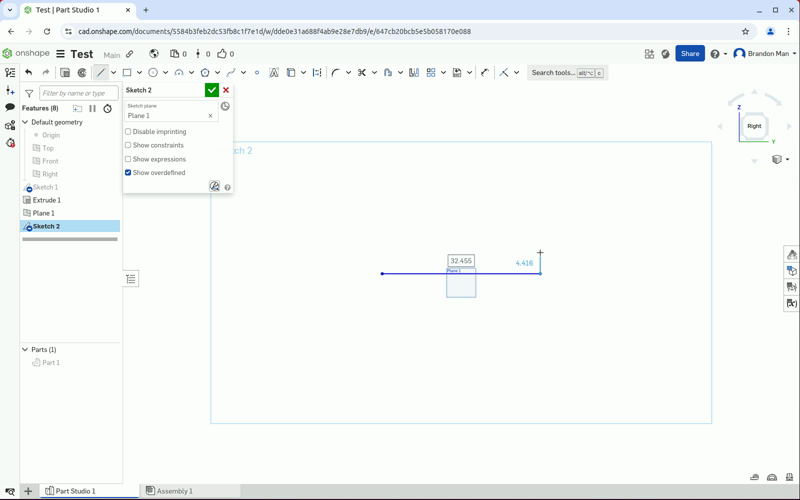
click(540, 252)
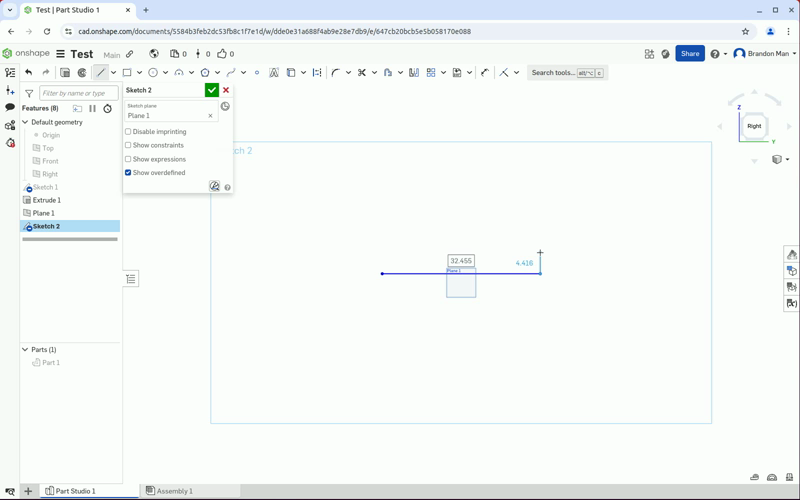
key_up(shift)
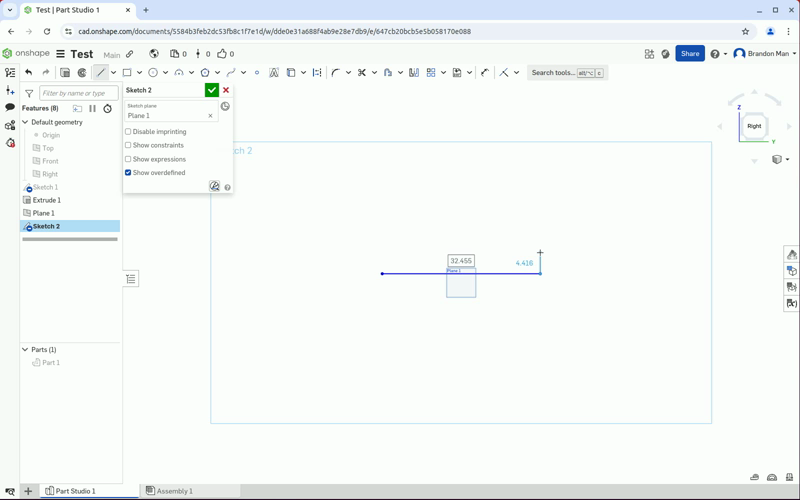
key_down(shift)
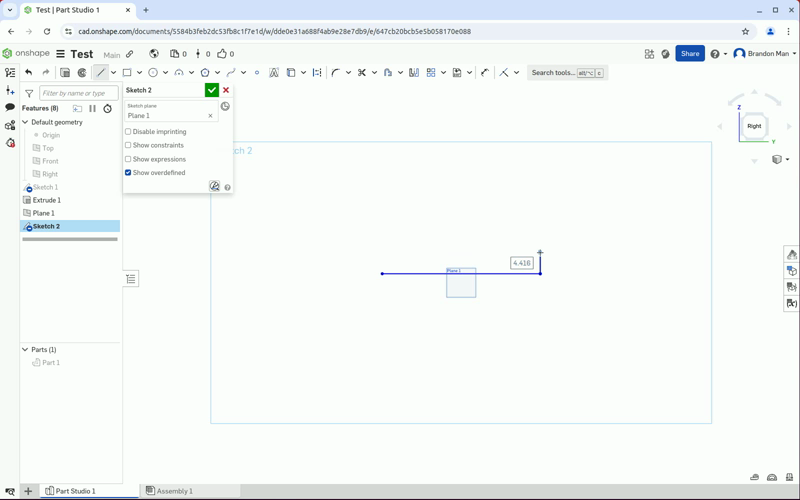
mouse_move(382, 252)
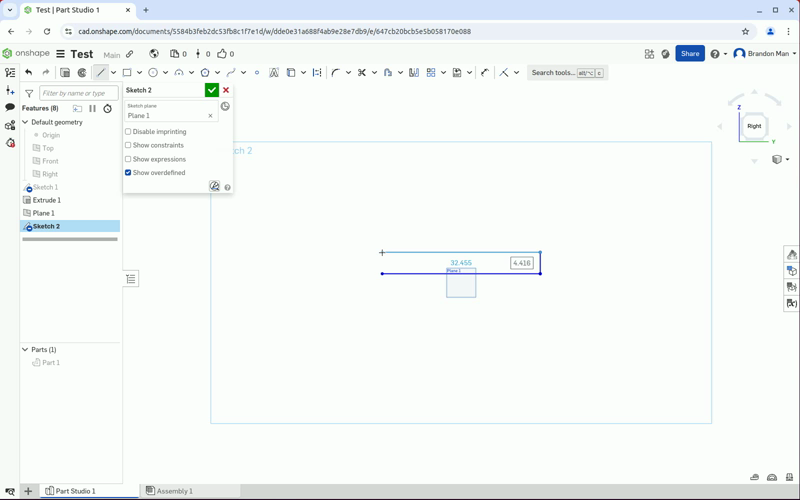
click(382, 252)
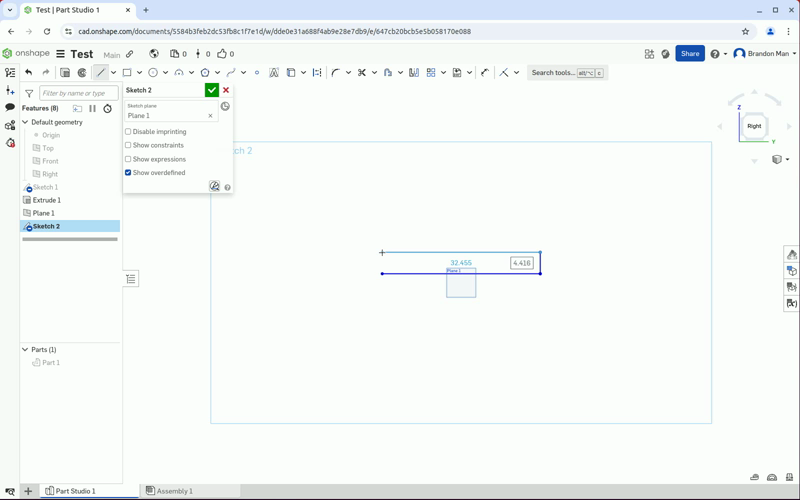
key_up(shift)
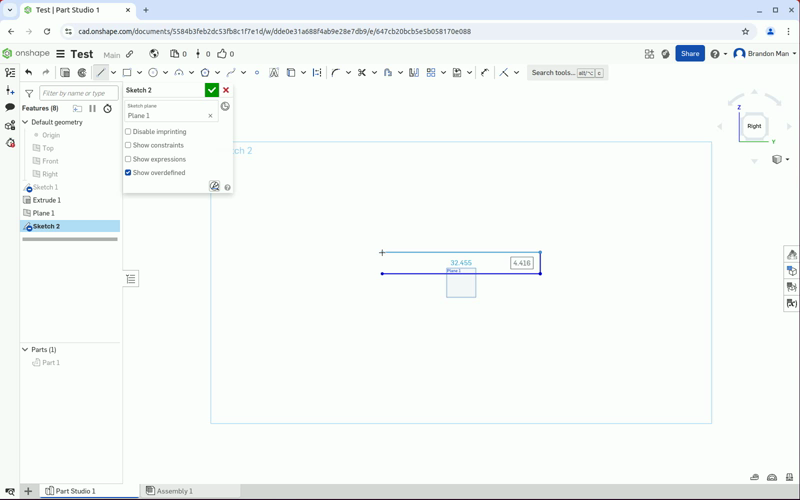
mouse_move(412, 252)
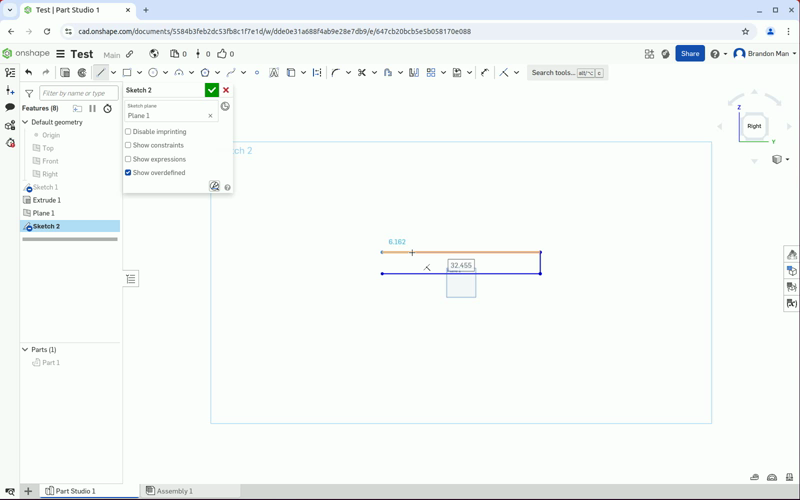
key_down(shift)
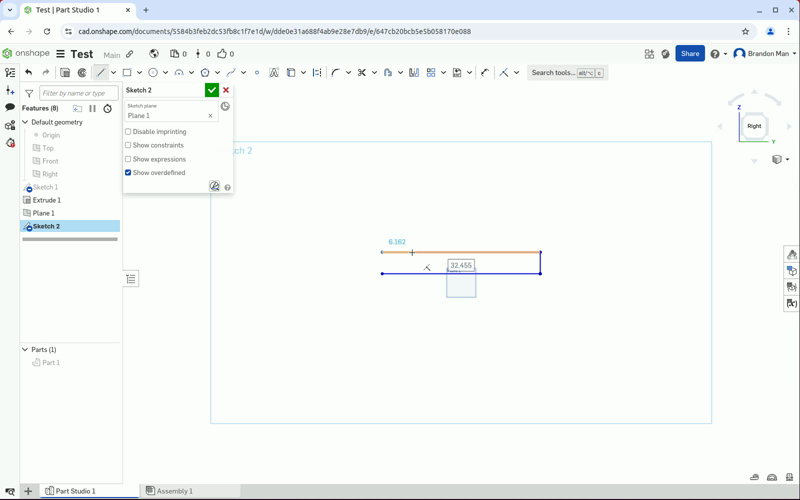
mouse_move(382, 273)
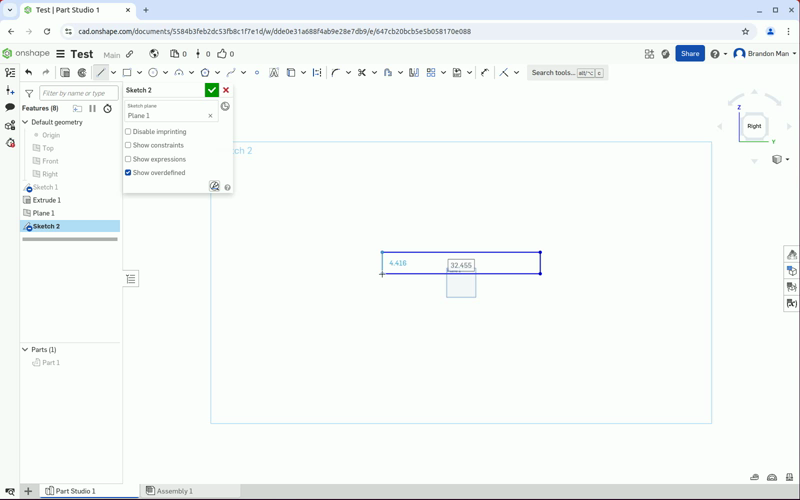
key_up(shift)
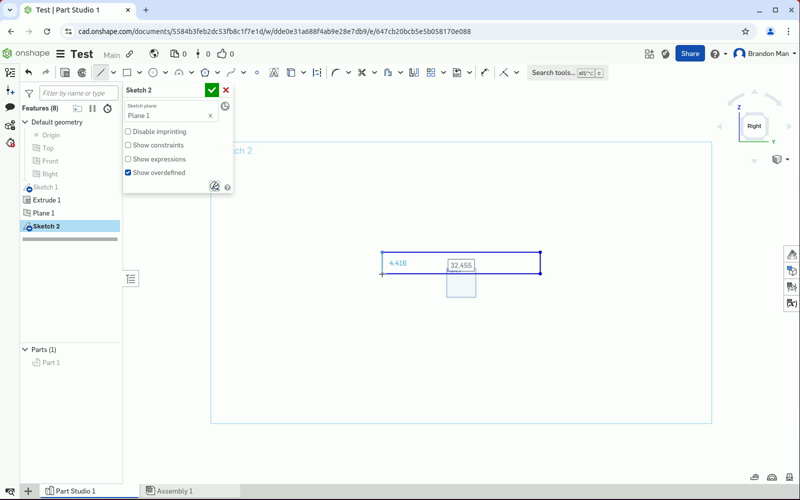
click(382, 273)
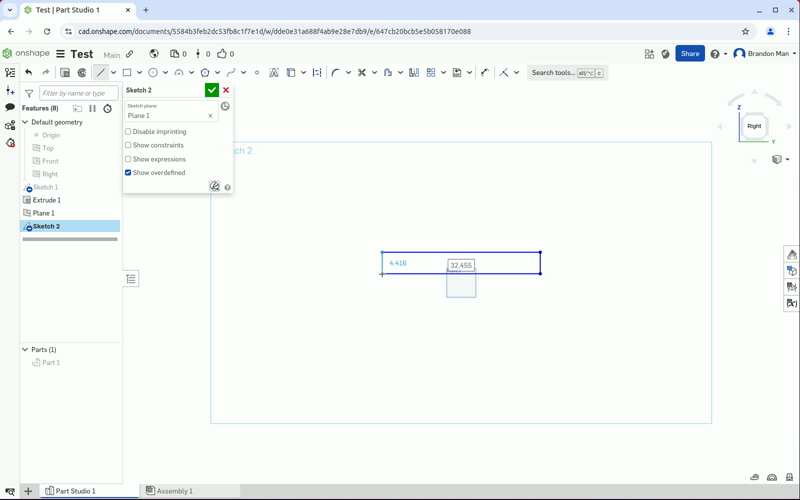
key(esc)
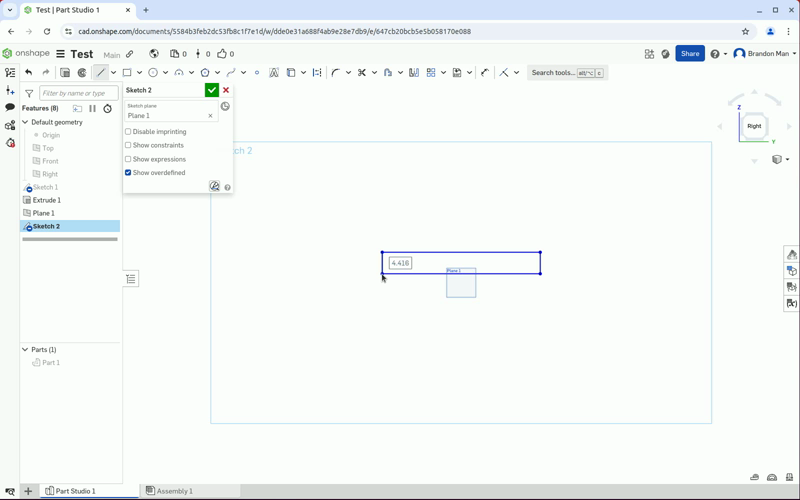
mouse_move(524, 255)
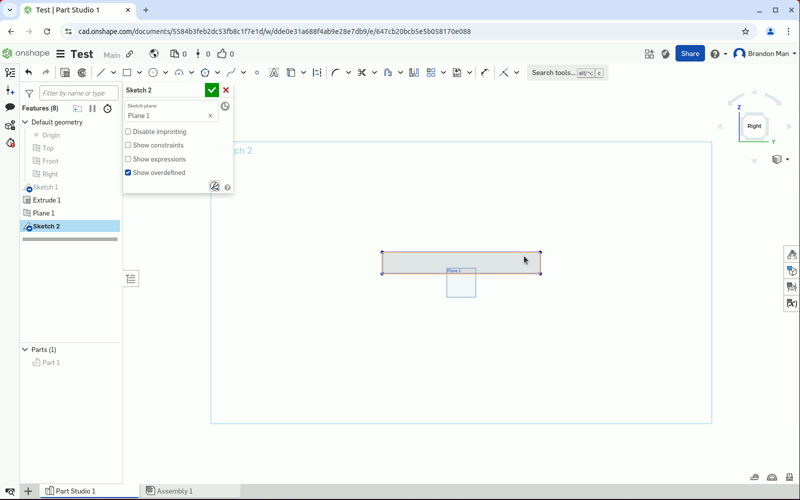
click(524, 255)
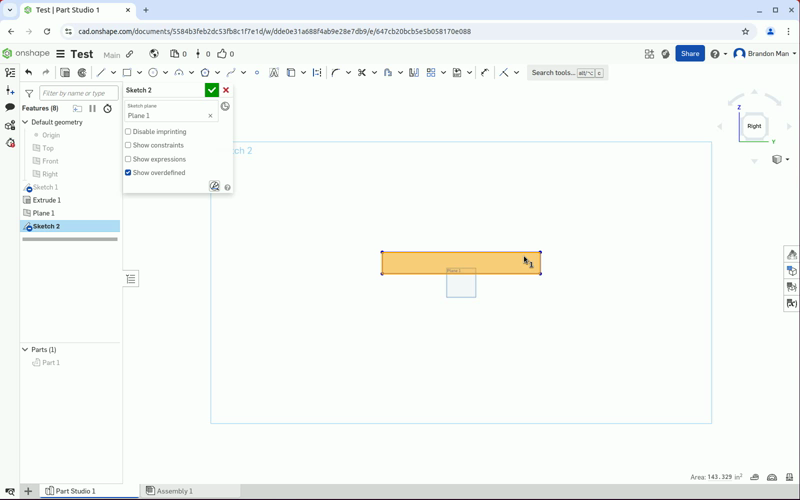
mouse_move(73, 352)
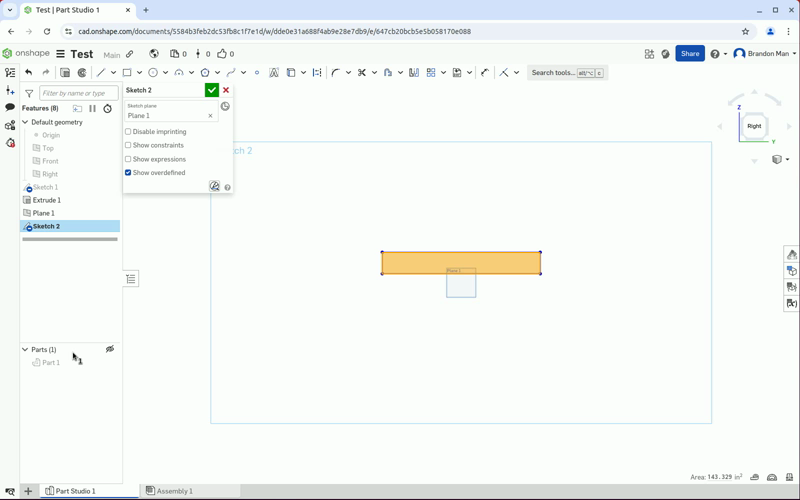
key(shift+y)
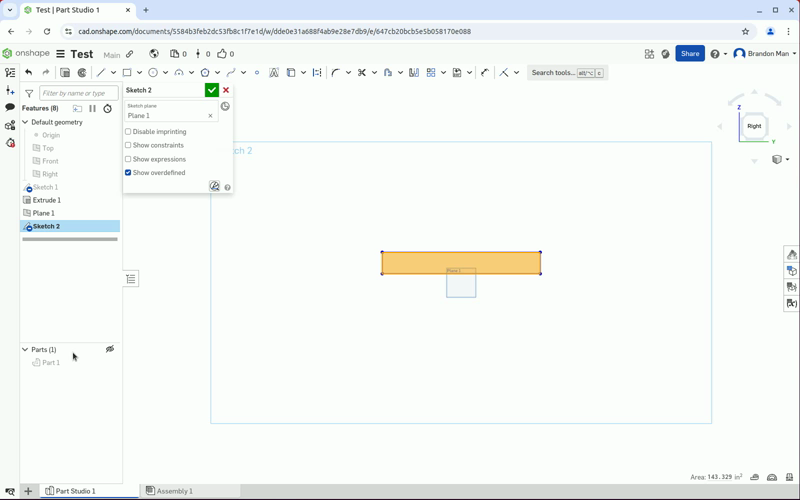
key(shift+e)
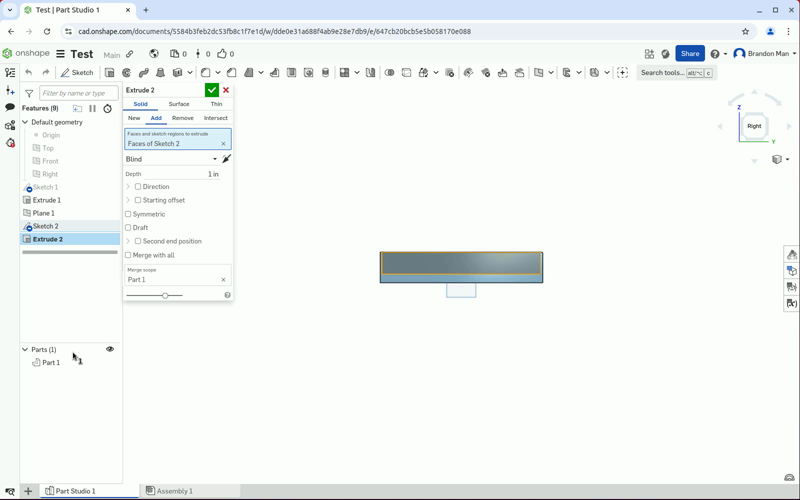
mouse_move(143, 106)
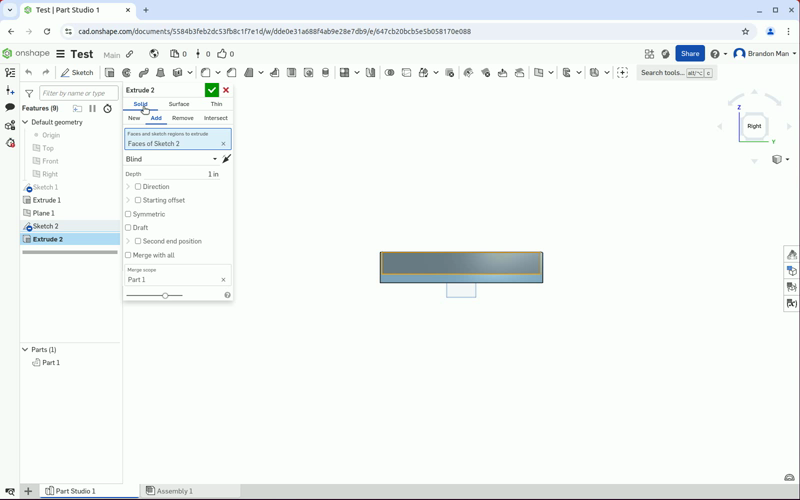
click(143, 106)
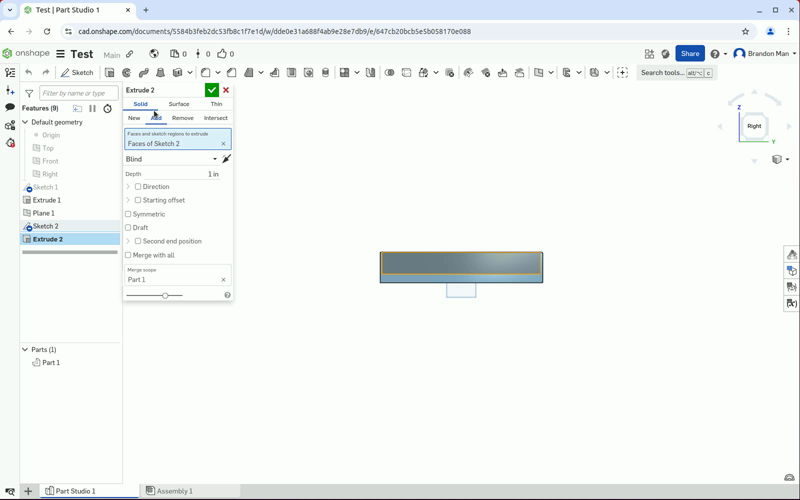
mouse_move(186, 120)
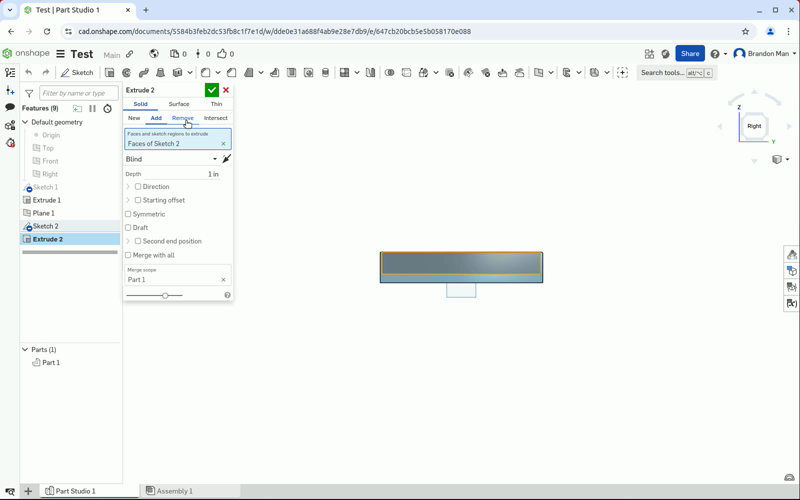
click(186, 120)
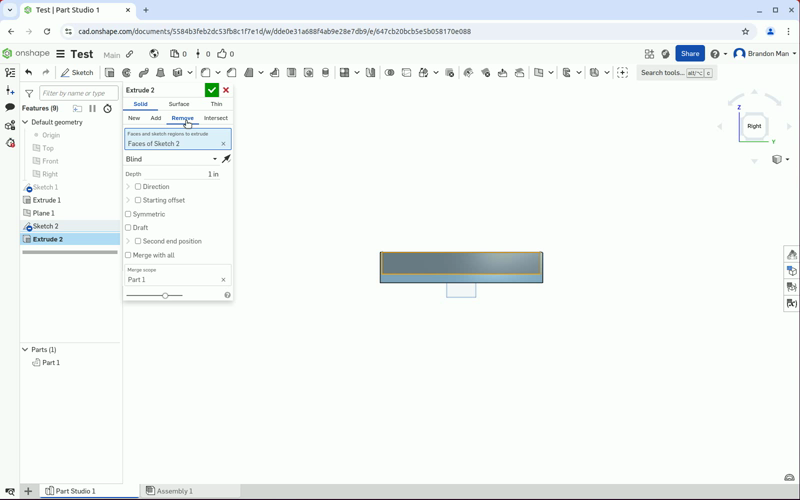
key(tab, 4)
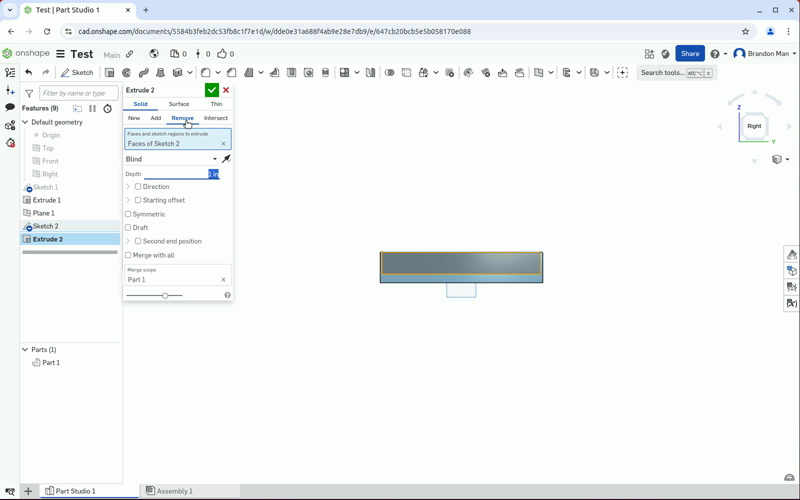
text(26.237)
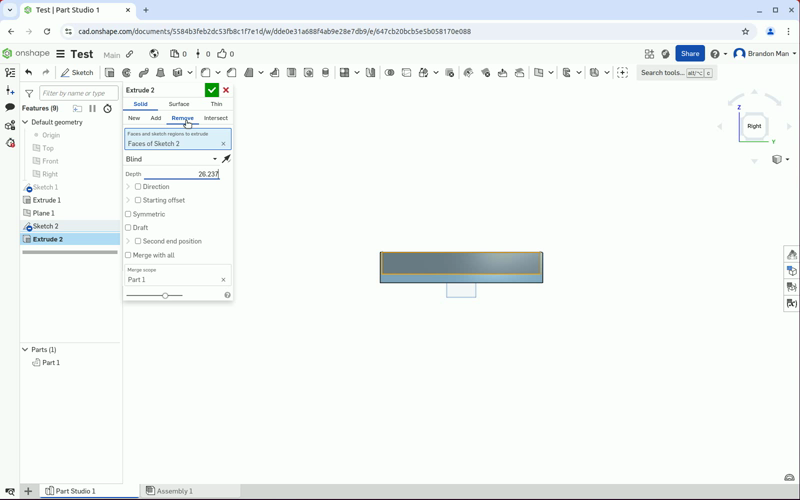
key(tab, 6)
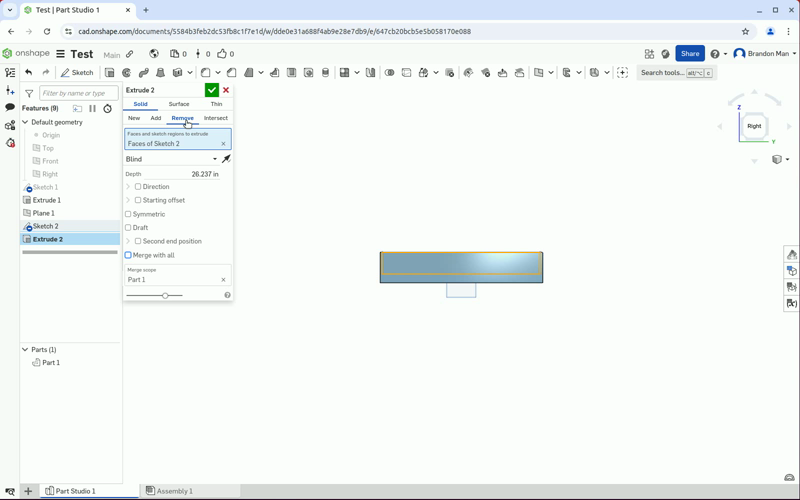
key(space)
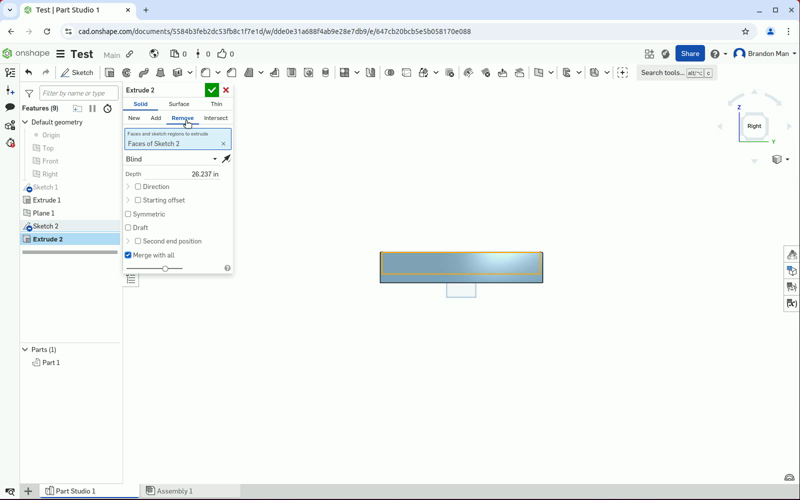
key(enter)
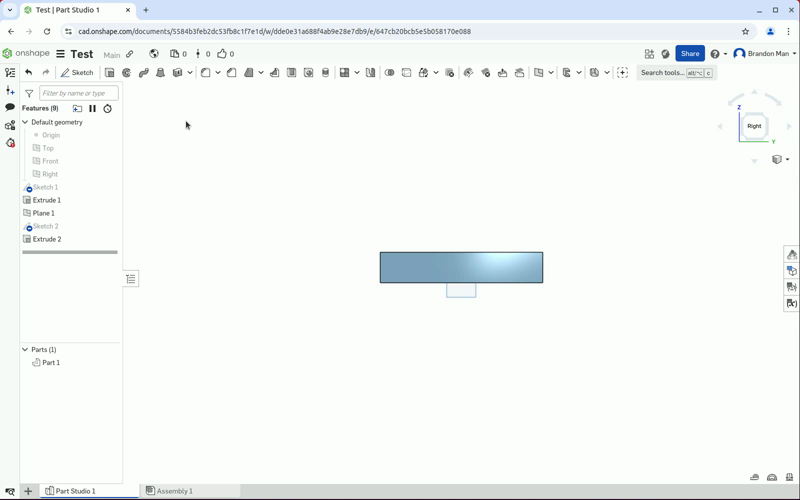
key(shift+h)
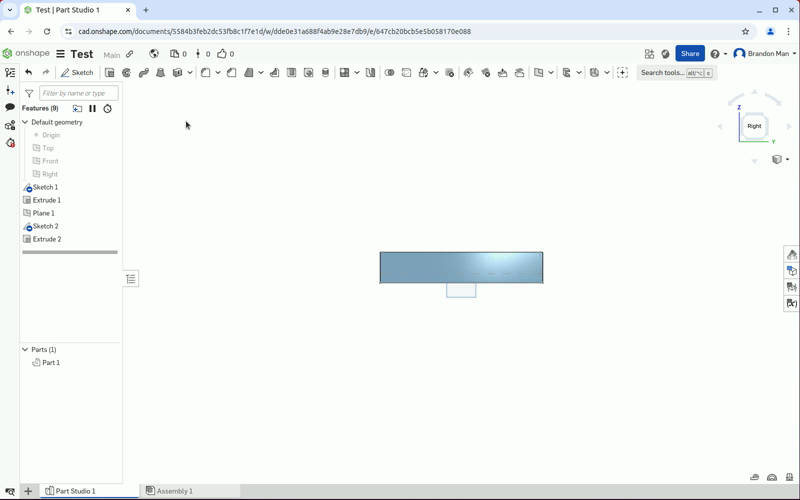
key(shift+h)
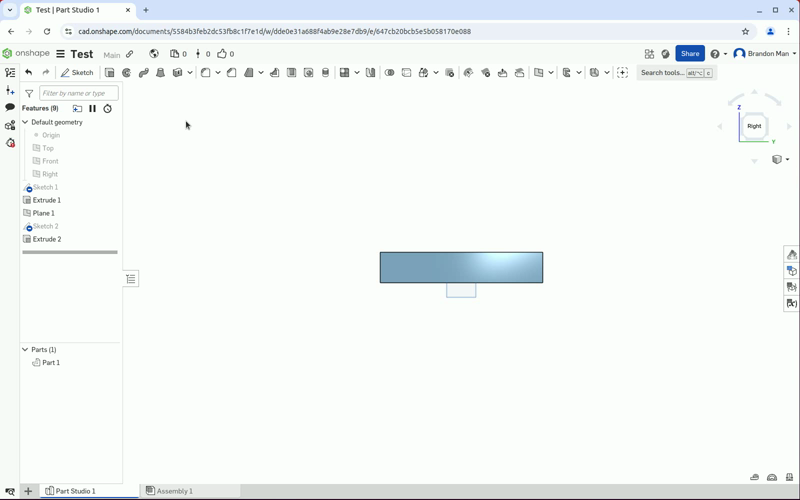
mouse_move(73, 189)
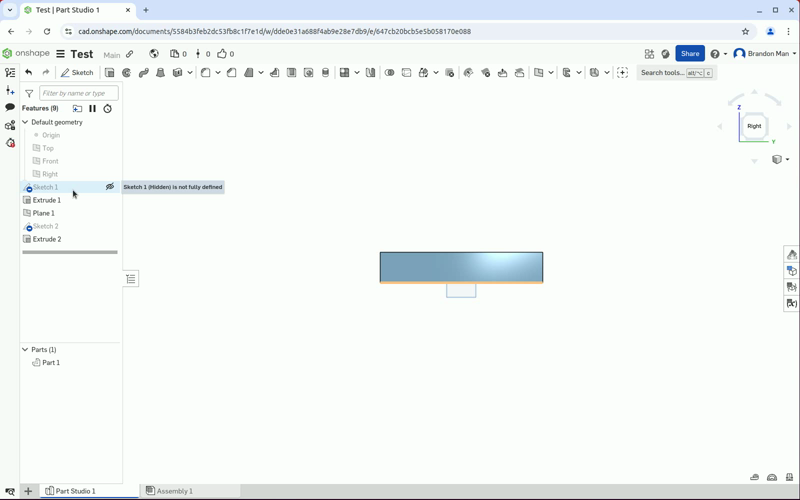
click(73, 189)
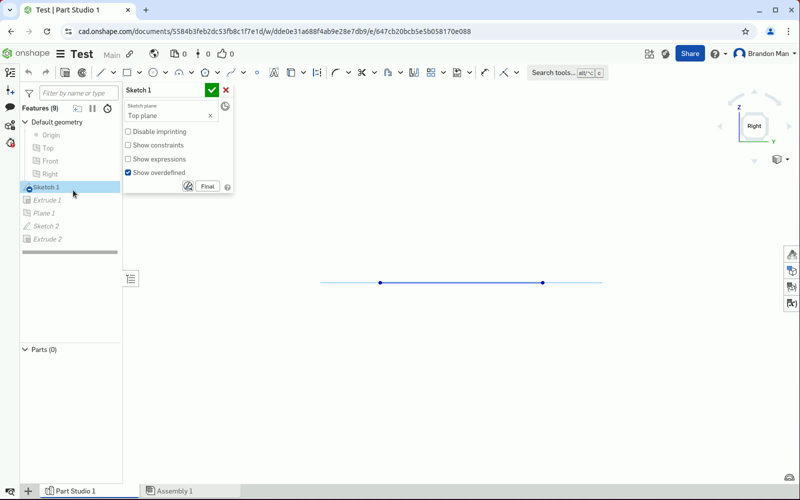
mouse_move(229, 92)
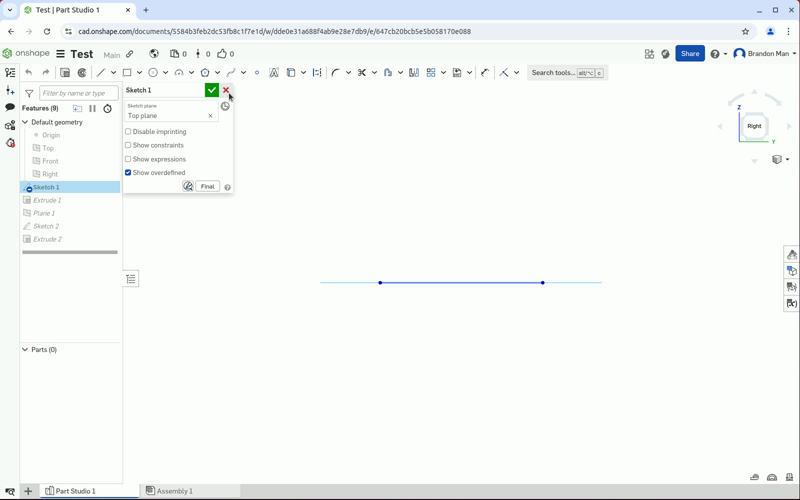
click(229, 92)
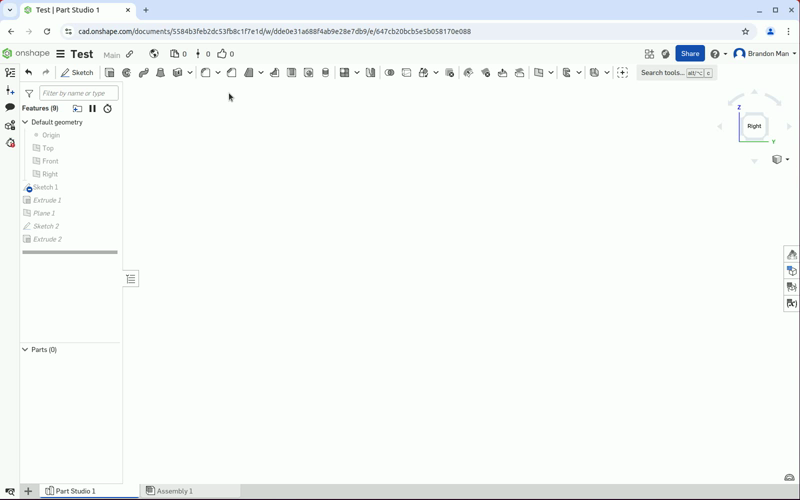
mouse_move(73, 352)
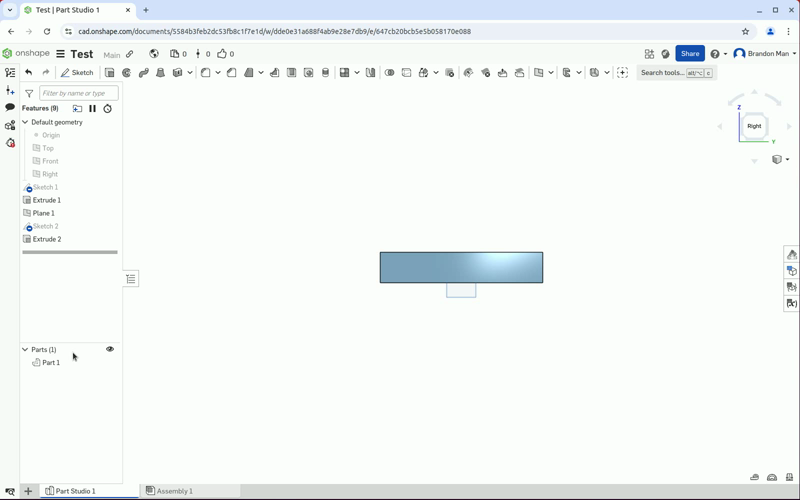
key(y)
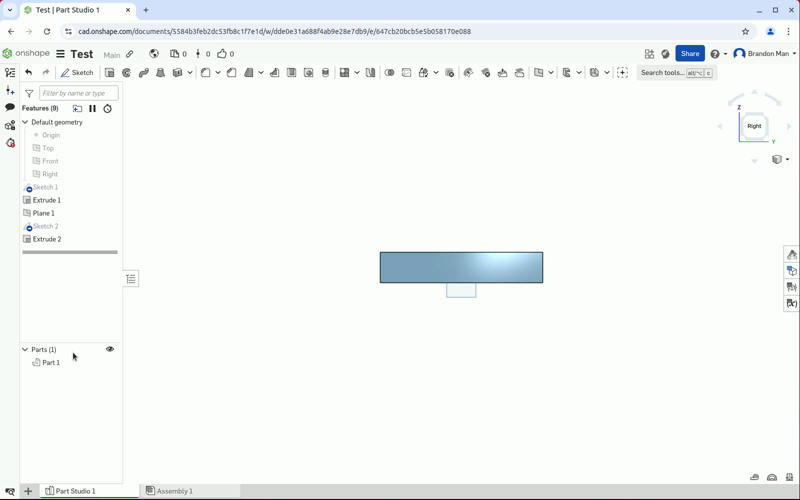
key(shift+p)
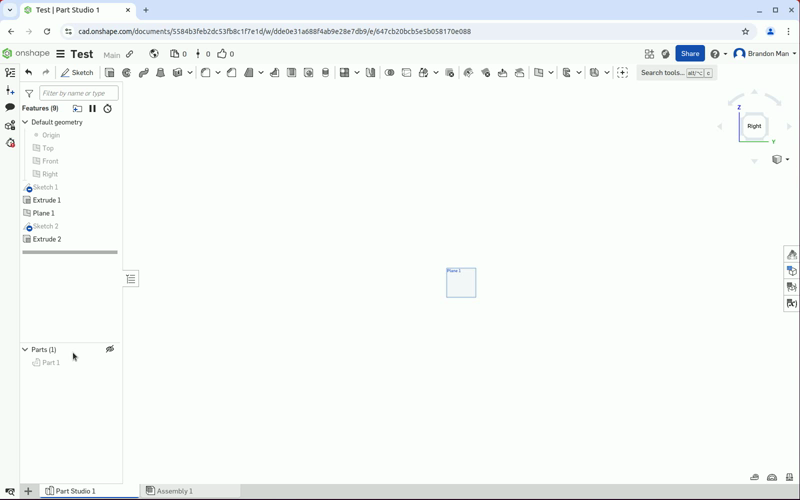
key(space)
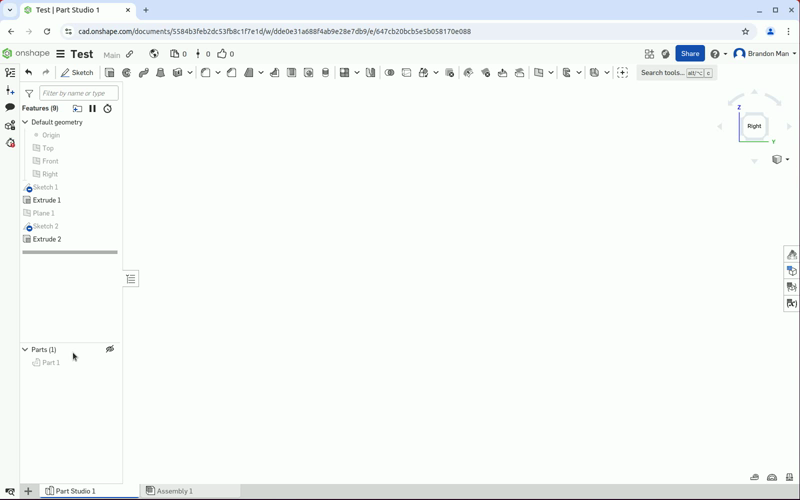
key_down(shift)
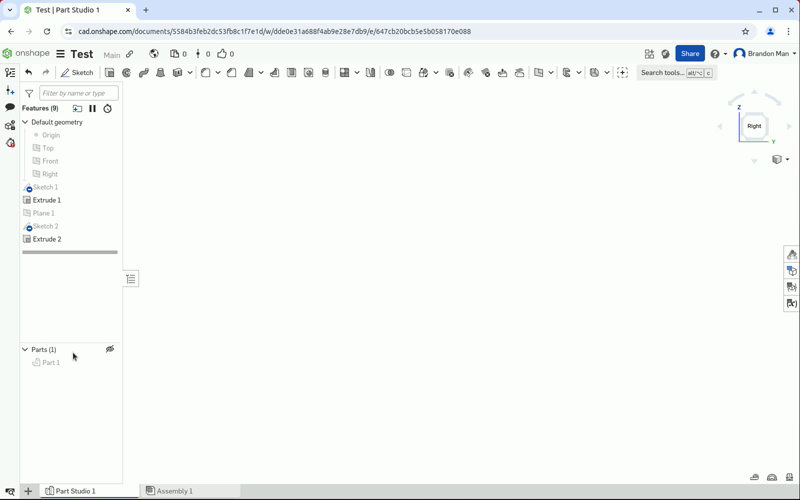
key(right)
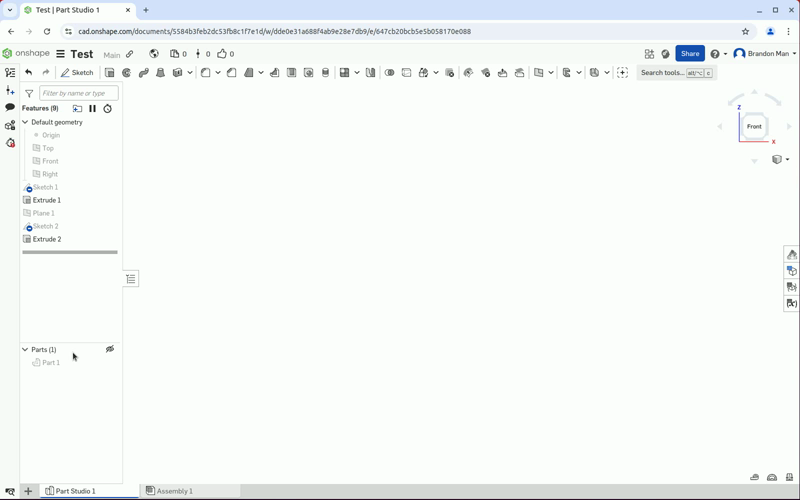
key_up(shift)
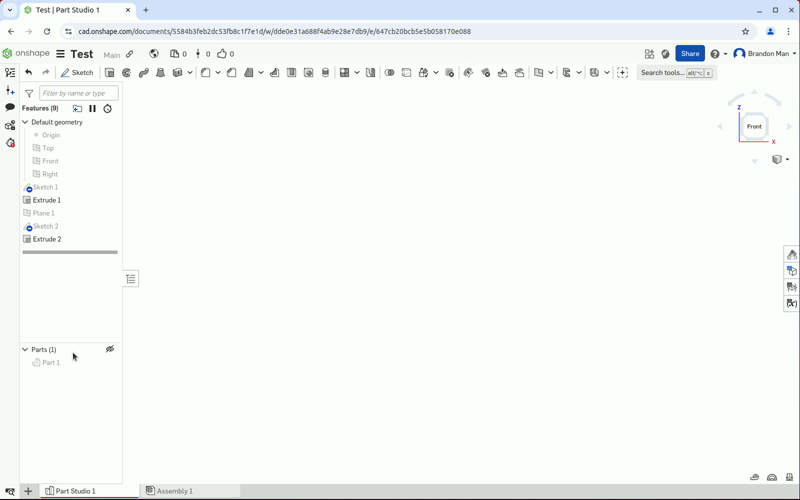
key(space)
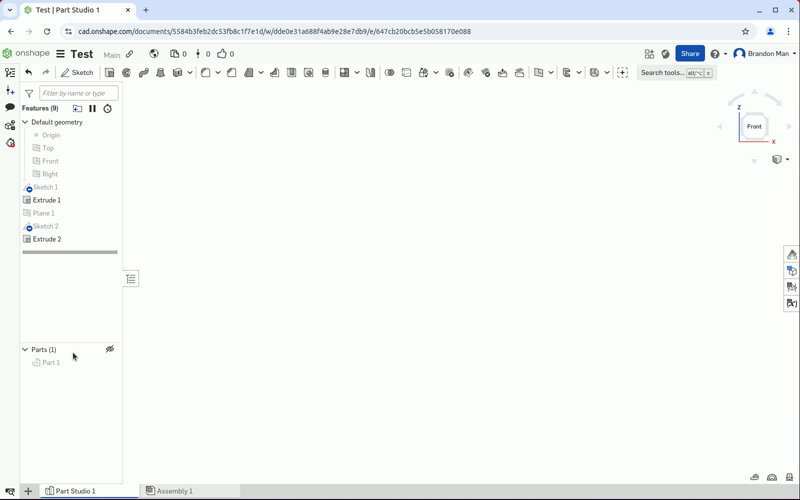
key_down(shift)
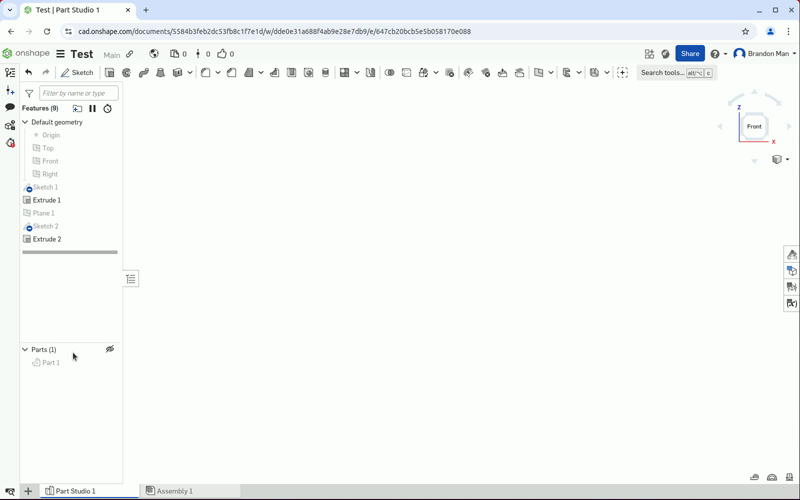
key(down)
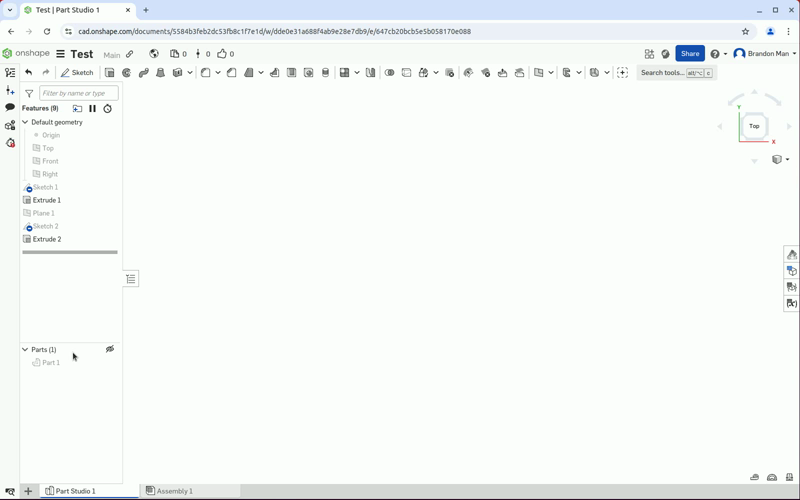
key_up(shift)
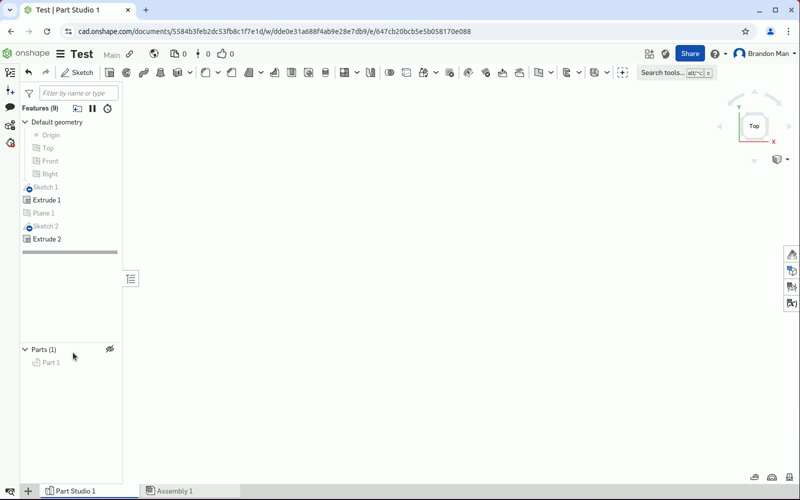
mouse_move(73, 352)
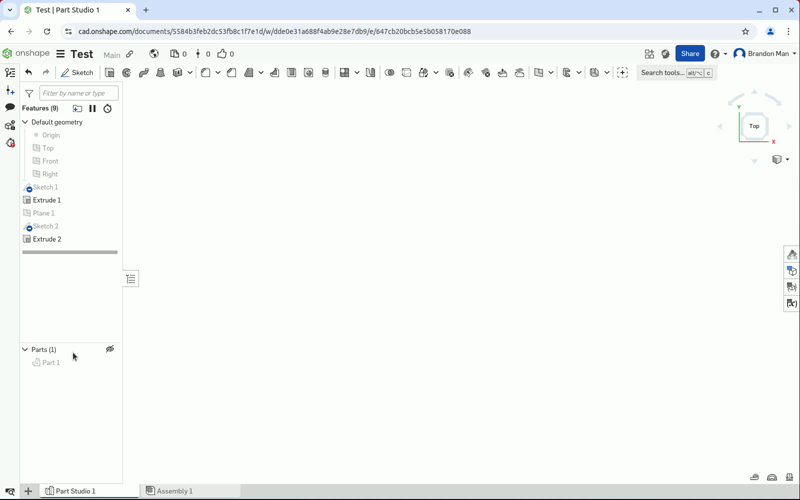
key(shift+y)
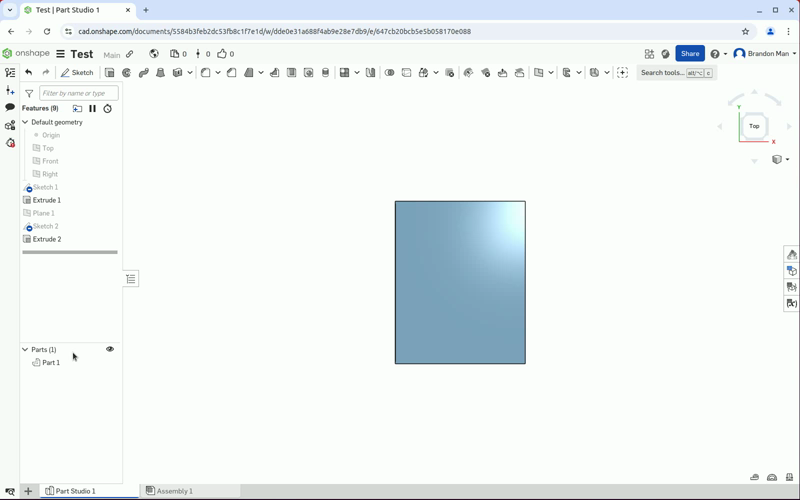
mouse_move(541, 75)
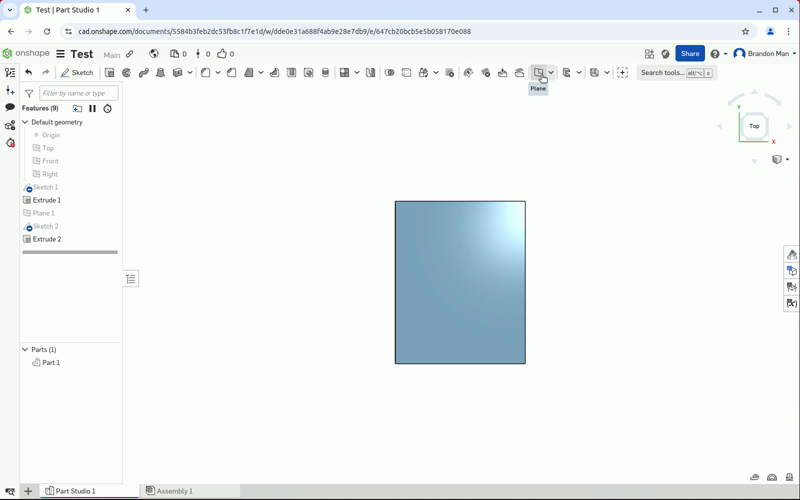
click(541, 75)
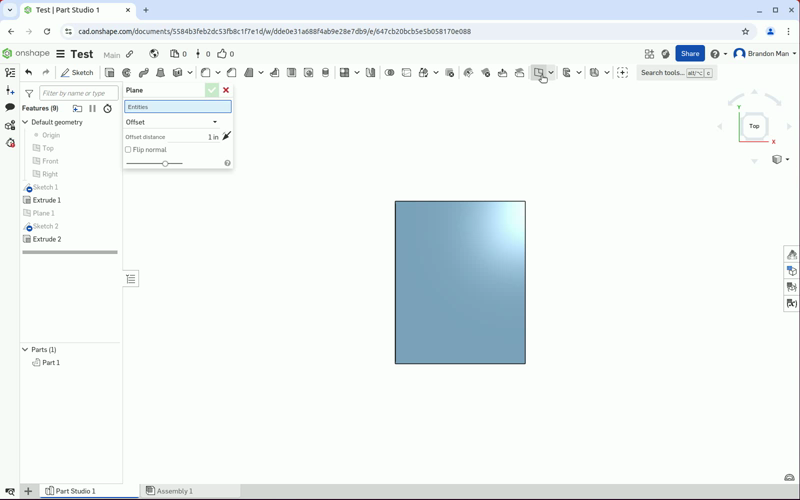
mouse_move(73, 150)
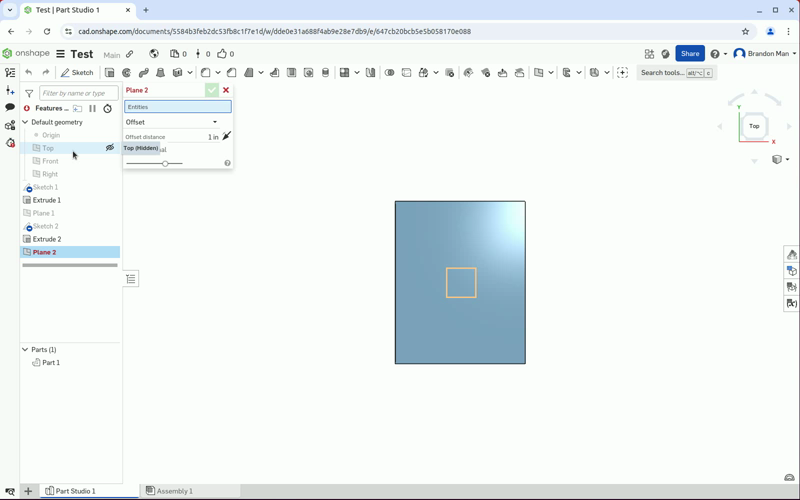
click(73, 150)
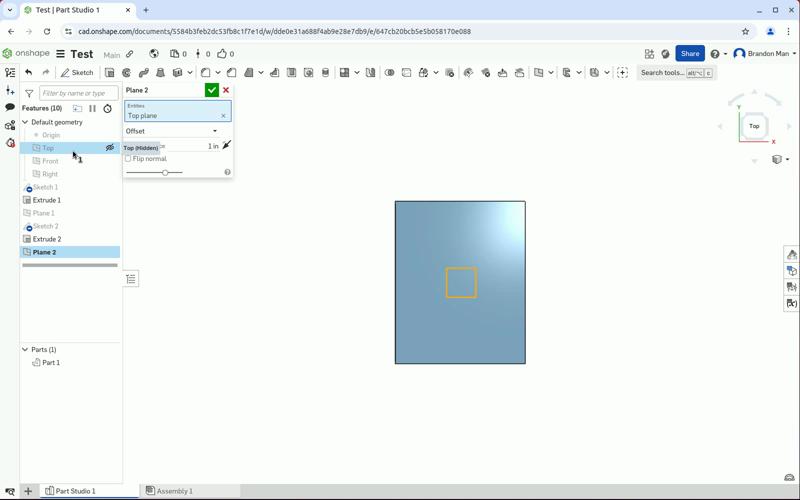
key(tab, 2)
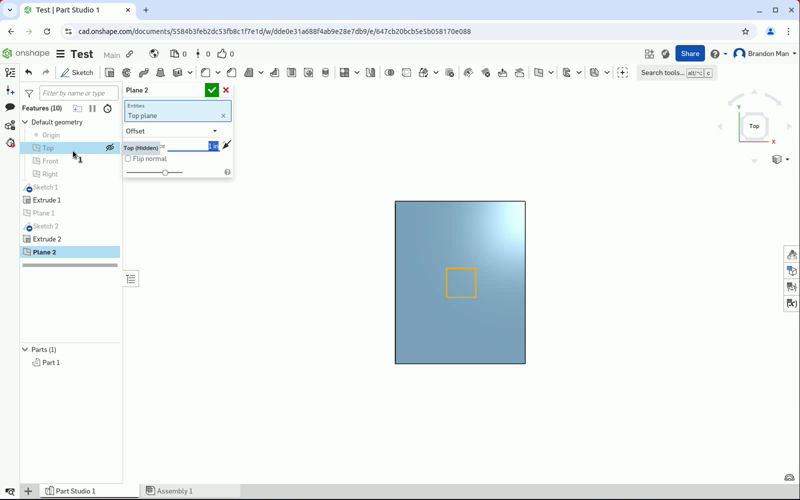
text(1.91)
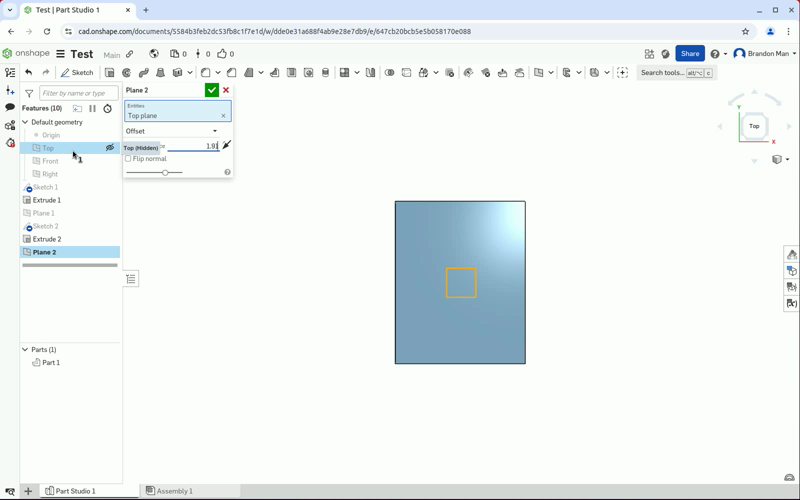
key(enter, 2)
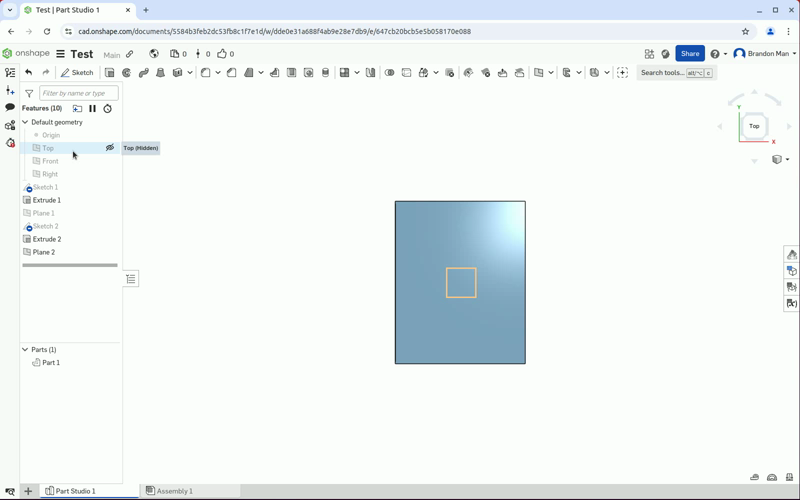
key(shift+s)
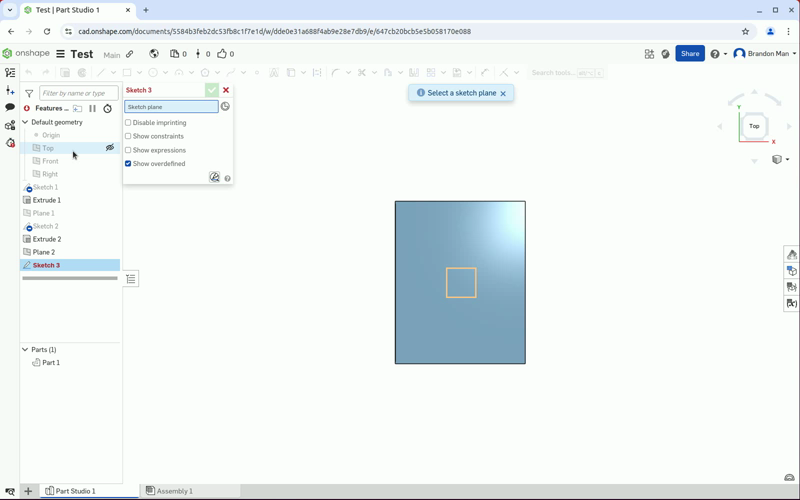
mouse_move(73, 254)
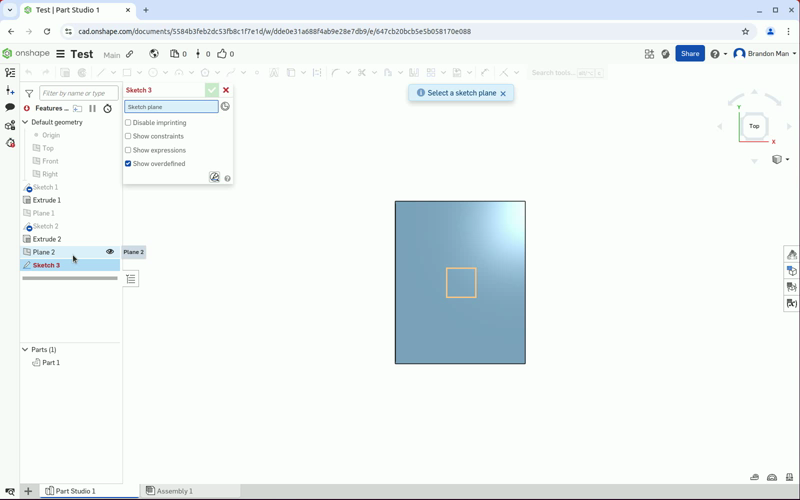
click(73, 254)
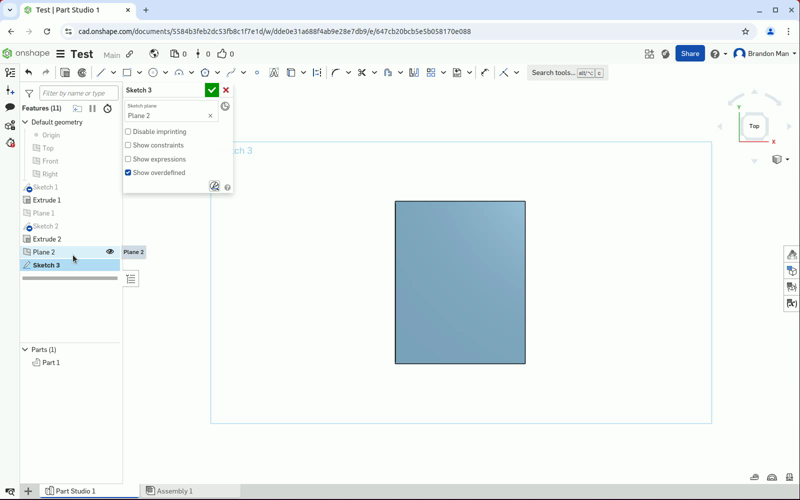
mouse_move(73, 352)
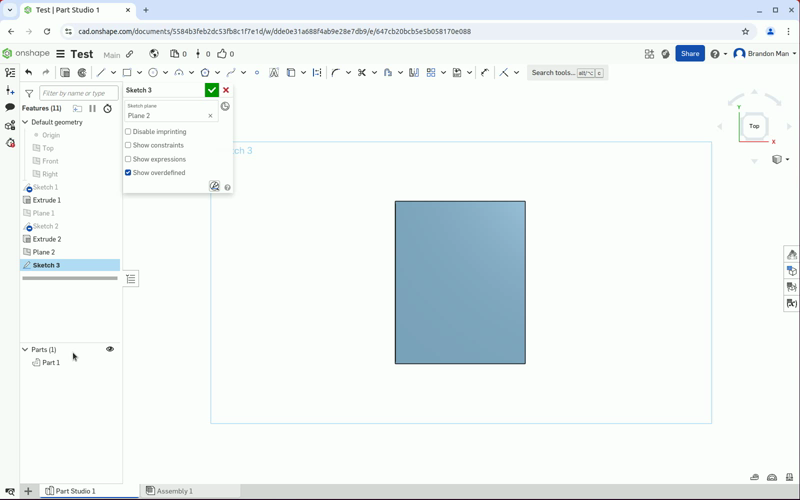
key(y)
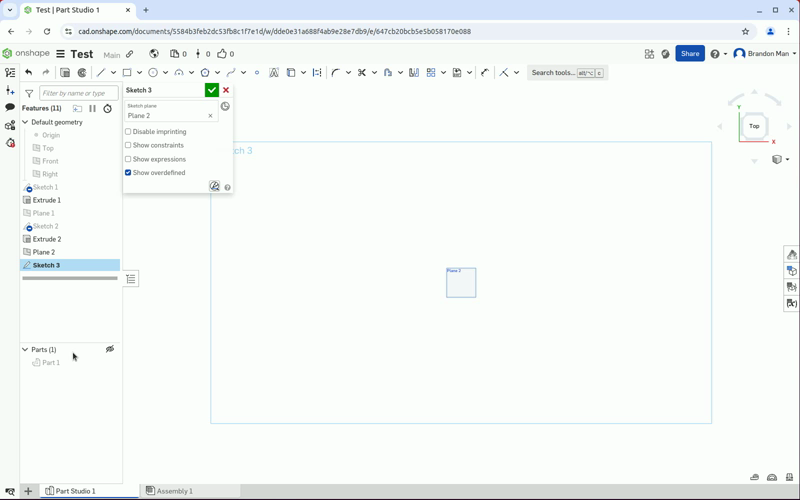
key(l)
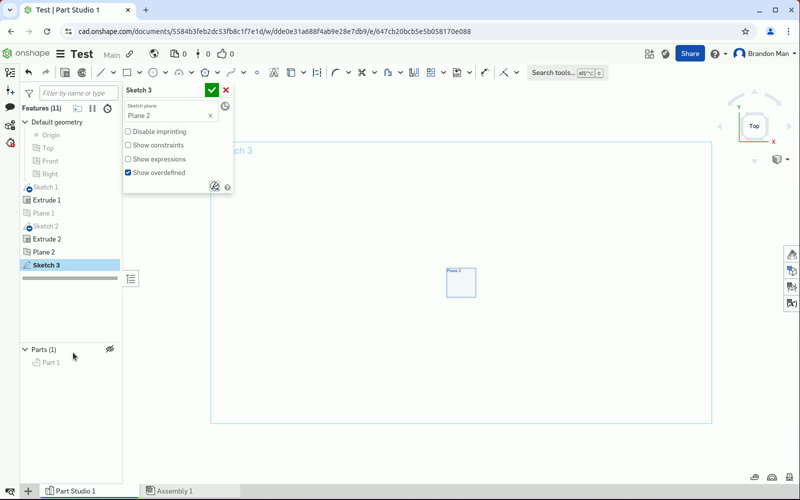
key_down(shift)
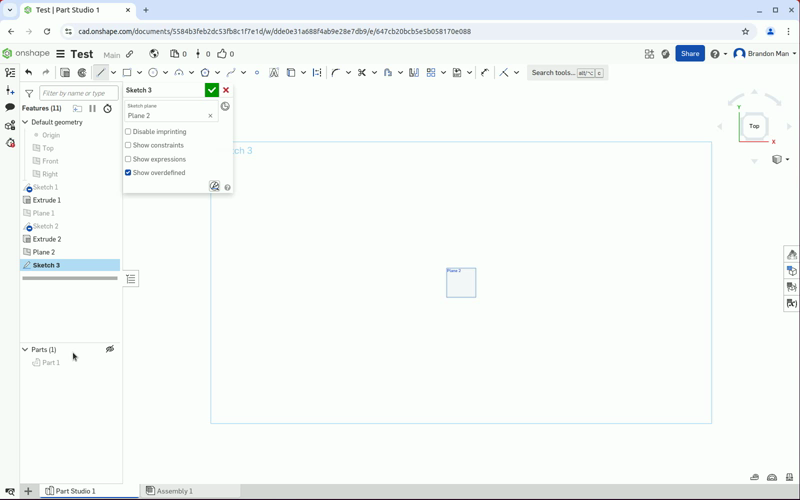
mouse_move(403, 326)
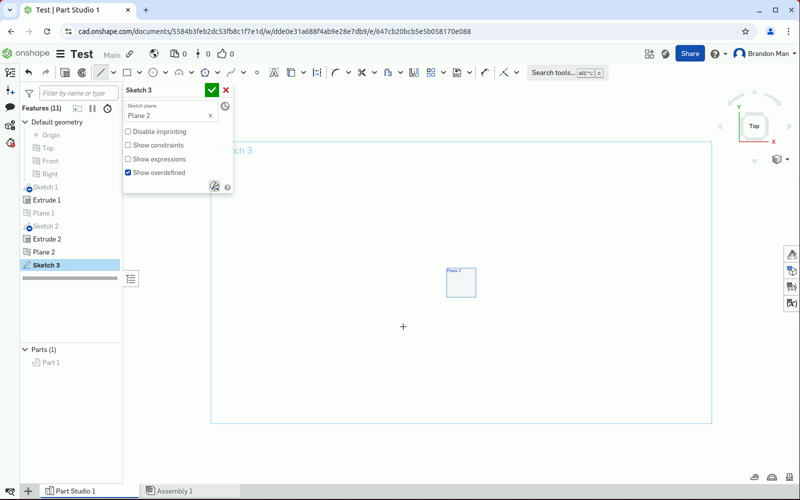
click(403, 326)
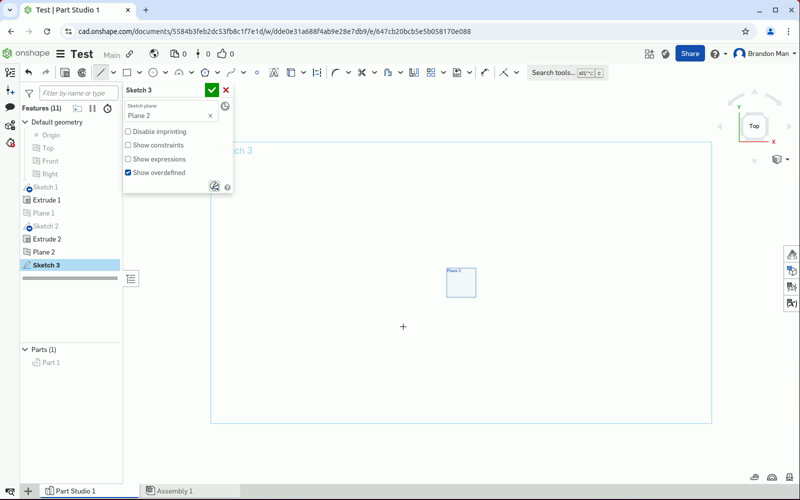
key_up(shift)
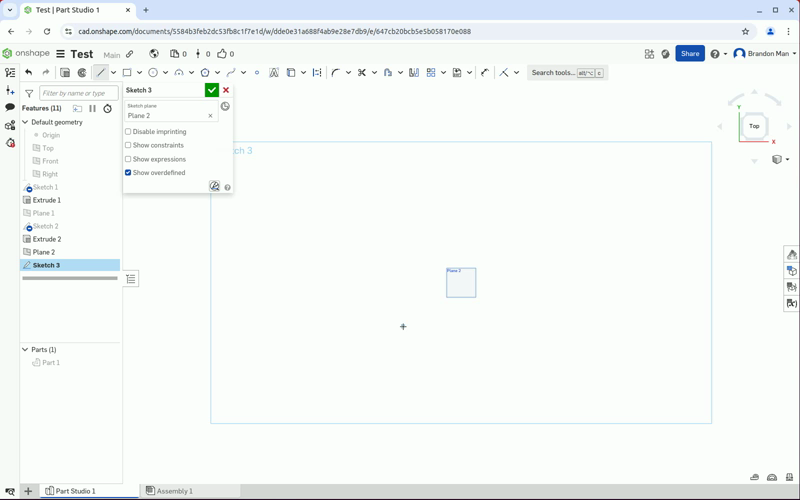
key_down(shift)
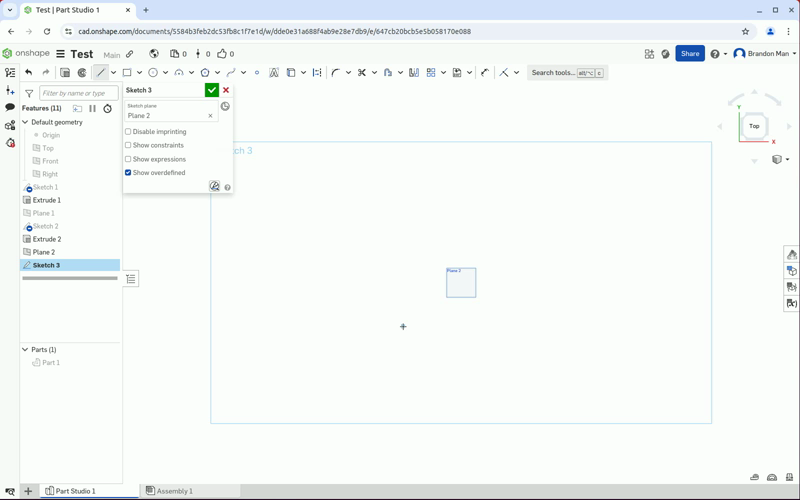
mouse_move(516, 326)
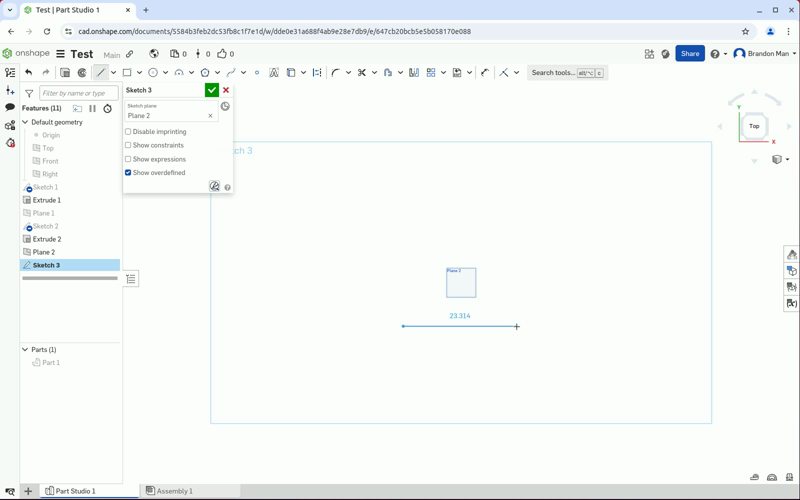
click(516, 326)
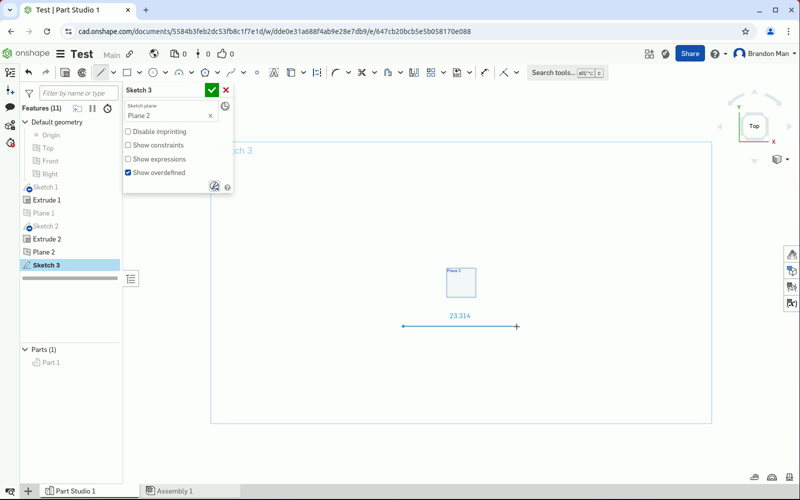
key_up(shift)
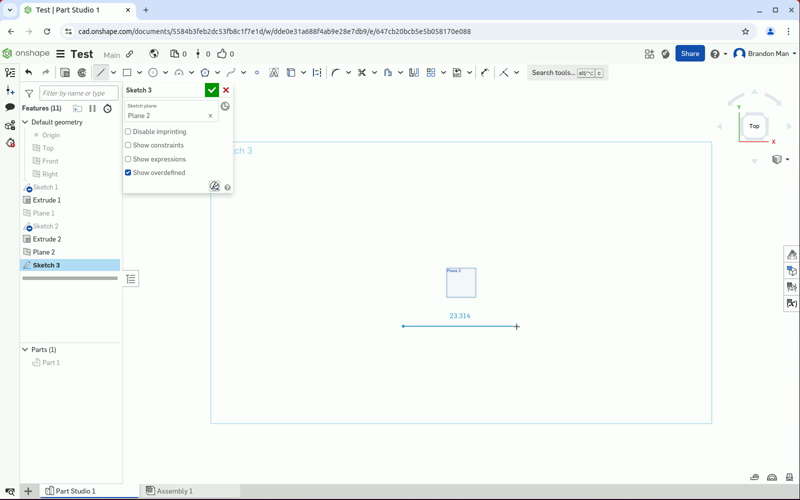
key_down(shift)
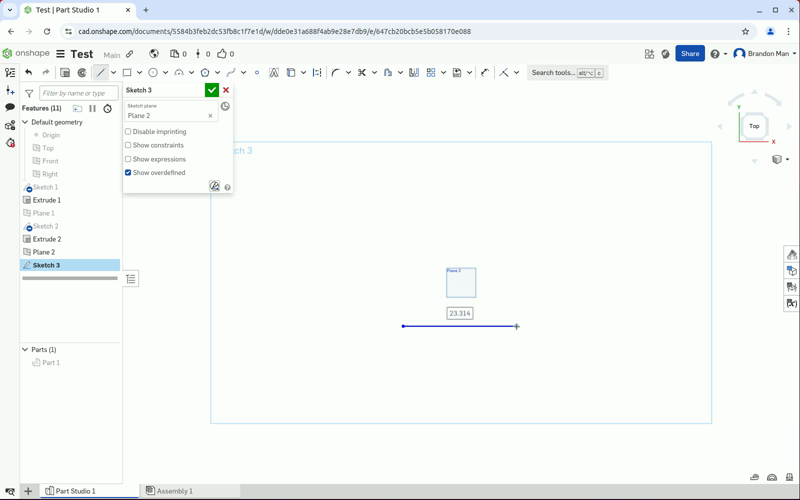
mouse_move(516, 240)
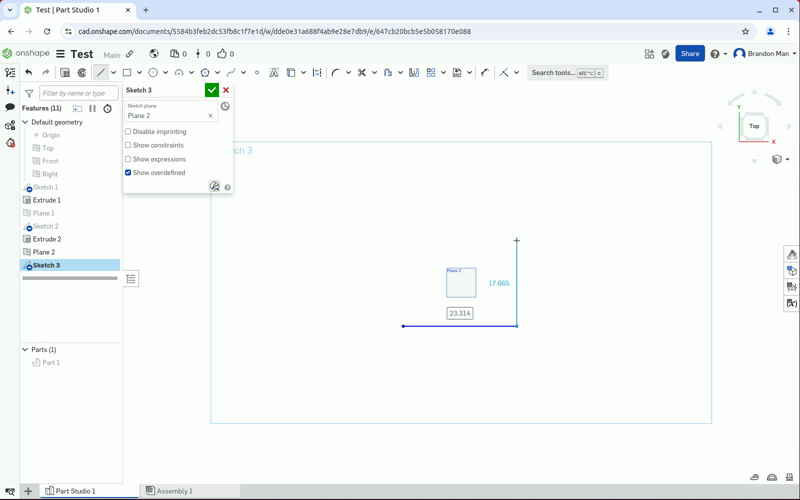
click(516, 240)
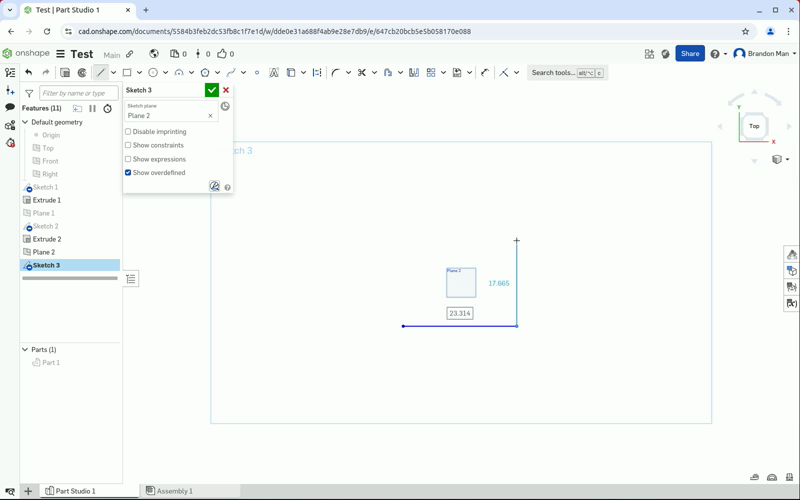
key_up(shift)
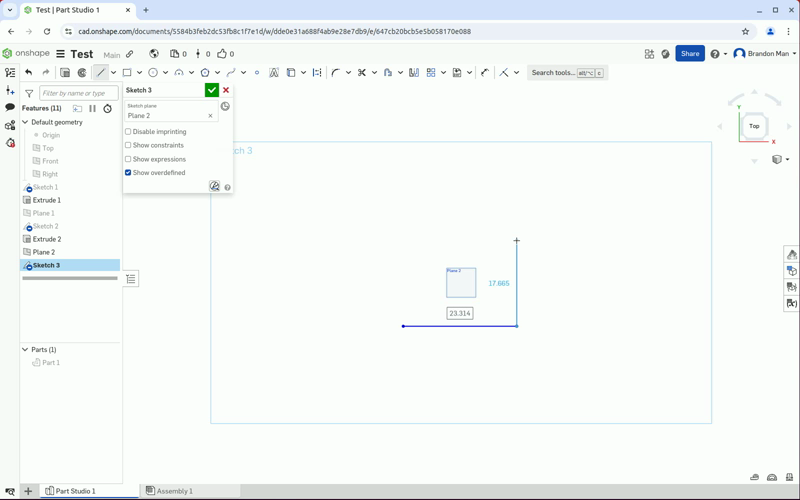
key_down(shift)
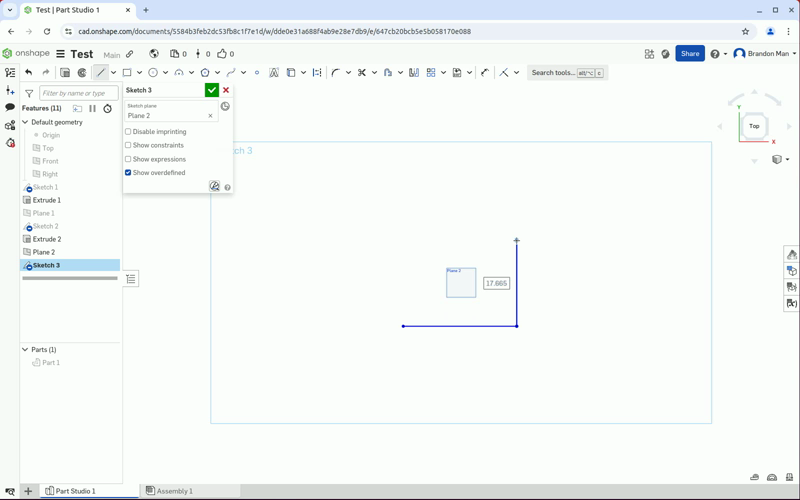
mouse_move(403, 240)
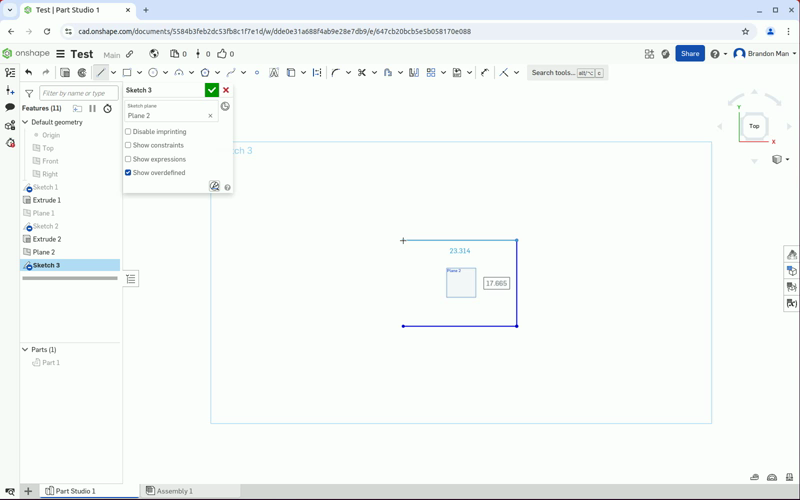
click(403, 240)
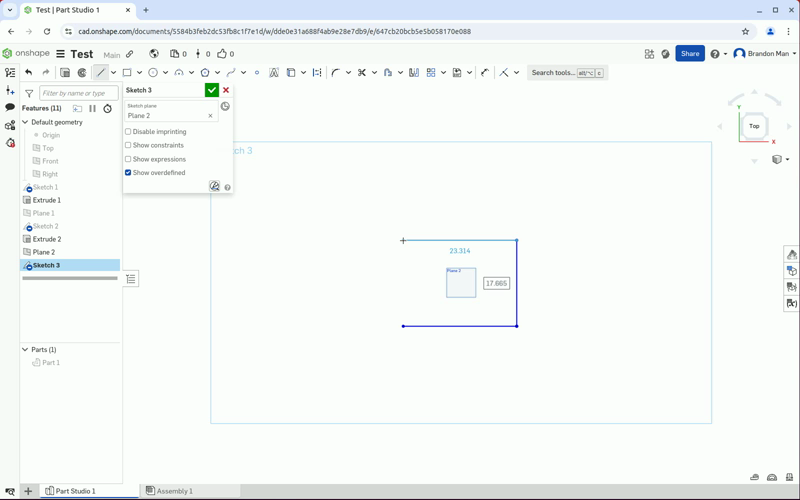
key_up(shift)
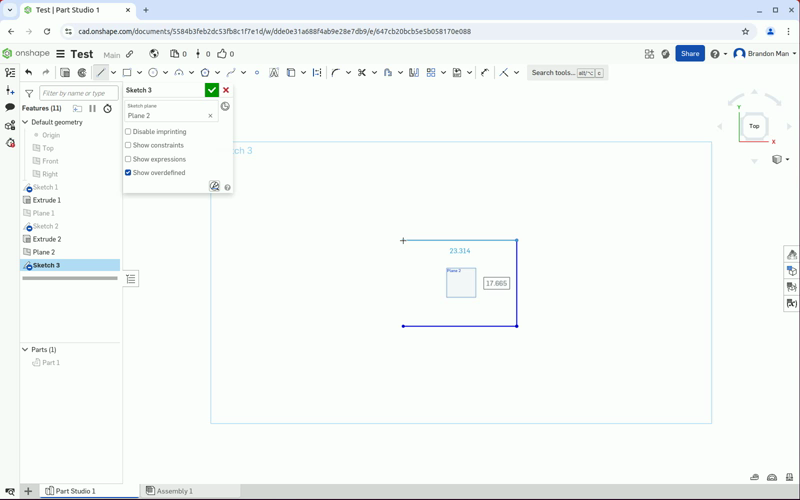
key_down(shift)
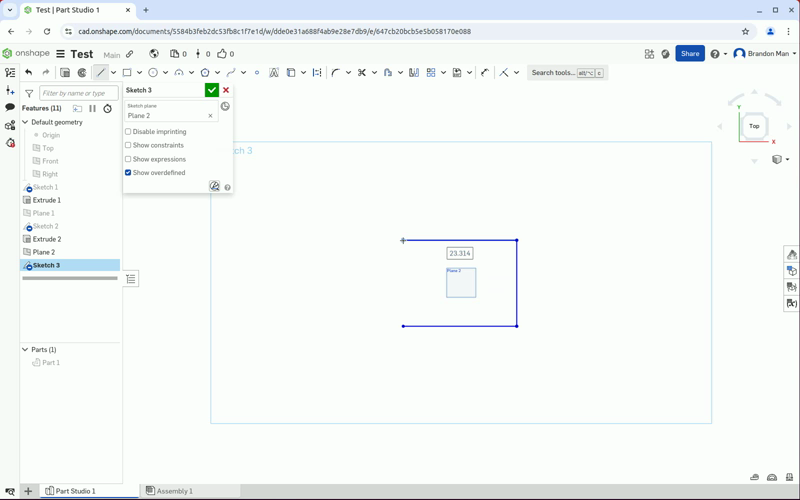
mouse_move(403, 326)
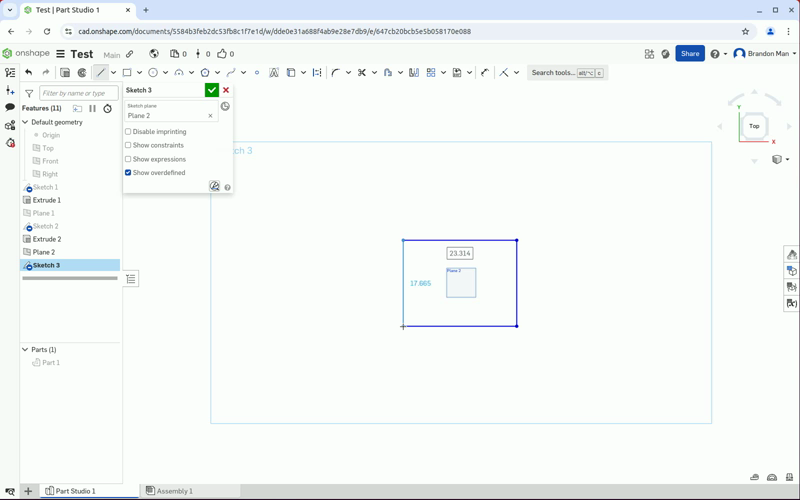
key_up(shift)
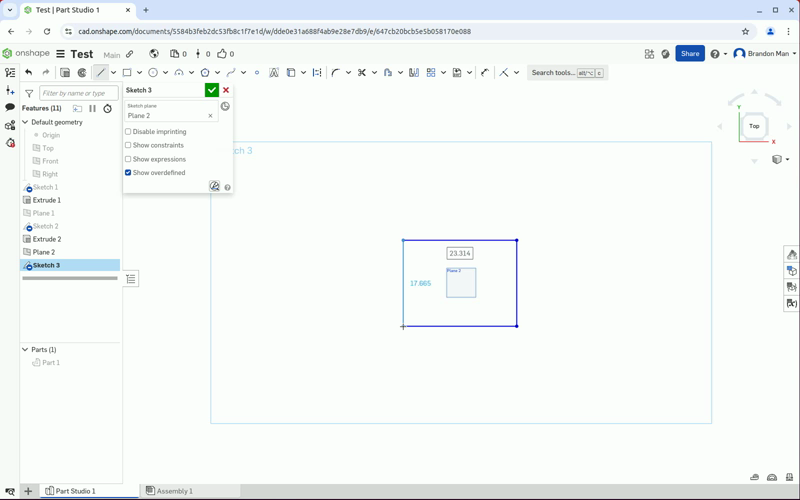
click(403, 326)
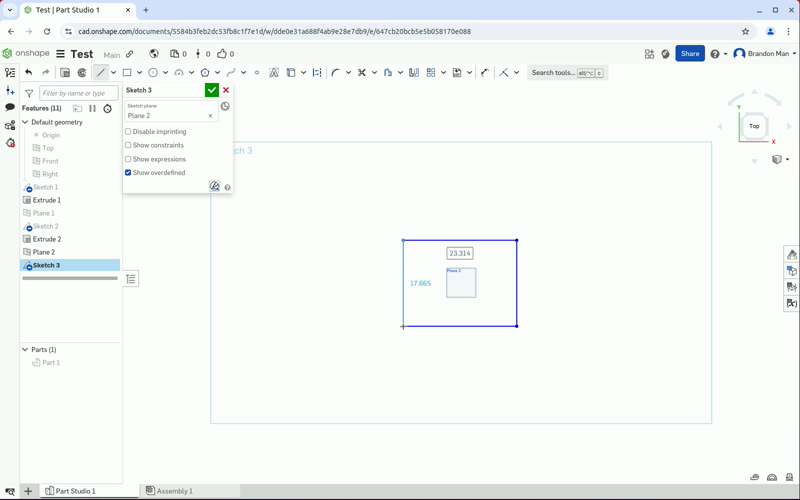
key(esc)
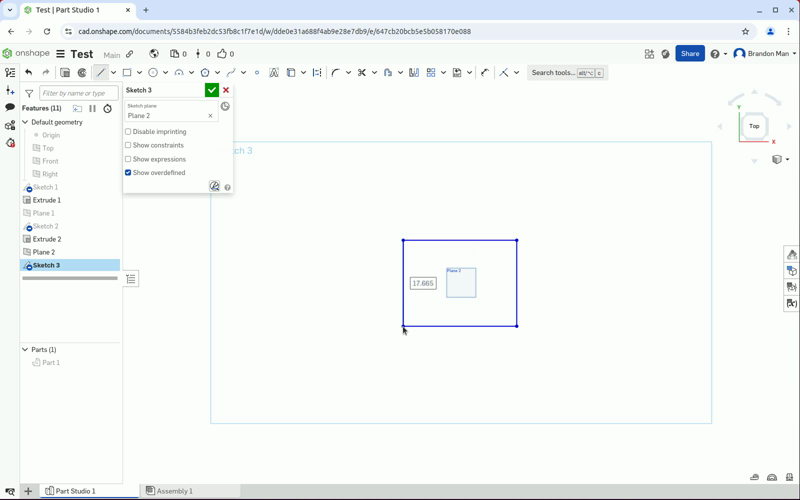
mouse_move(507, 253)
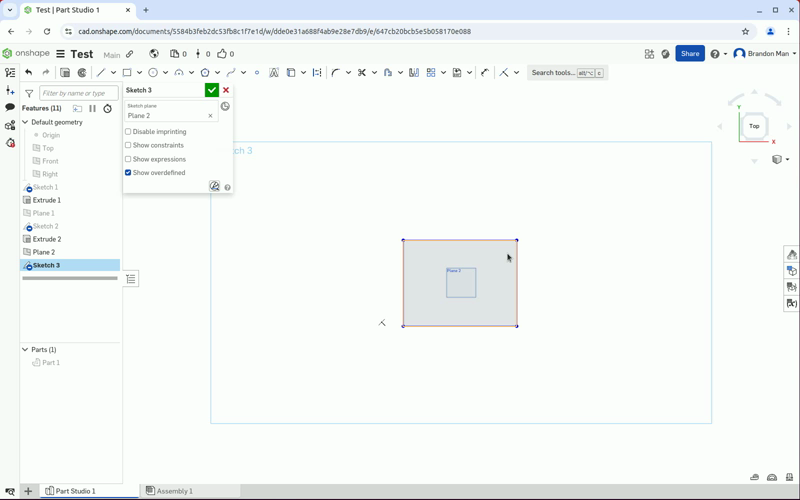
click(507, 253)
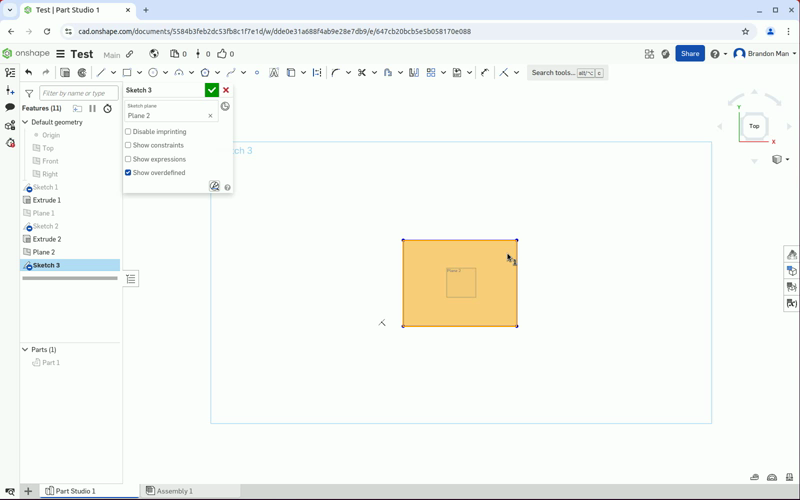
mouse_move(73, 352)
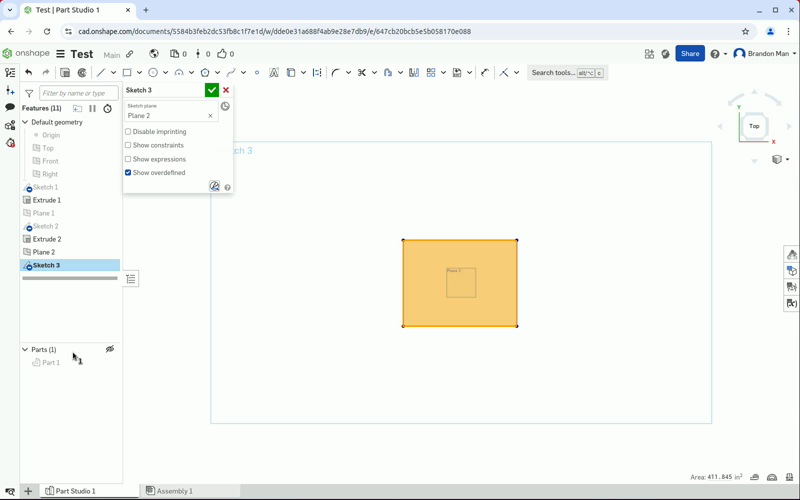
key(shift+y)
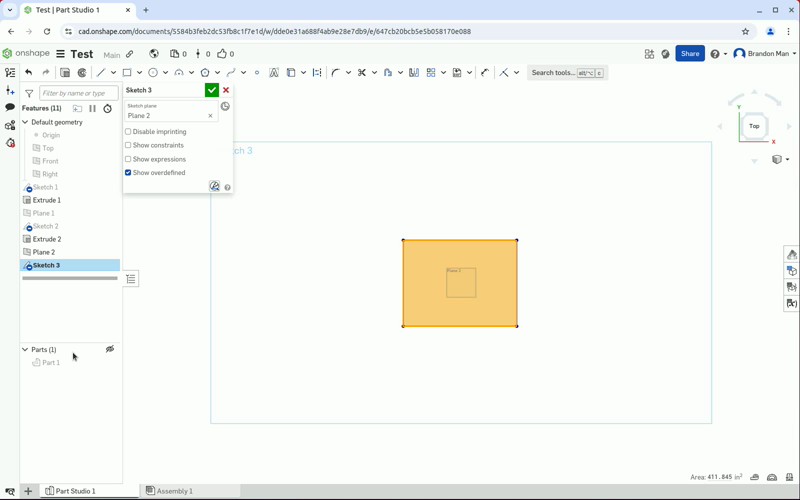
key(shift+e)
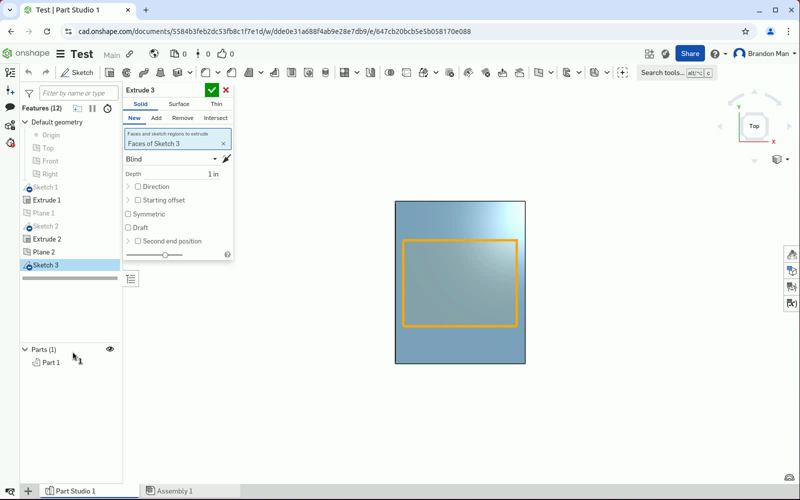
mouse_move(143, 106)
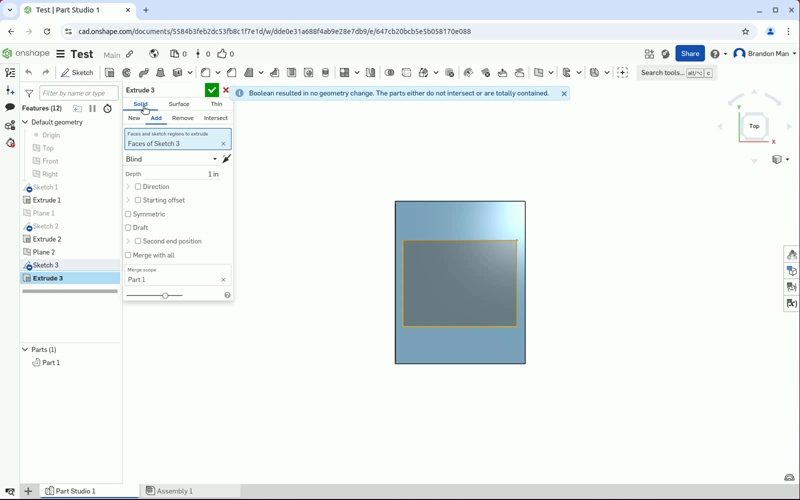
click(143, 106)
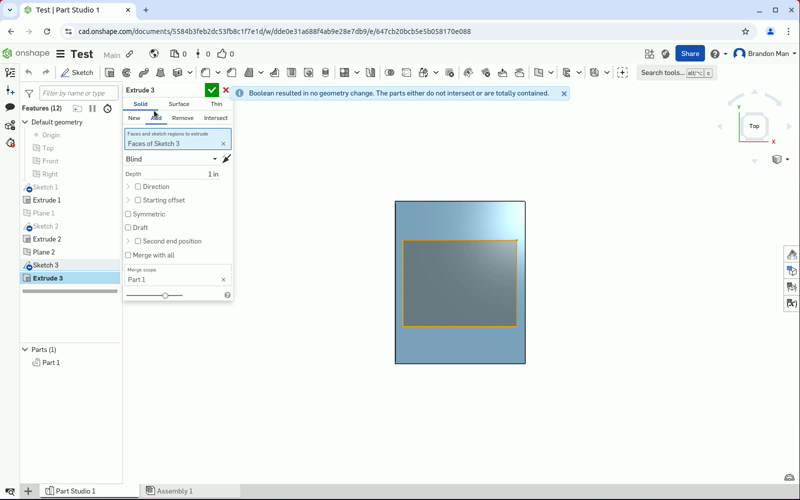
mouse_move(186, 120)
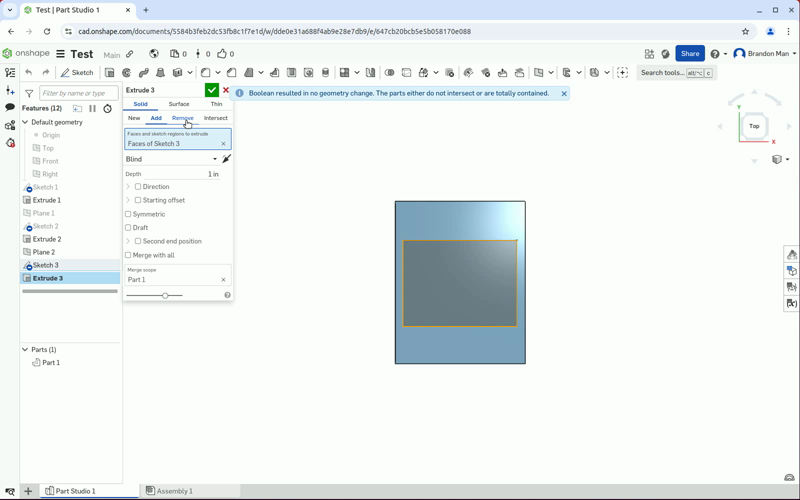
click(186, 120)
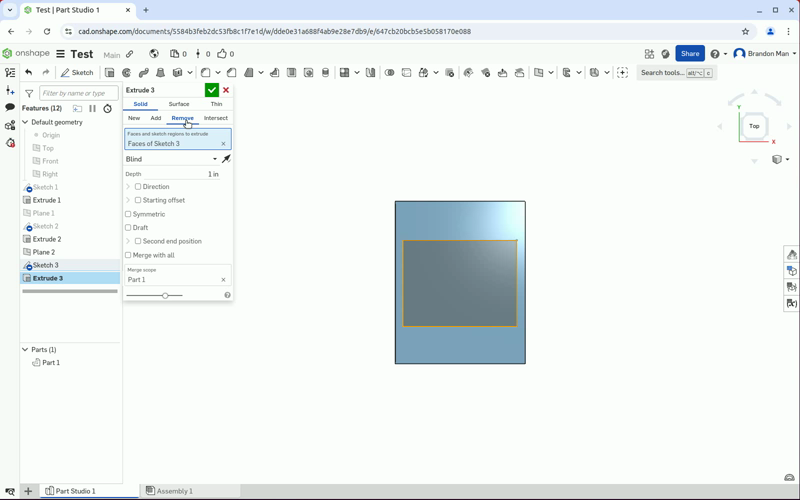
key(tab, 4)
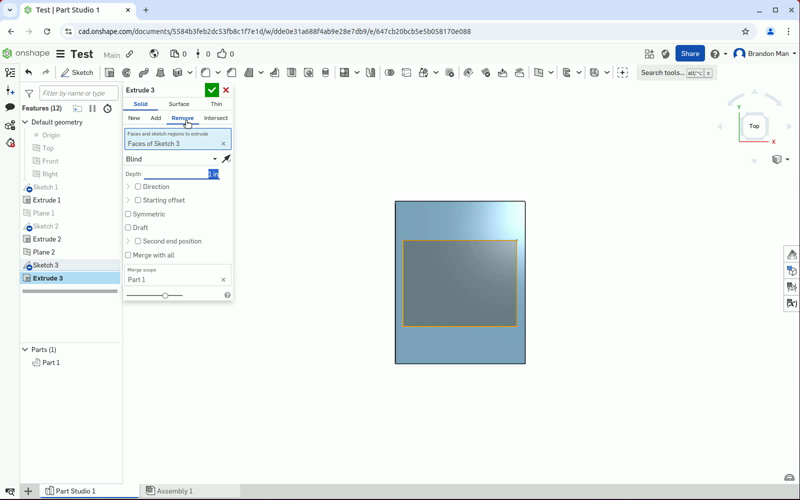
text(2.648)
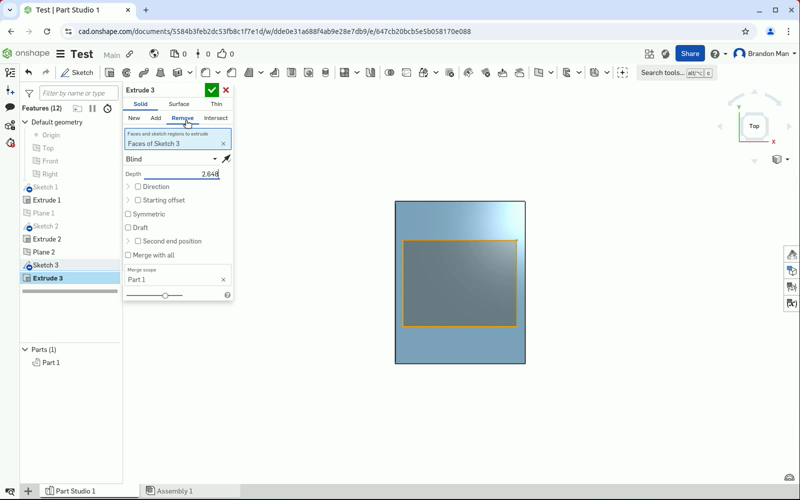
key(tab, 6)
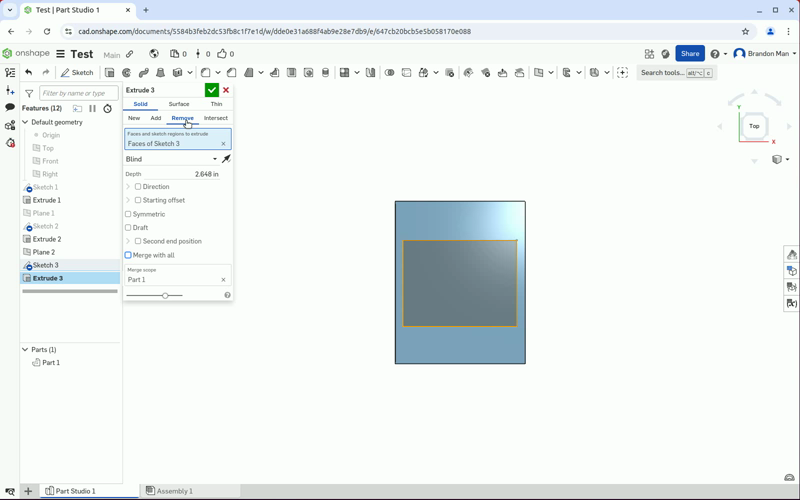
key(space)
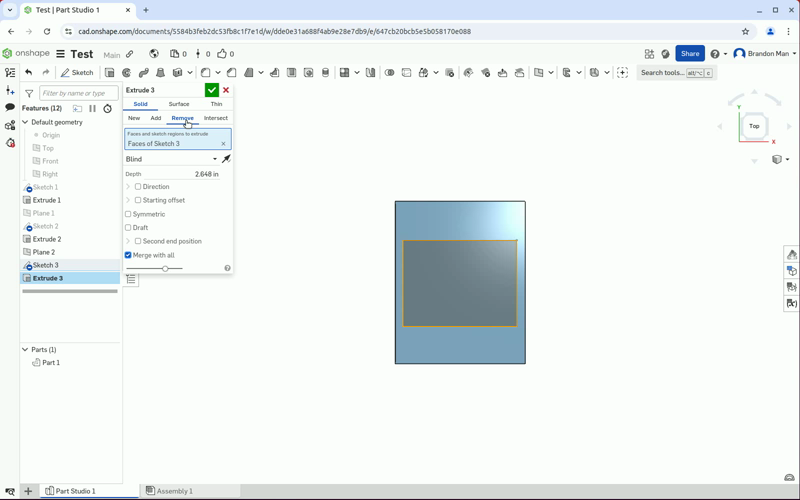
key(enter)
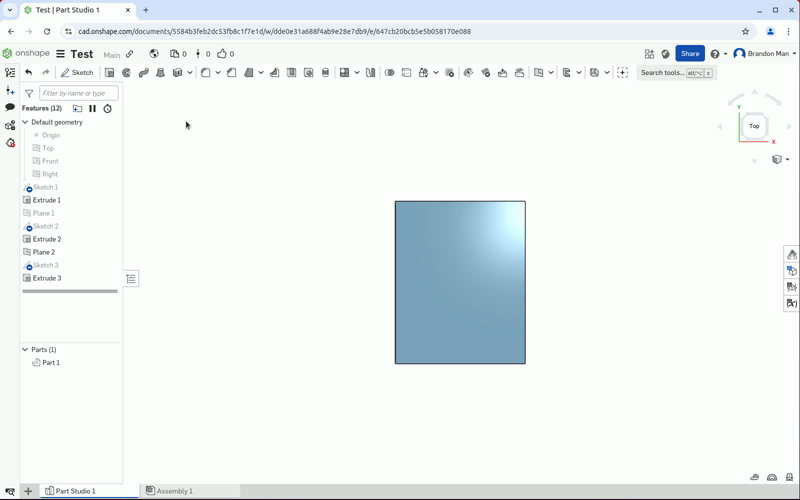
key(shift+h)
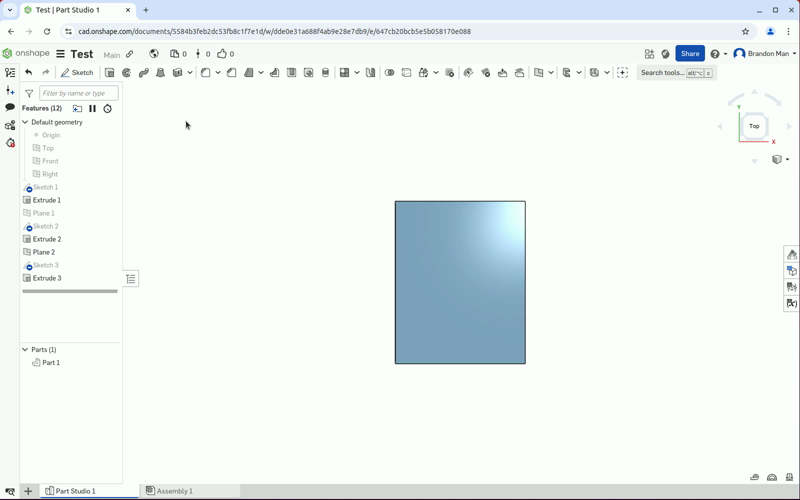
key(shift+h)
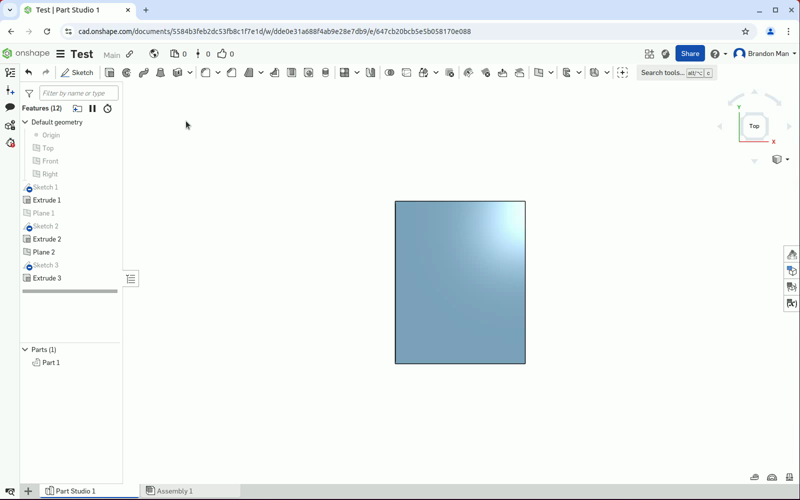
mouse_move(73, 189)
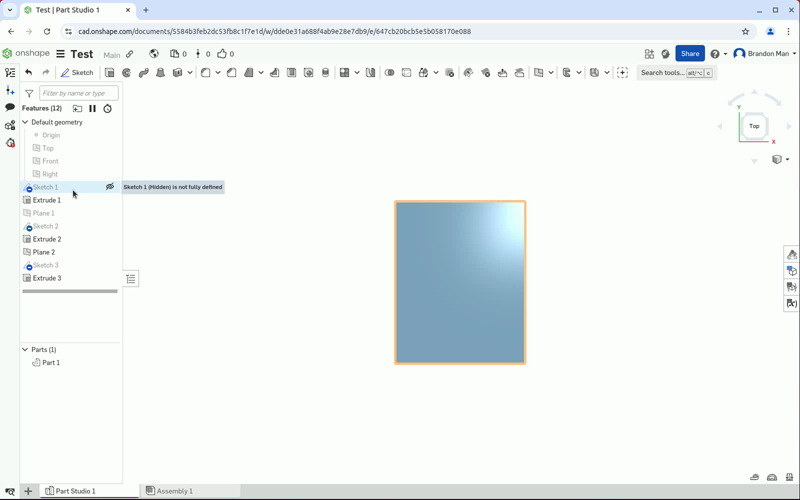
click(73, 189)
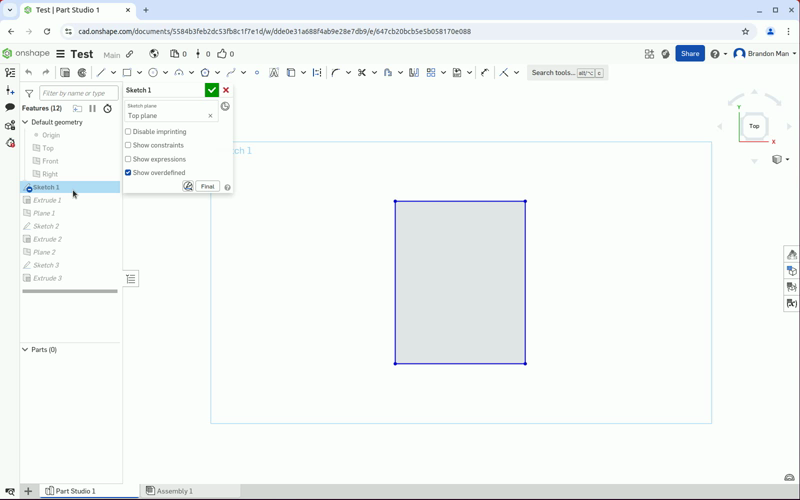
mouse_move(229, 92)
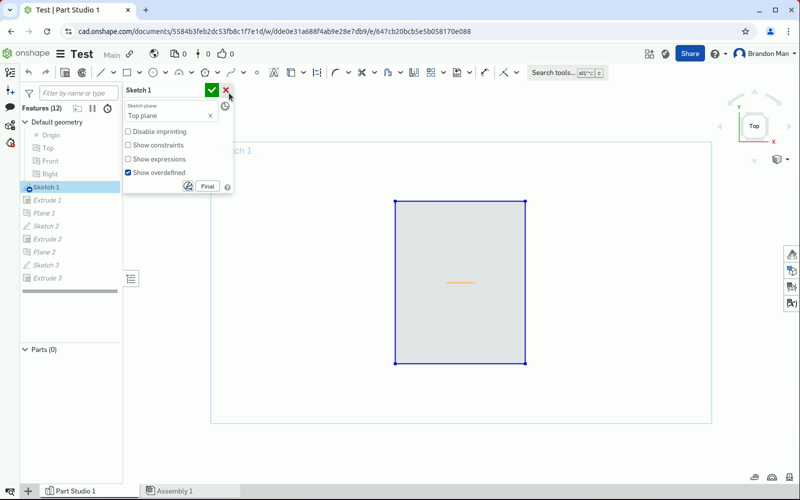
click(229, 92)
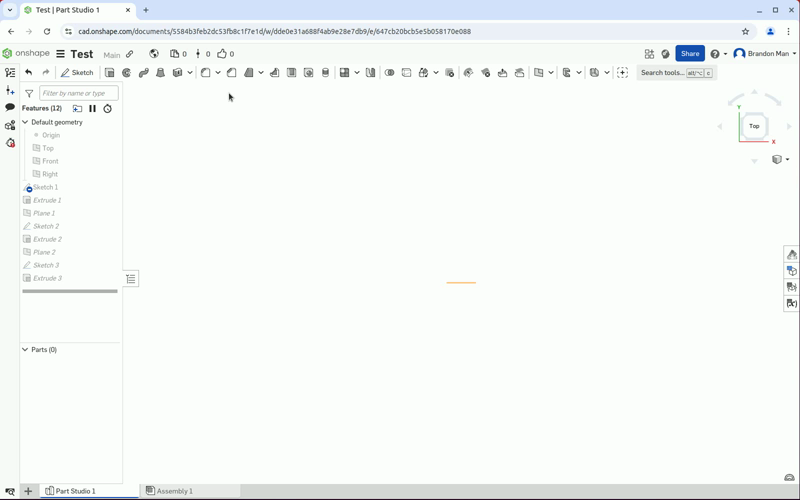
mouse_move(73, 352)
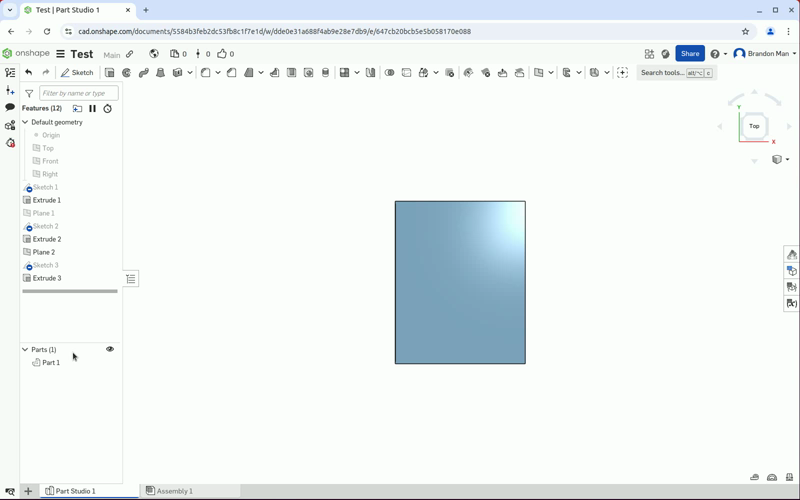
key(y)
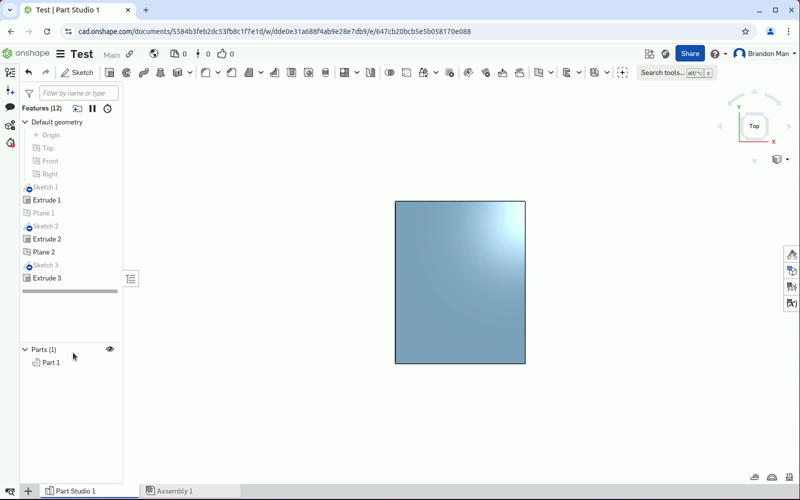
key(shift+p)
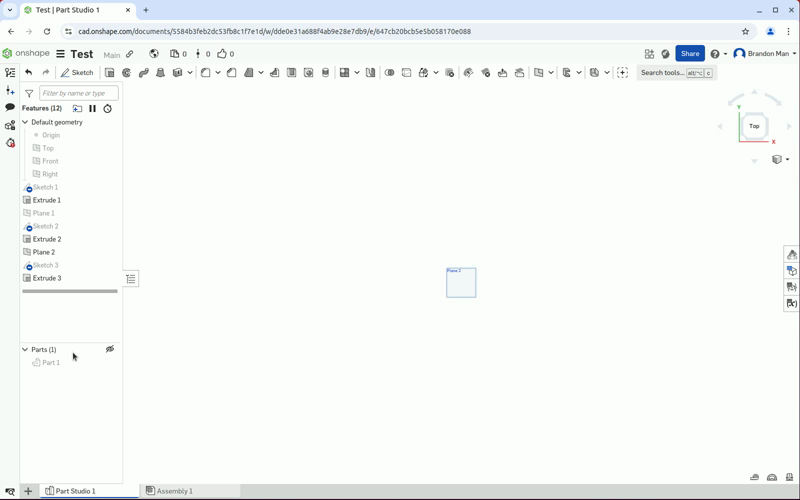
key(space)
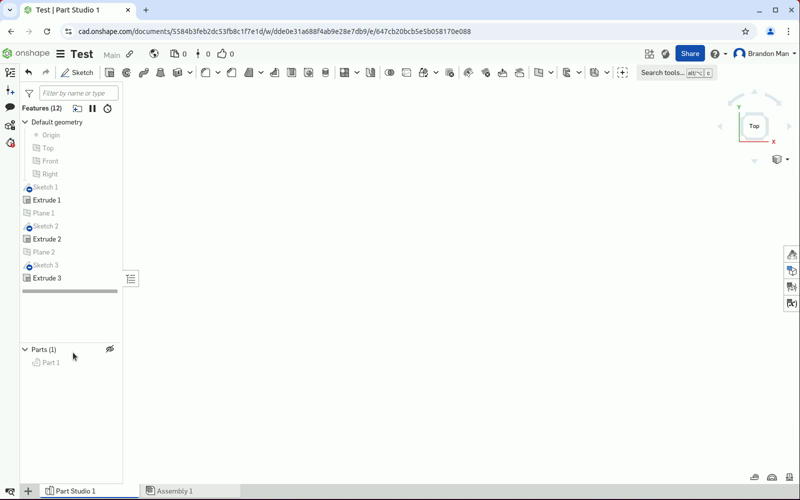
key_down(shift)
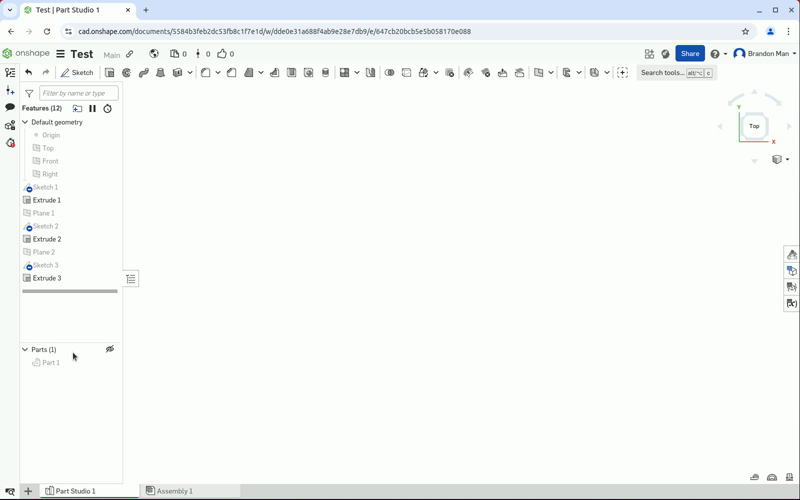
key(up)
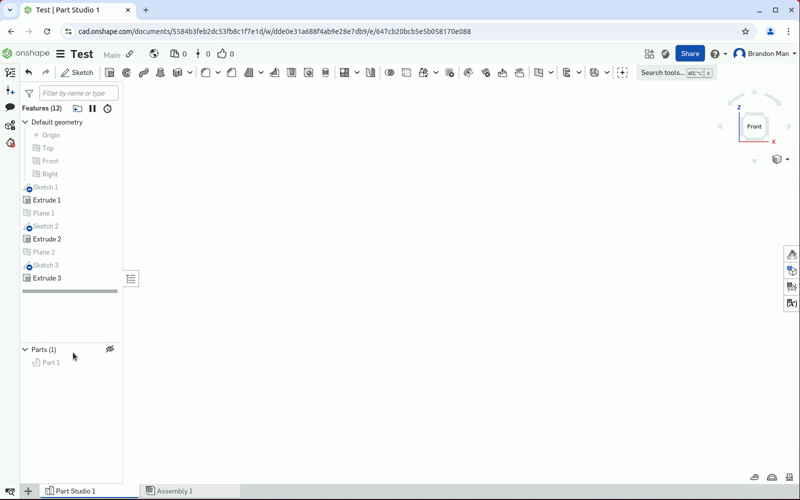
key_up(shift)
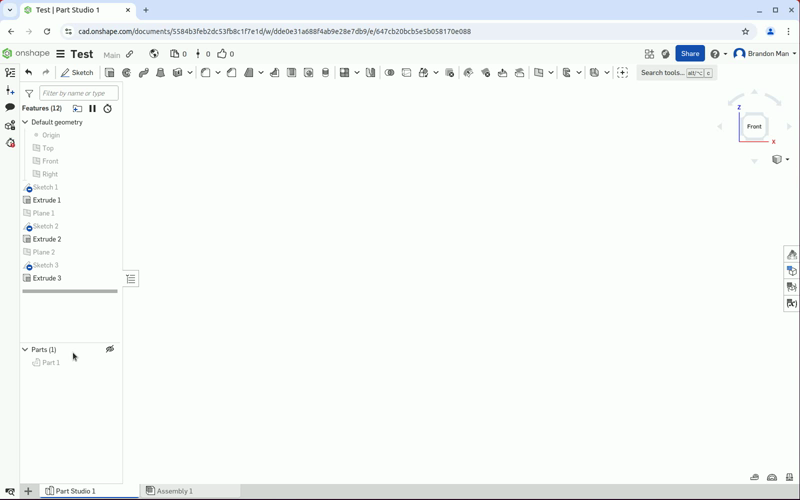
key(space)
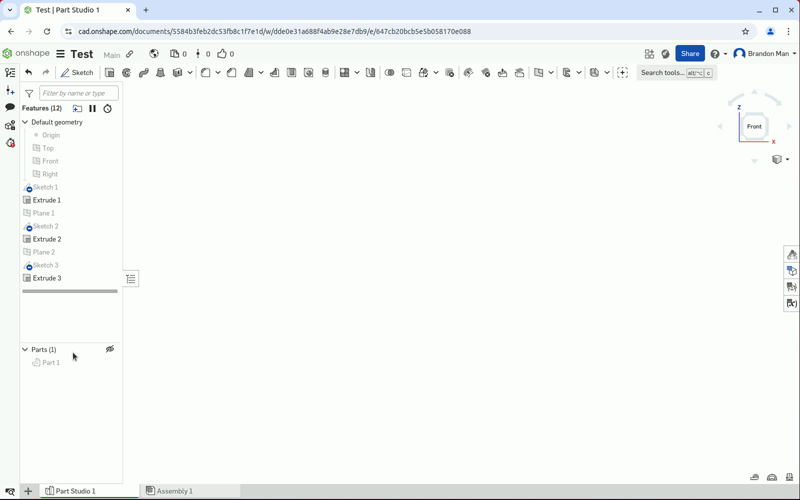
key_down(shift)
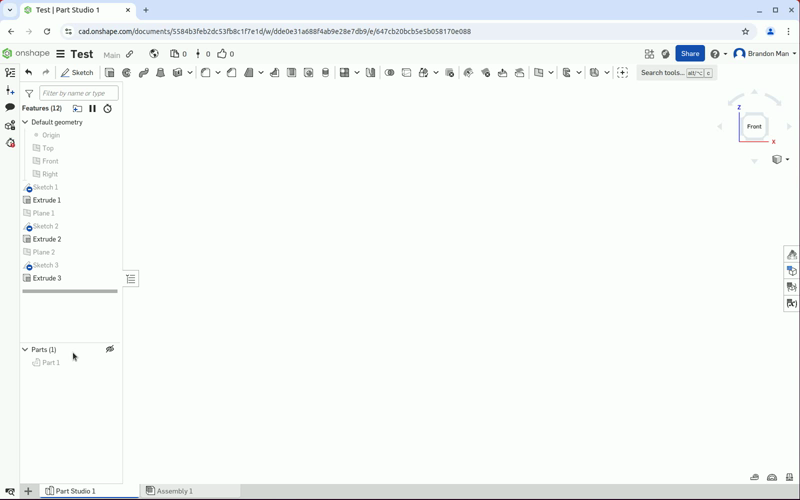
key(left)
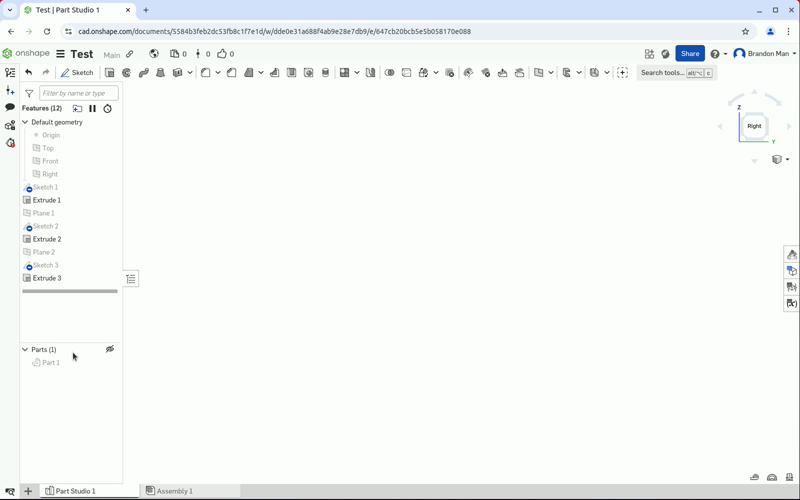
key_up(shift)
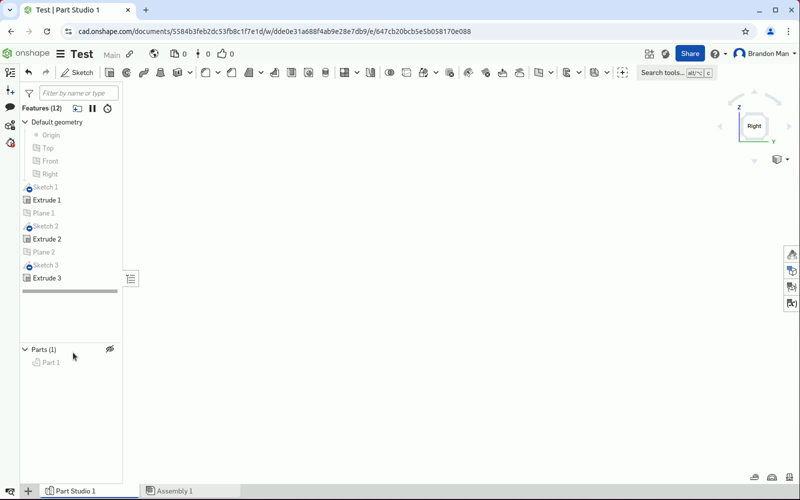
mouse_move(73, 352)
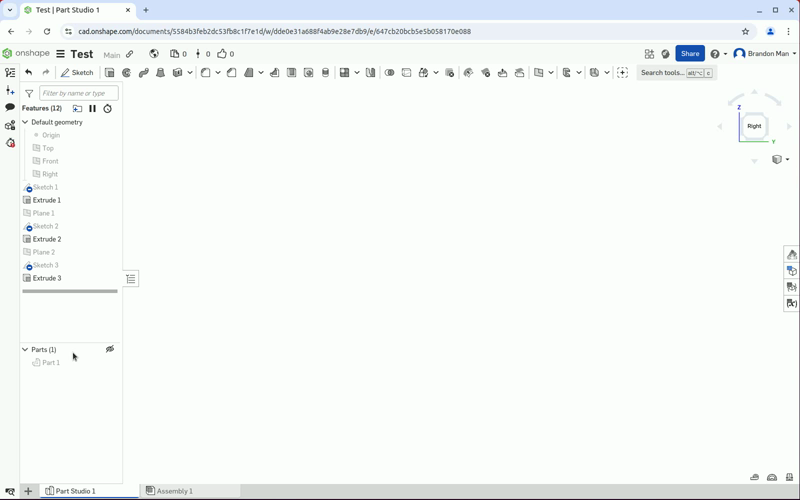
key(shift+y)
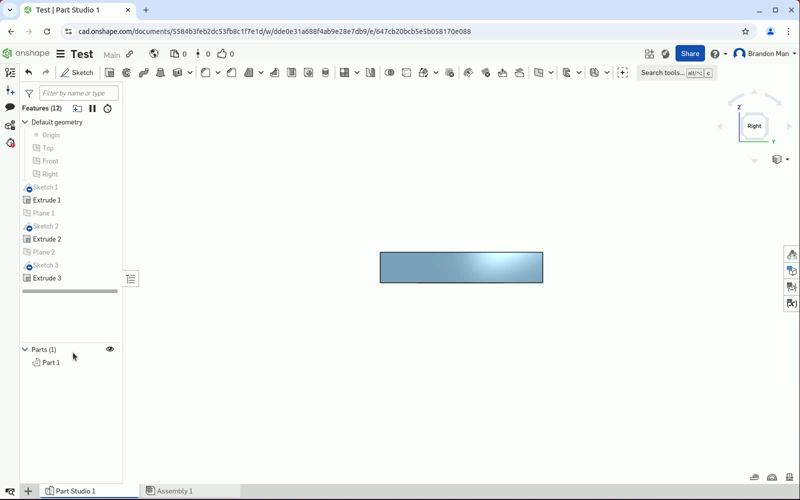
mouse_move(541, 75)
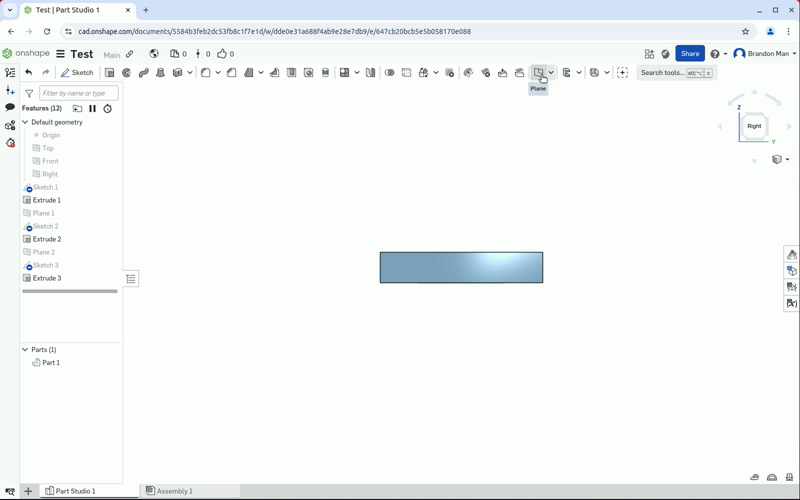
click(541, 75)
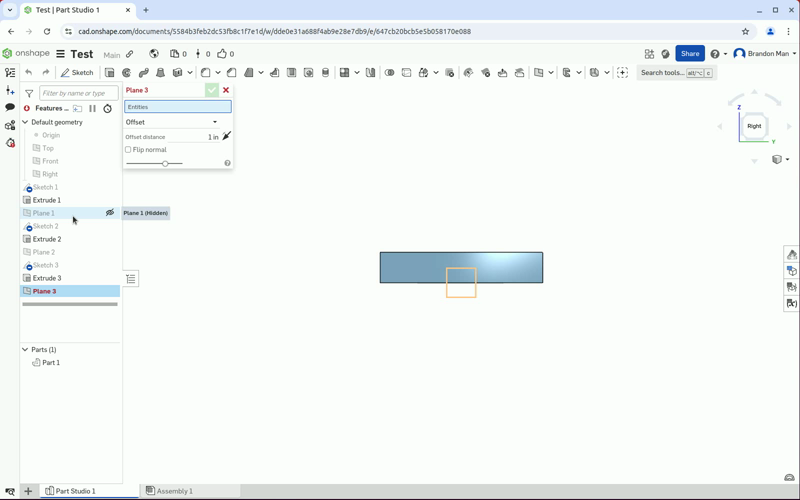
scroll(3)
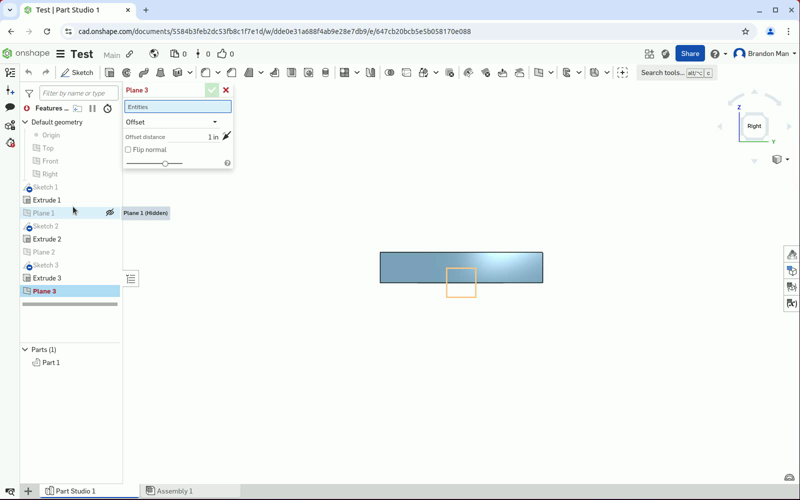
mouse_move(73, 176)
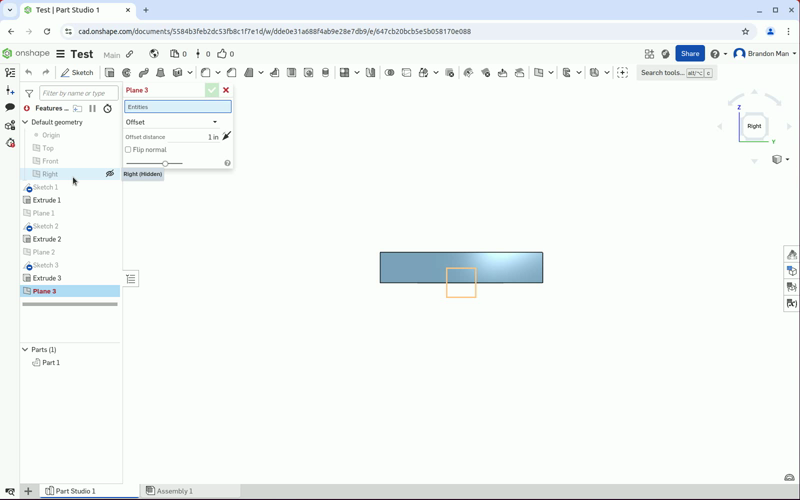
click(73, 176)
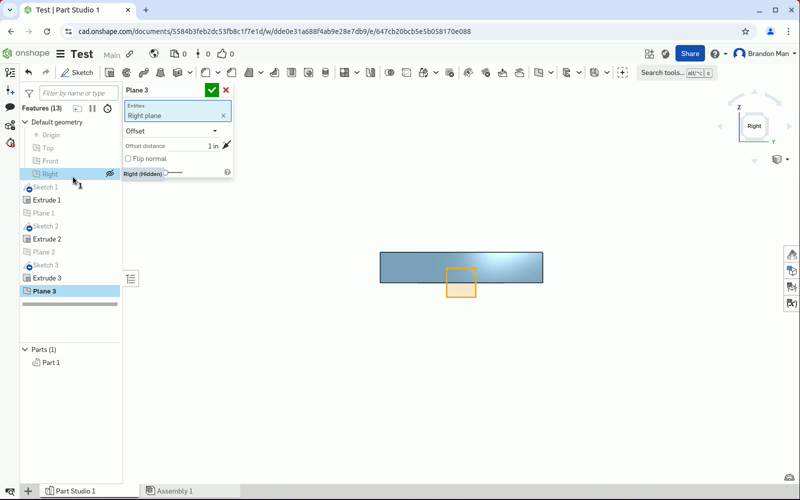
key(tab, 2)
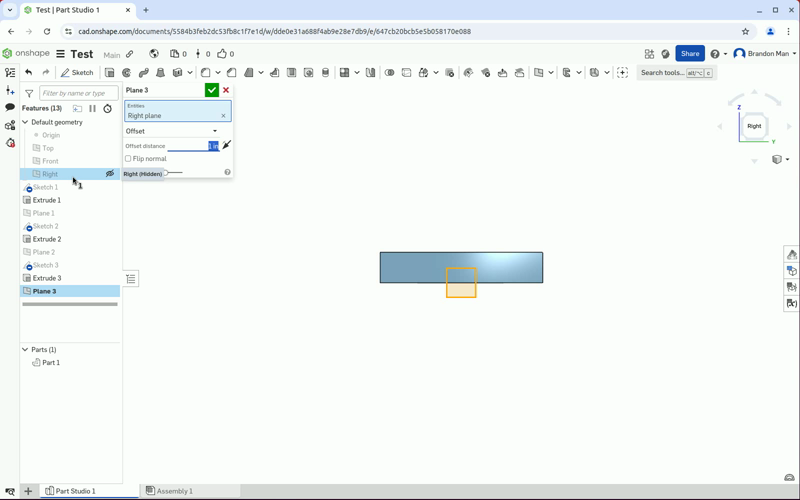
text(13.495)
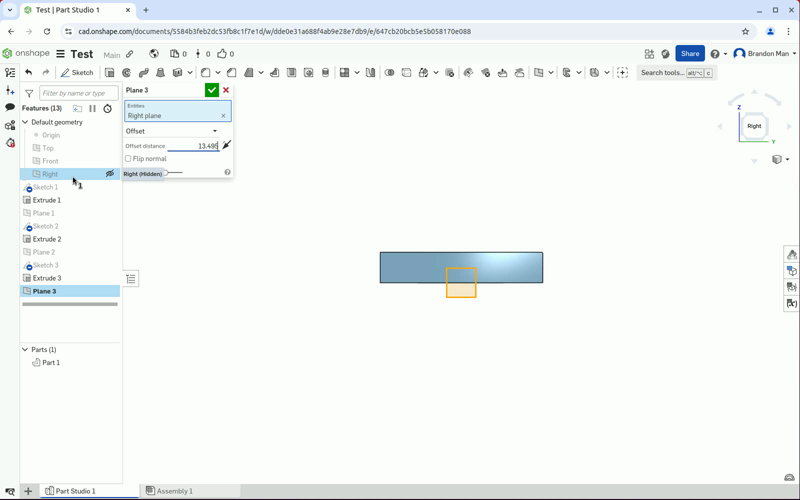
key(enter, 2)
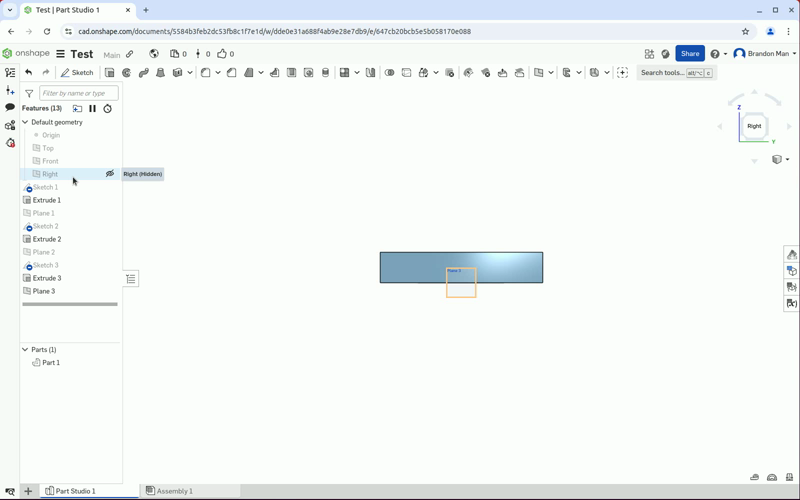
key(shift+s)
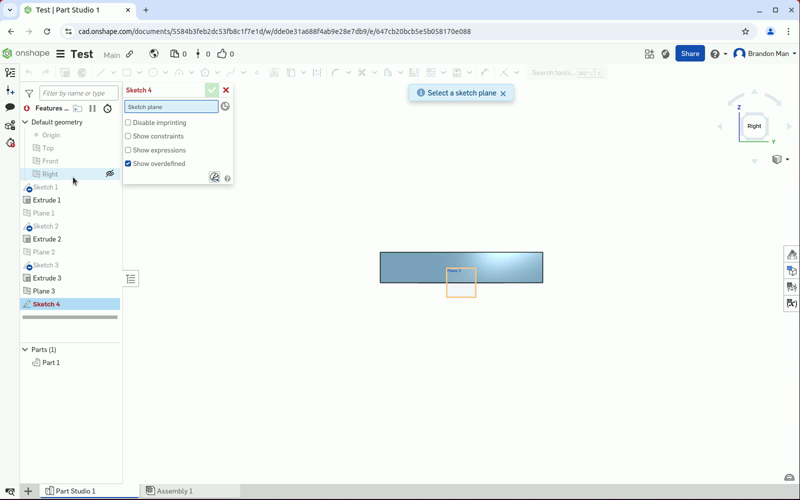
mouse_move(73, 293)
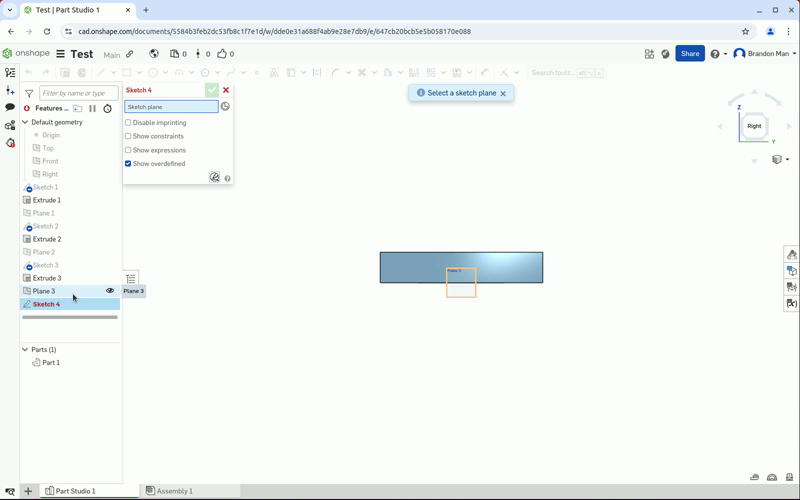
click(73, 293)
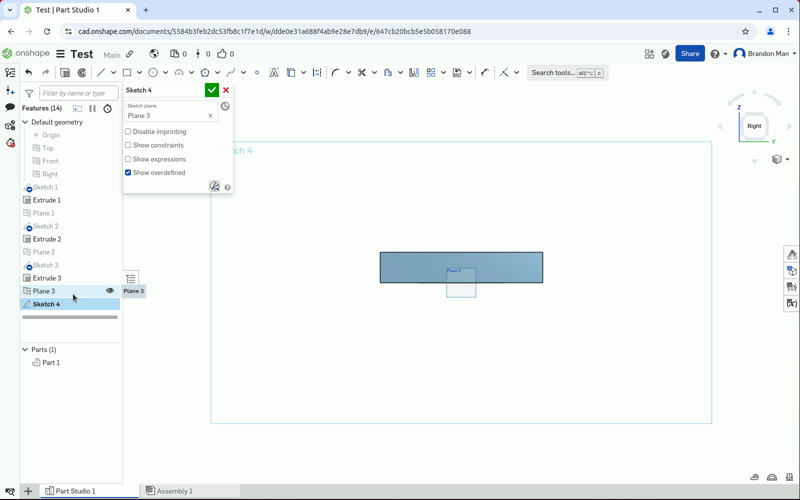
mouse_move(73, 352)
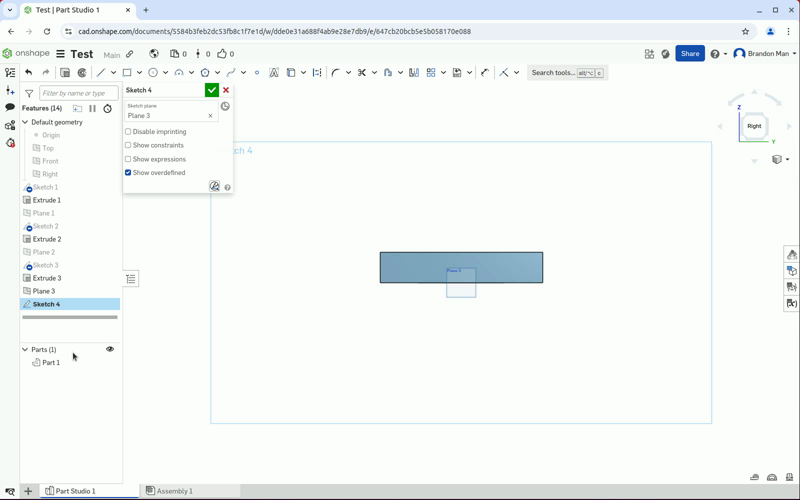
key(y)
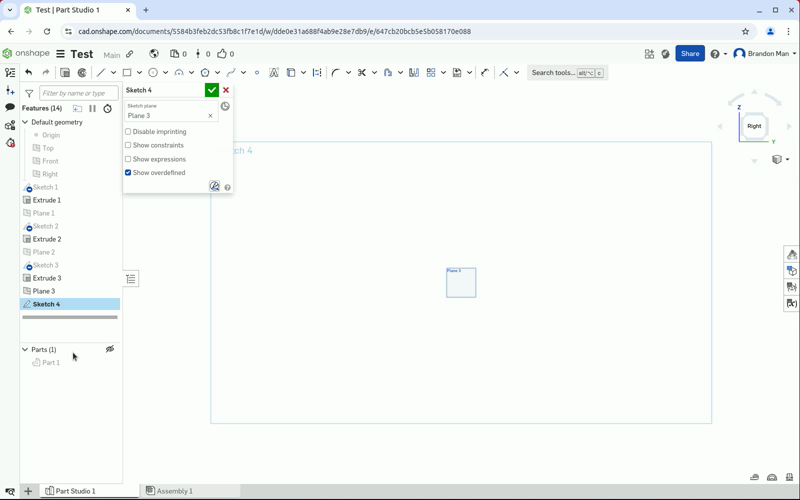
key(l)
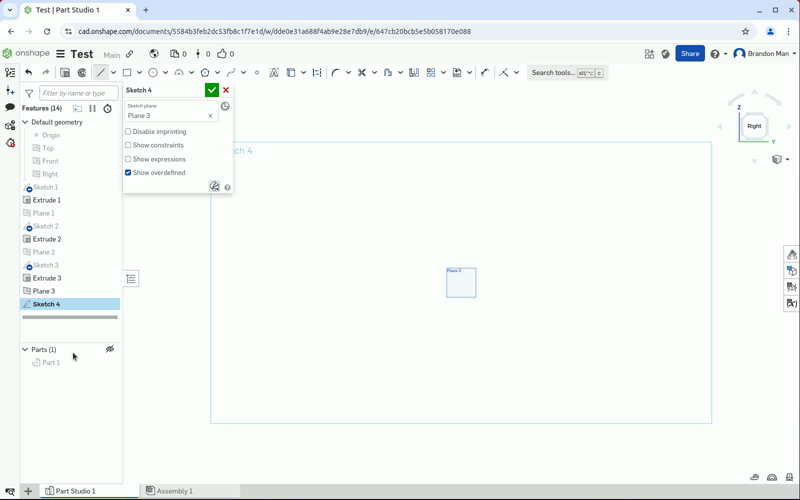
key_down(shift)
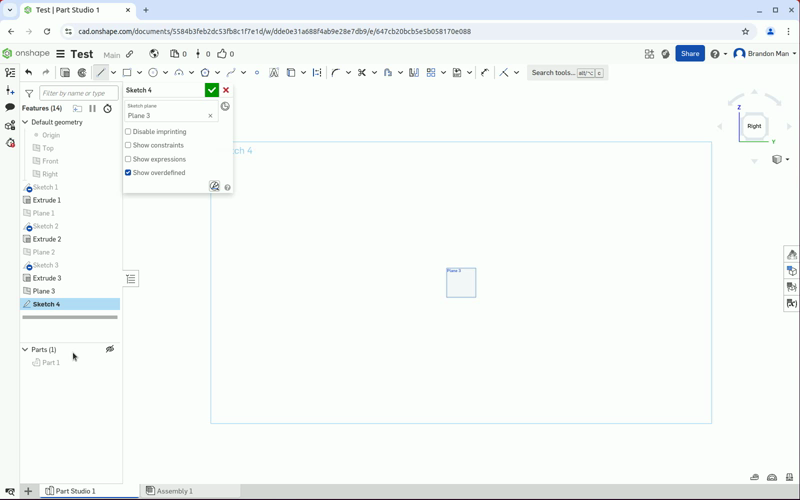
mouse_move(391, 282)
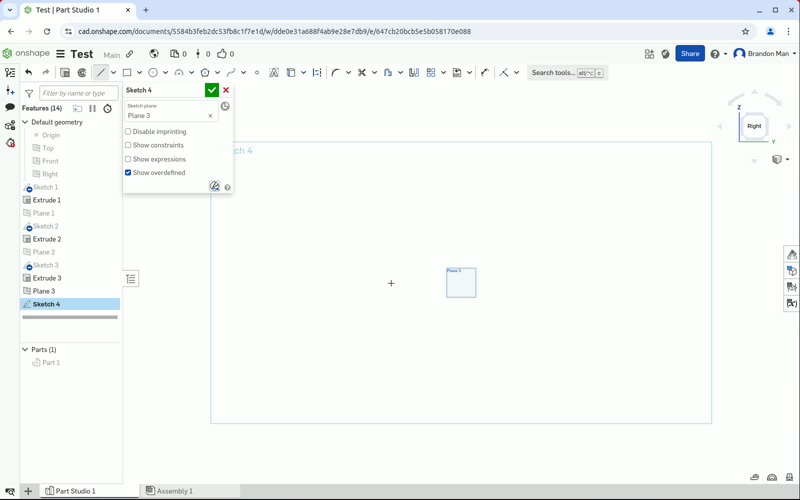
click(391, 282)
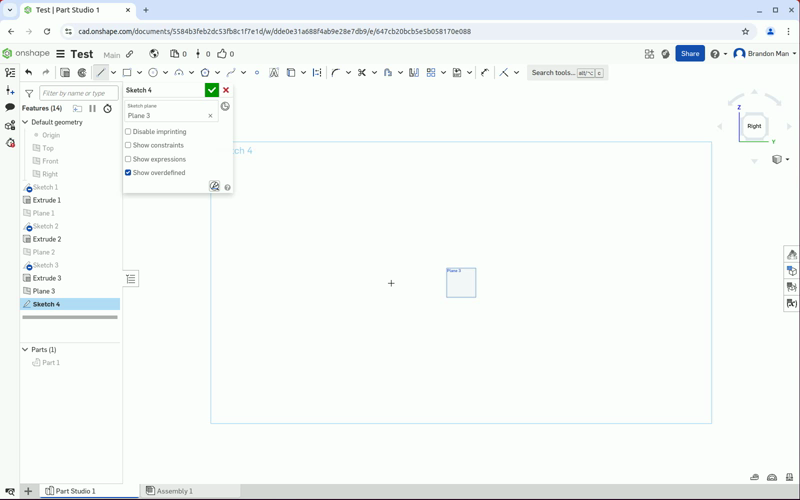
key_up(shift)
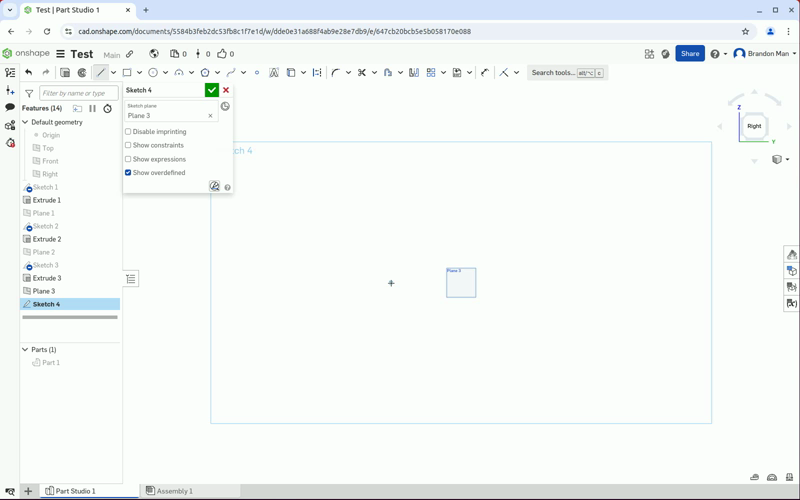
key_down(shift)
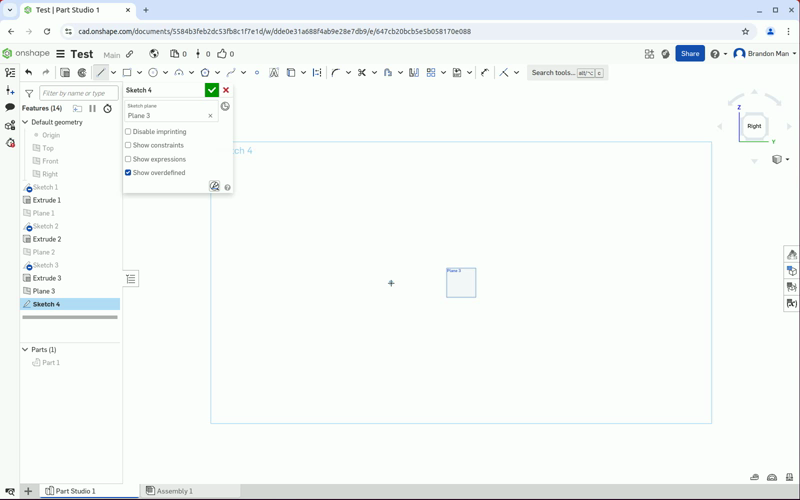
mouse_move(421, 282)
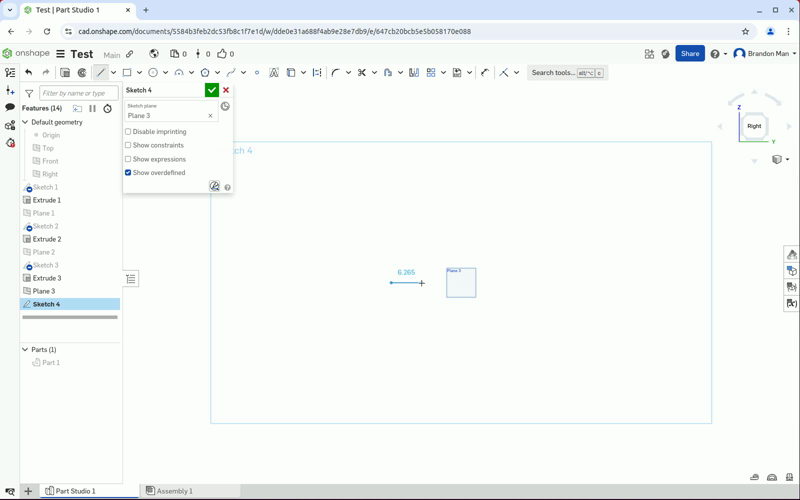
mouse_move(426, 282)
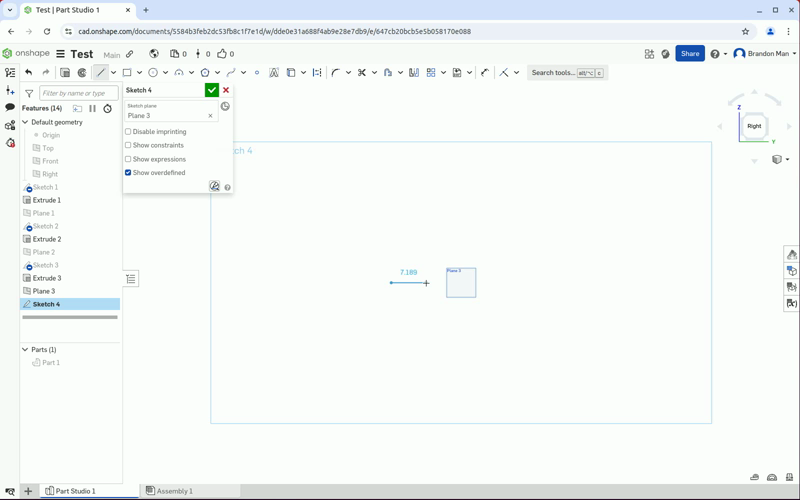
click(426, 282)
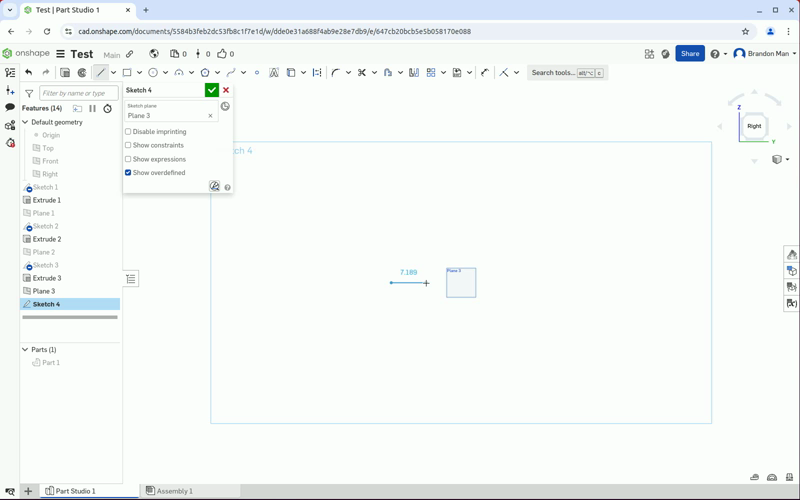
key_up(shift)
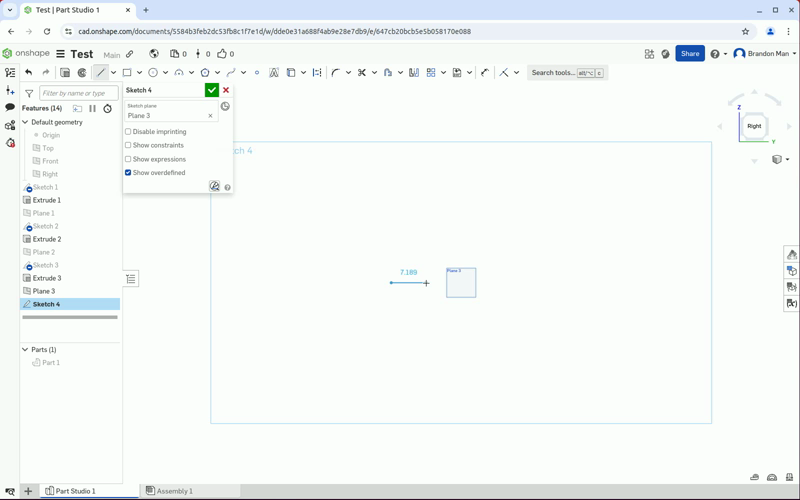
key_down(shift)
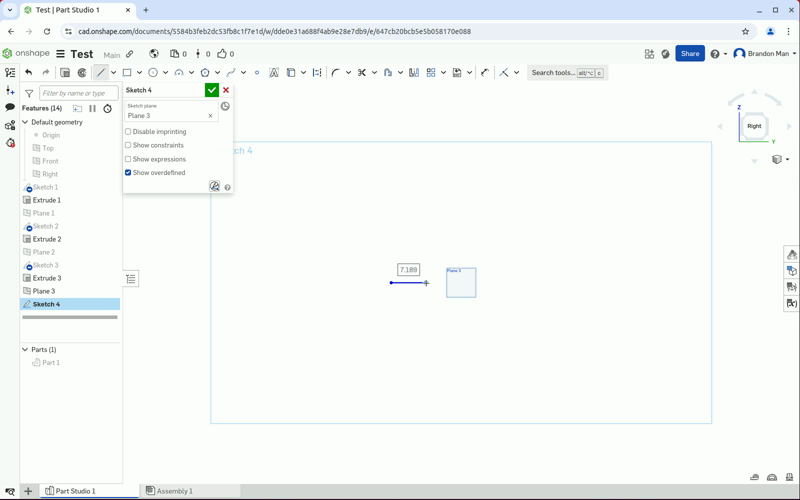
mouse_move(456, 282)
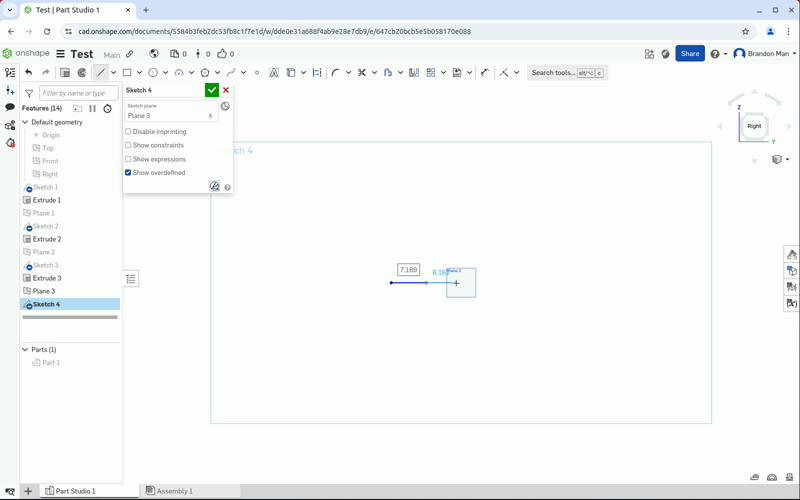
mouse_move(426, 251)
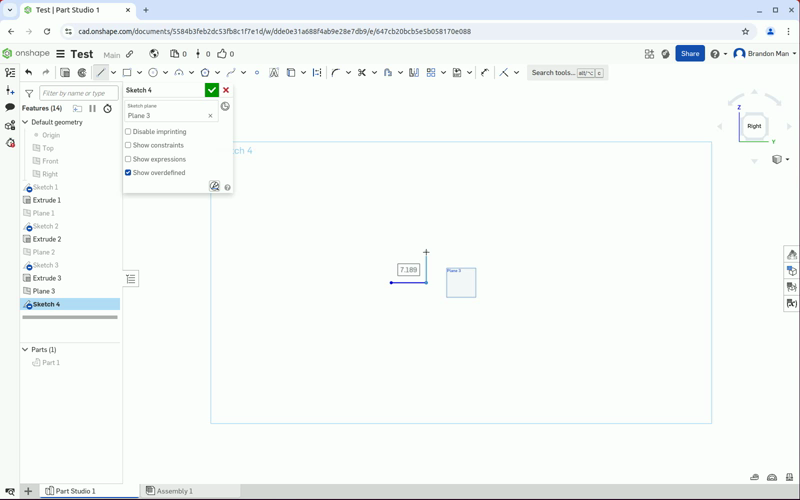
click(426, 251)
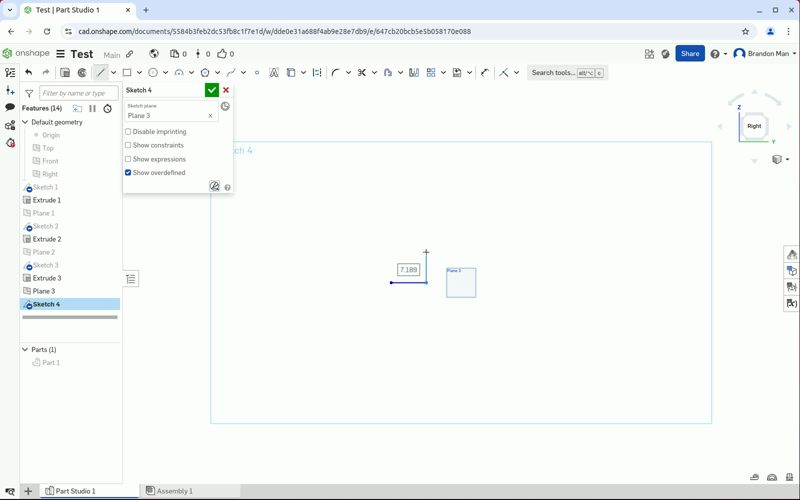
key_up(shift)
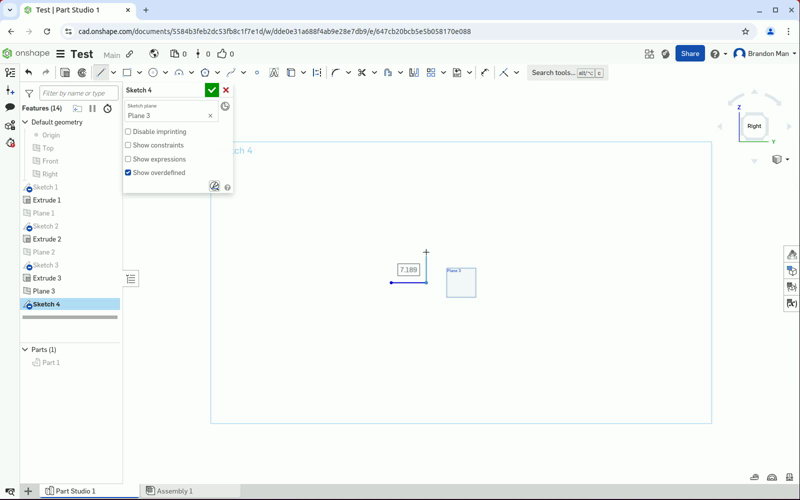
key_down(shift)
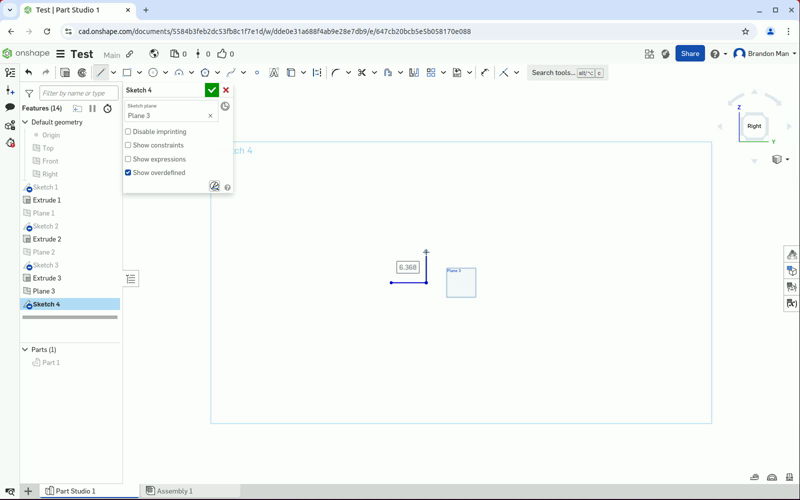
mouse_move(456, 251)
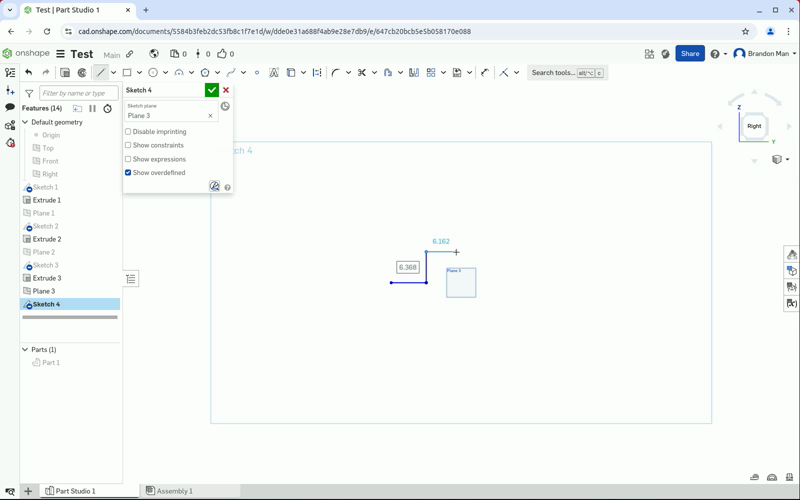
mouse_move(391, 251)
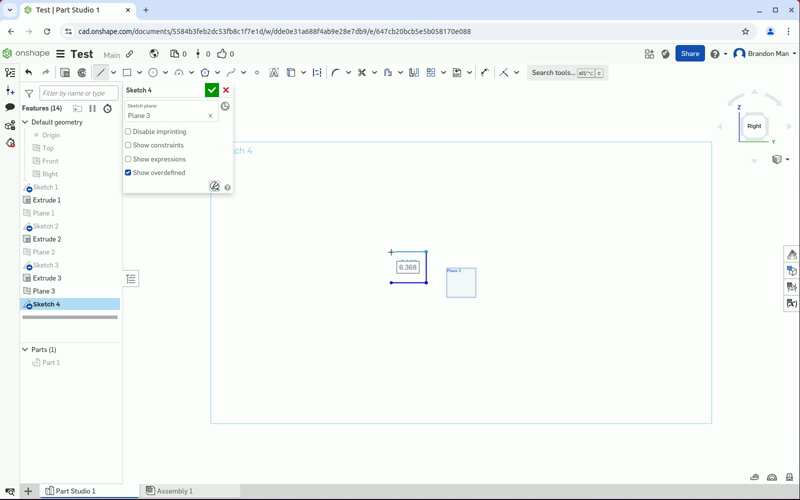
click(391, 251)
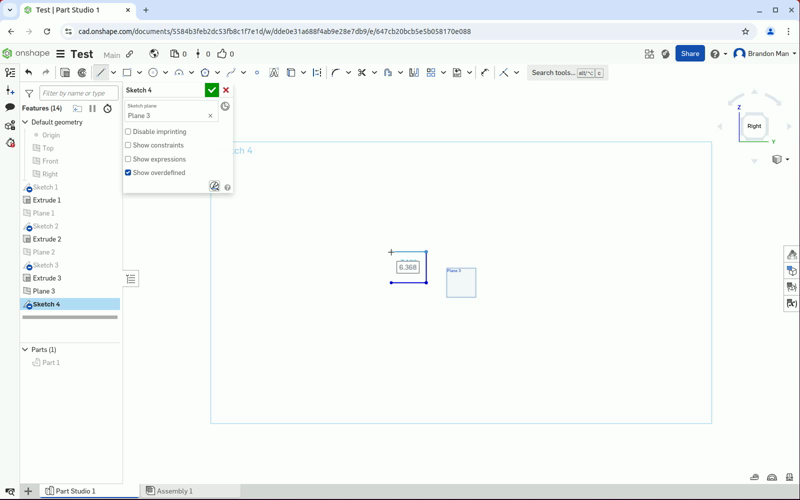
key_up(shift)
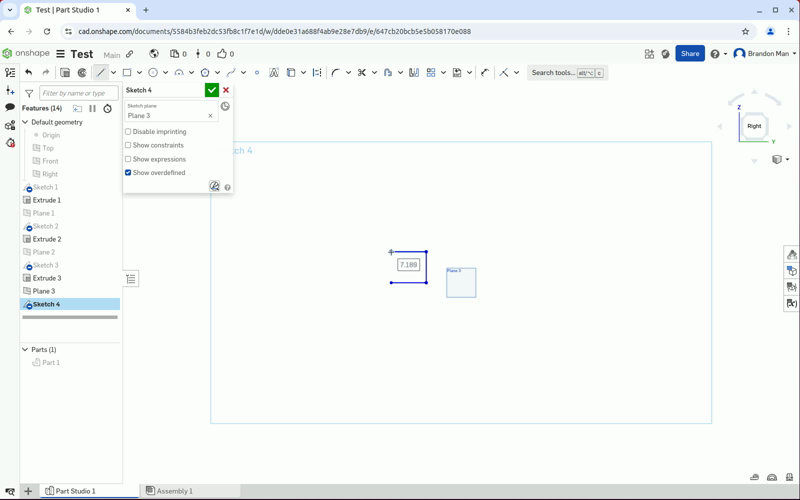
mouse_move(421, 251)
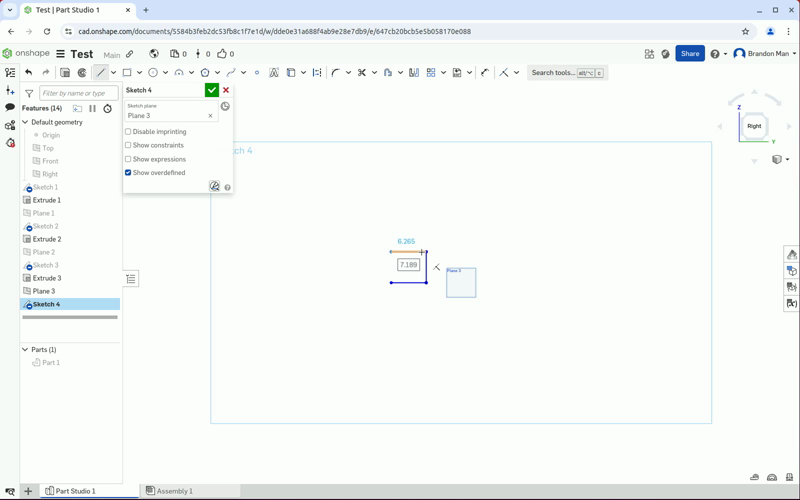
key_down(shift)
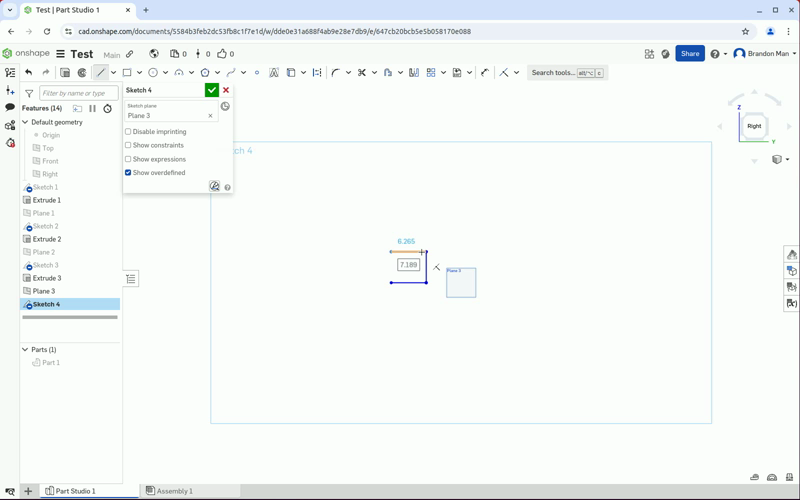
mouse_move(391, 282)
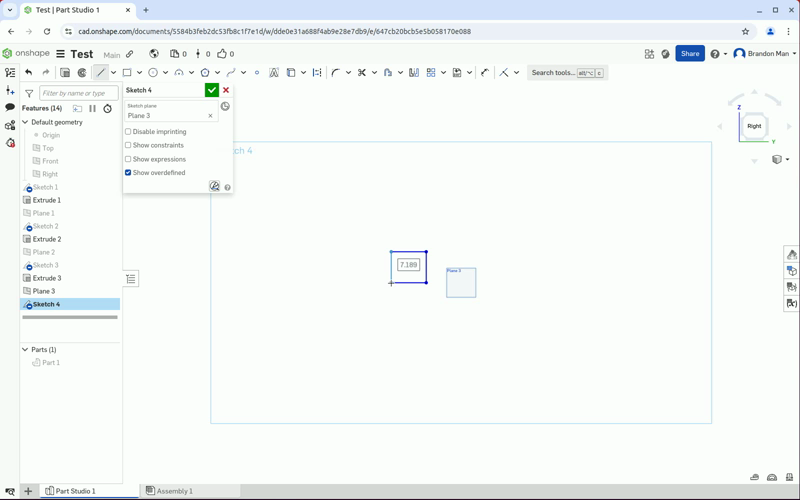
key_up(shift)
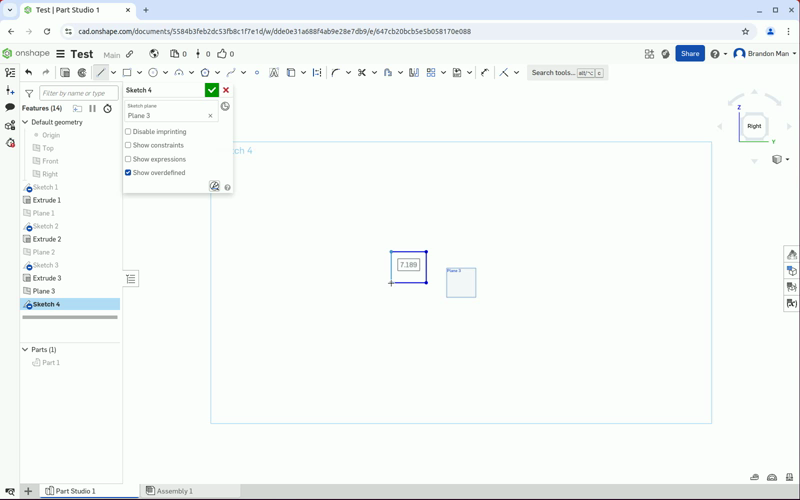
click(391, 282)
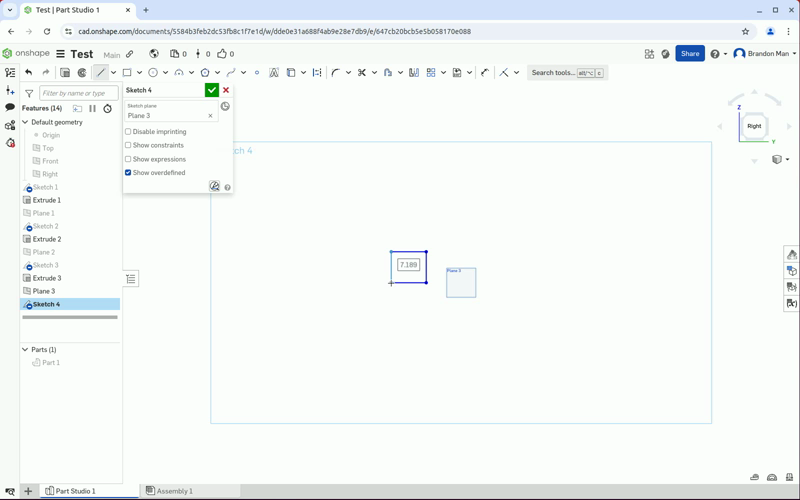
key(esc)
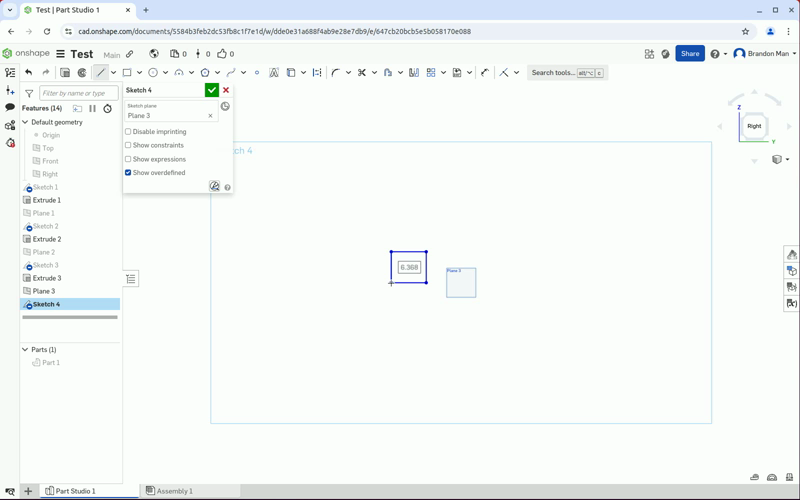
mouse_move(423, 259)
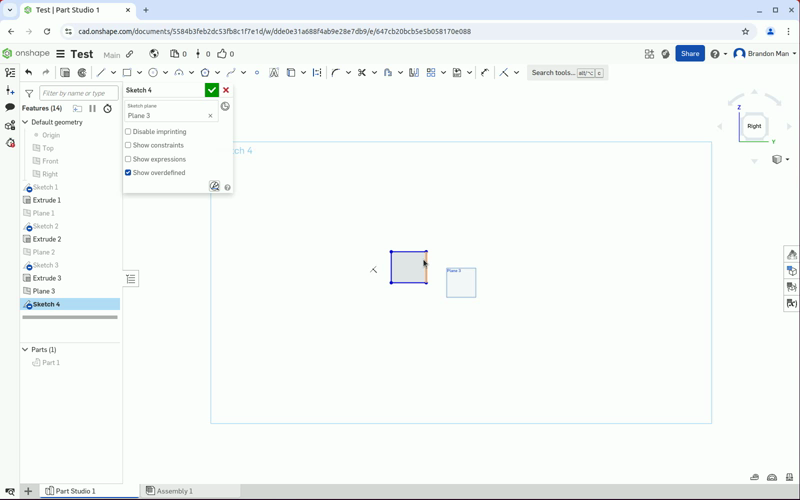
scroll(6)
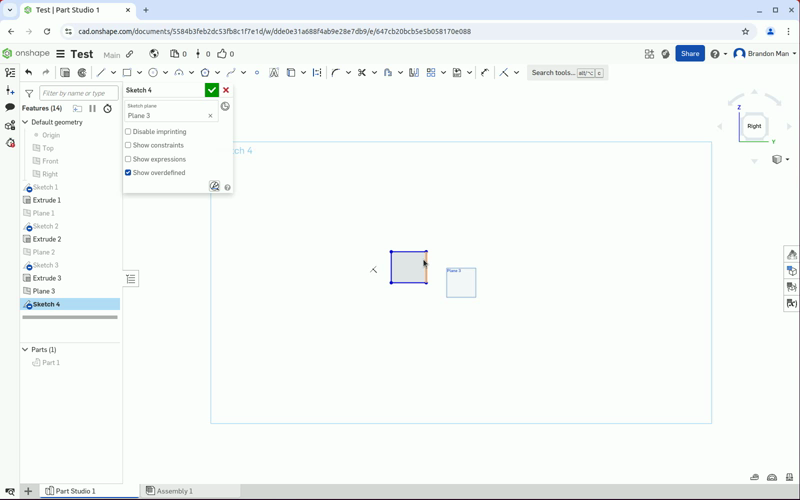
scroll(6)
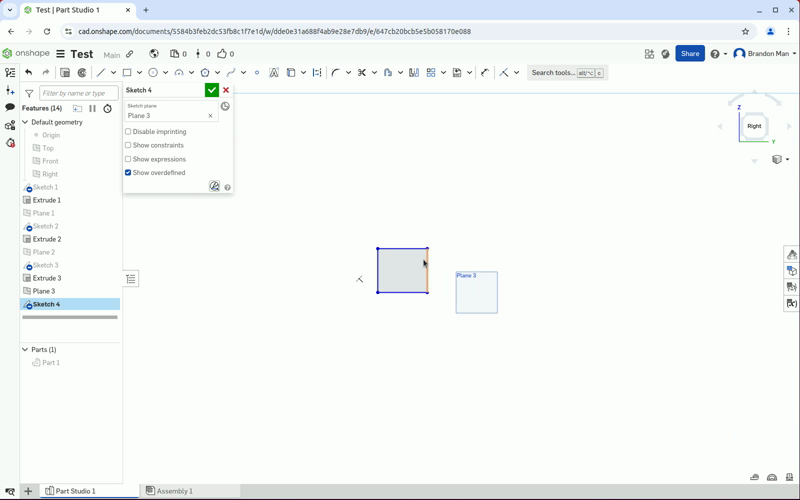
scroll(6)
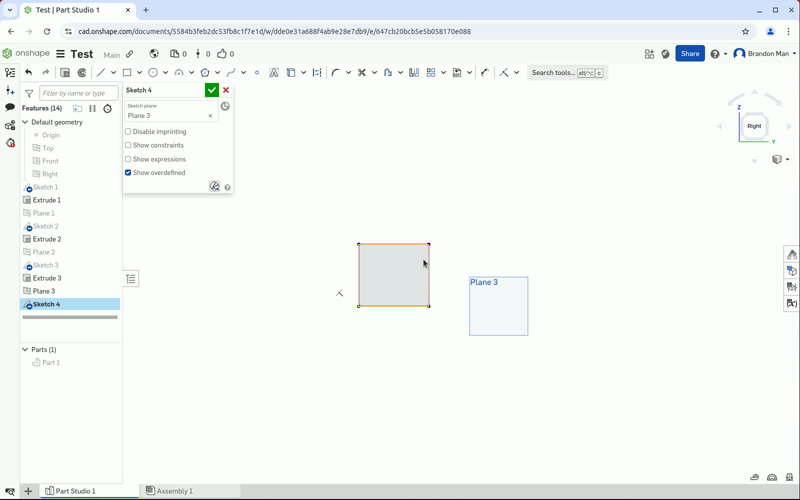
scroll(6)
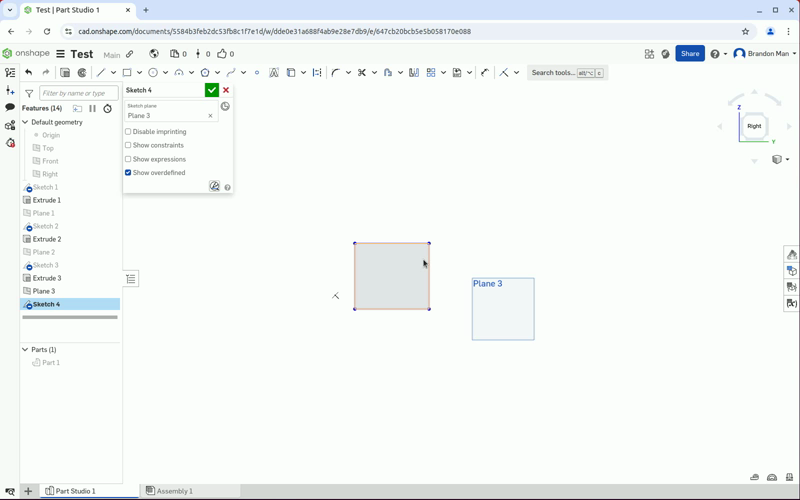
scroll(6)
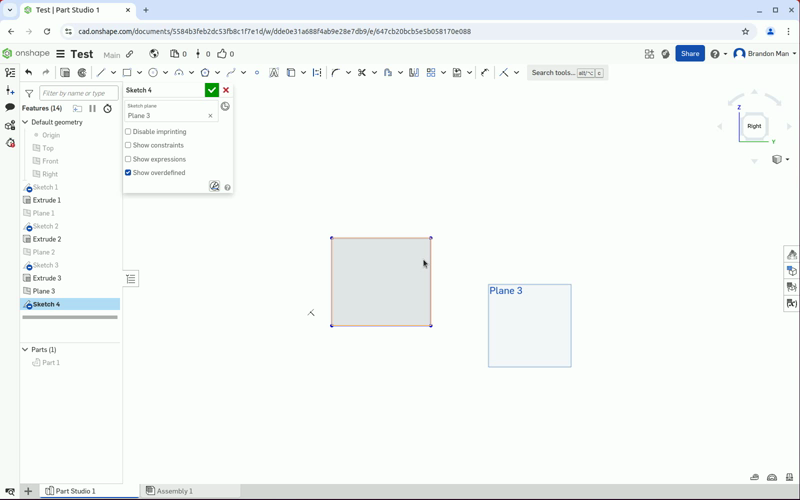
scroll(6)
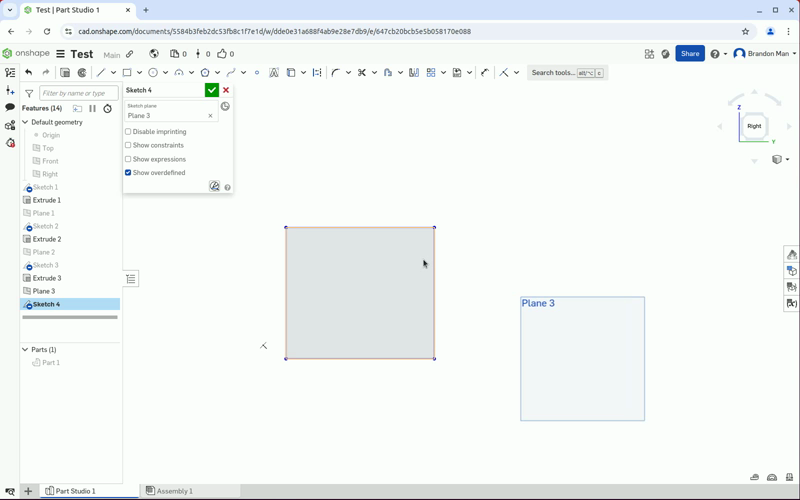
scroll(6)
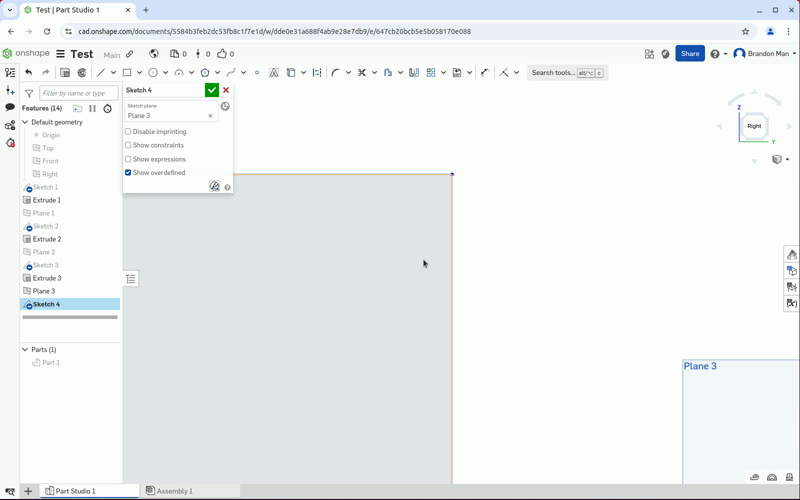
click(423, 259)
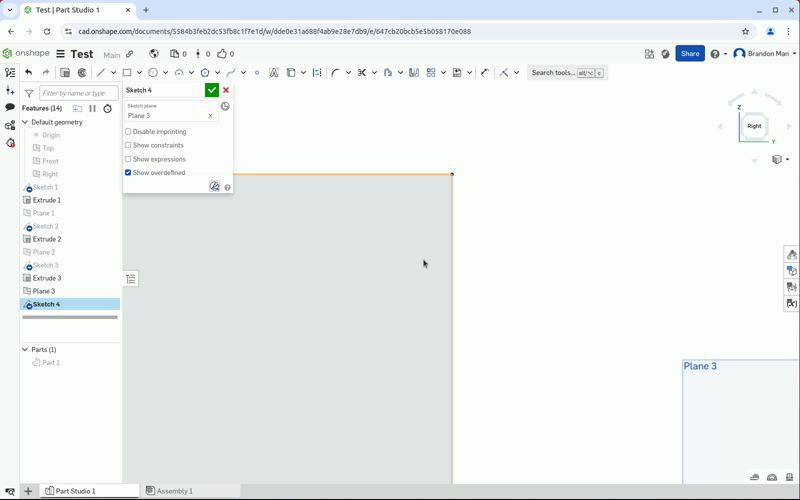
scroll(-6)
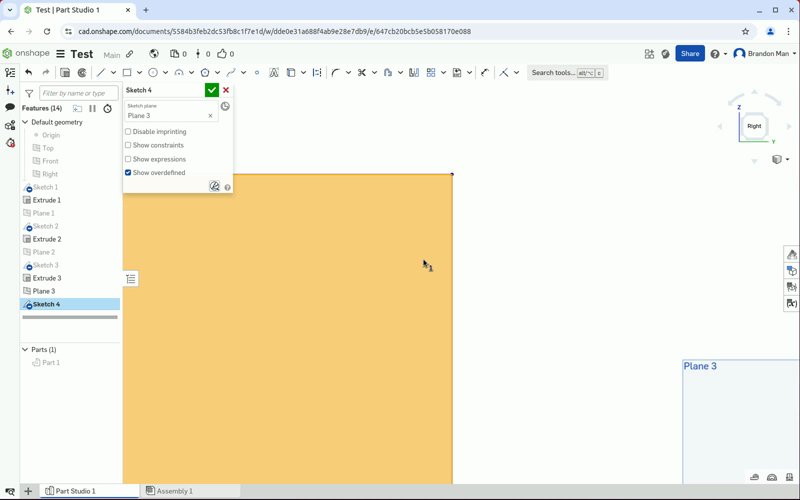
scroll(-6)
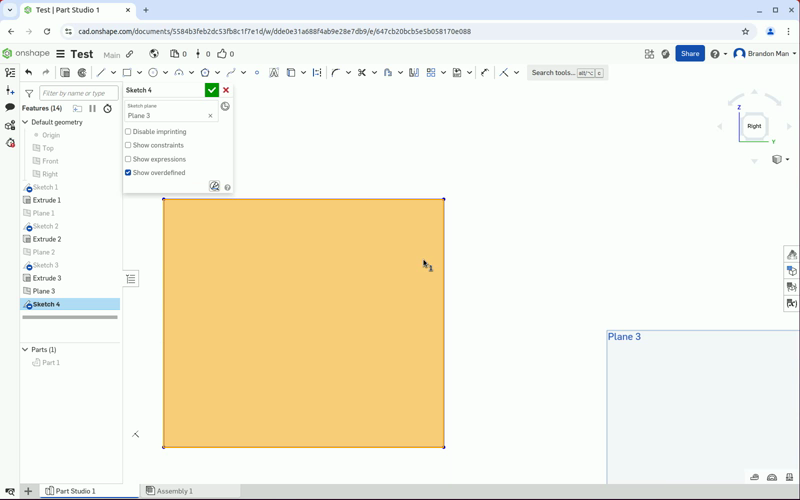
scroll(-6)
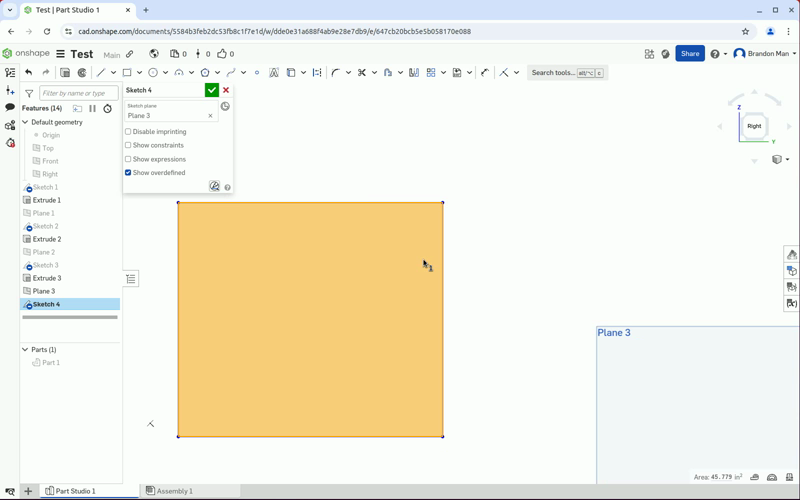
scroll(-6)
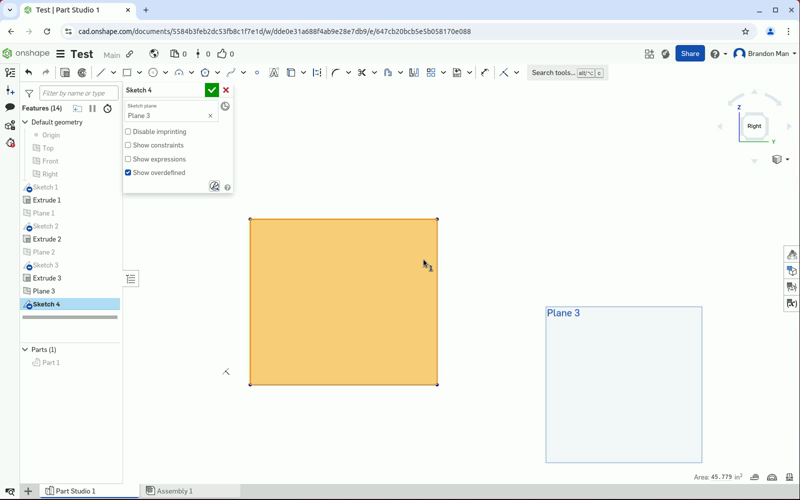
scroll(-6)
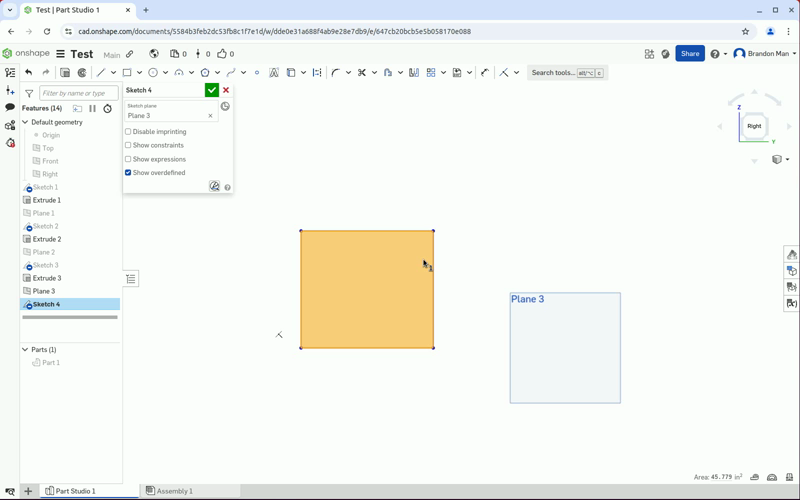
scroll(-6)
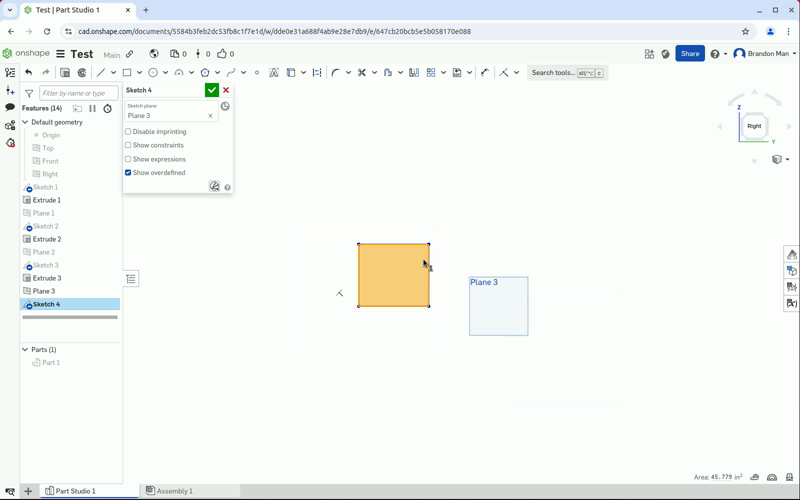
scroll(-6)
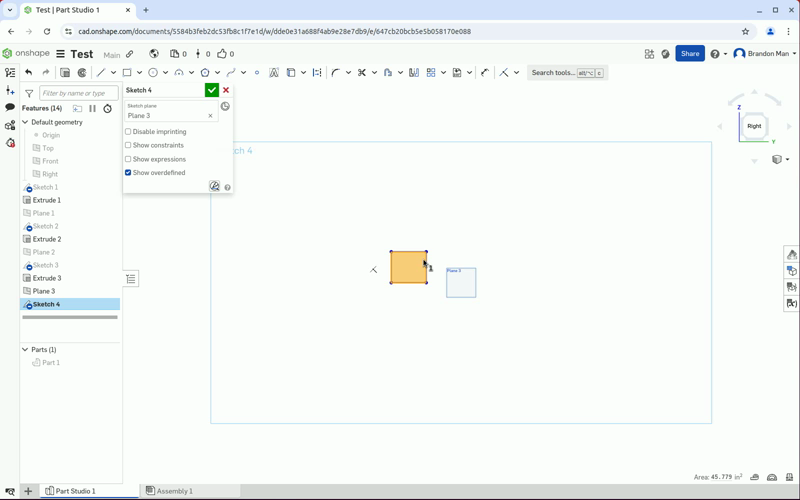
mouse_move(73, 352)
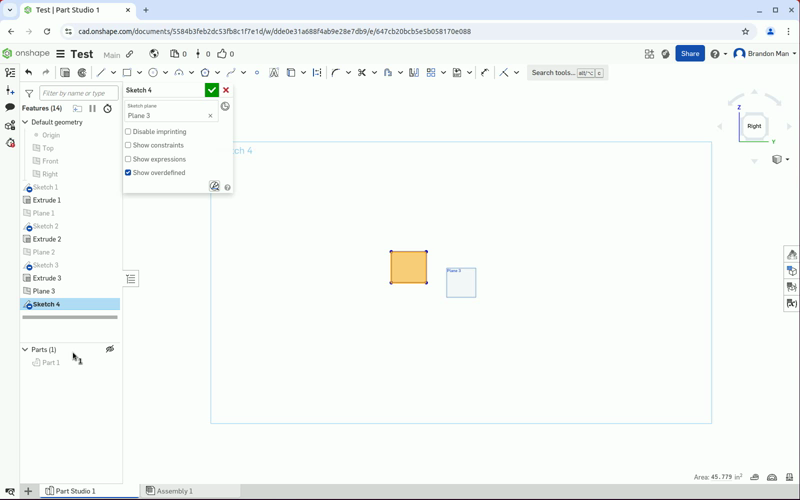
key(shift+y)
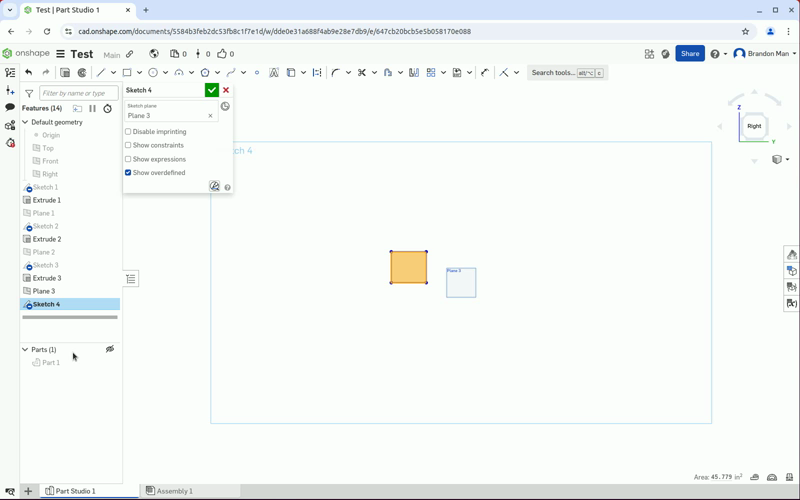
key(shift+e)
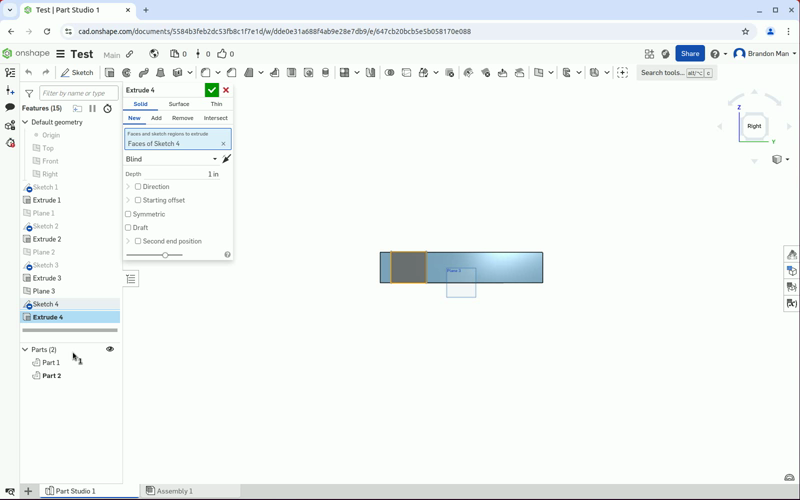
mouse_move(143, 106)
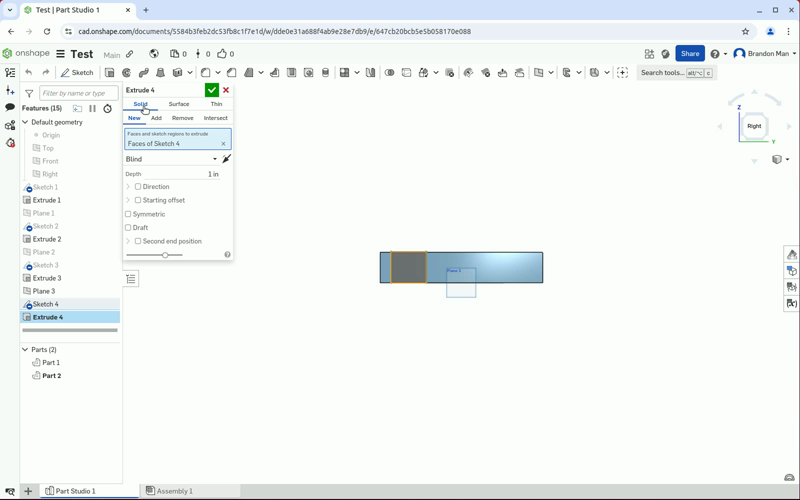
click(143, 106)
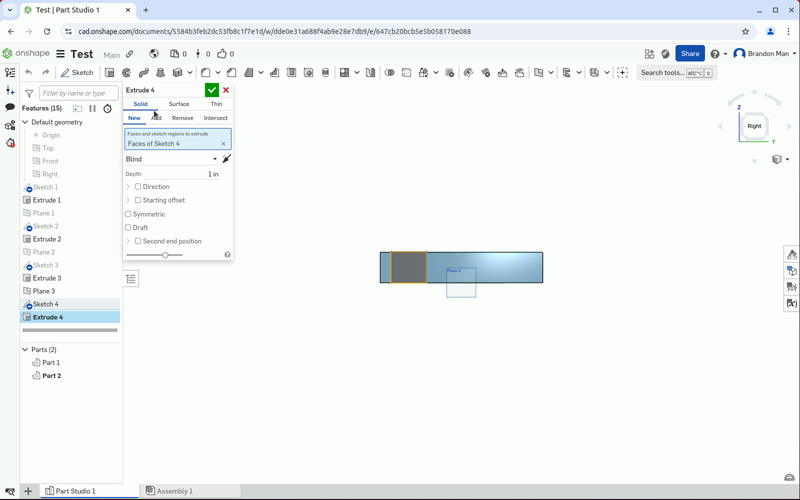
mouse_move(186, 120)
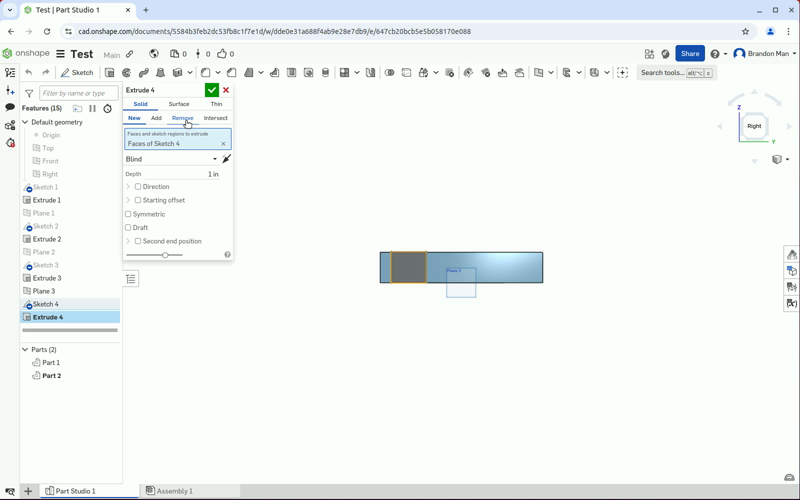
click(186, 120)
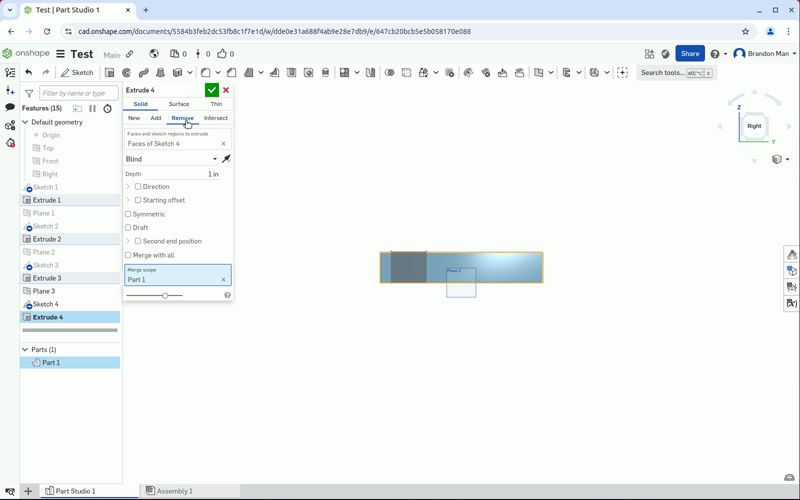
key(tab, 4)
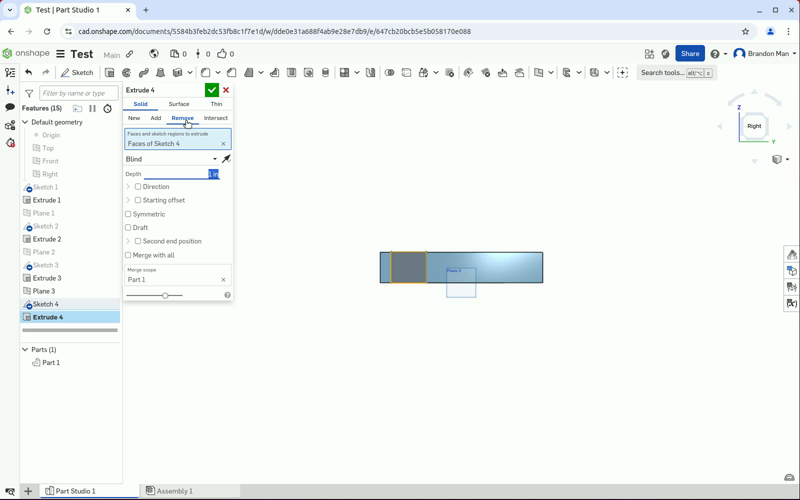
text(0.481)
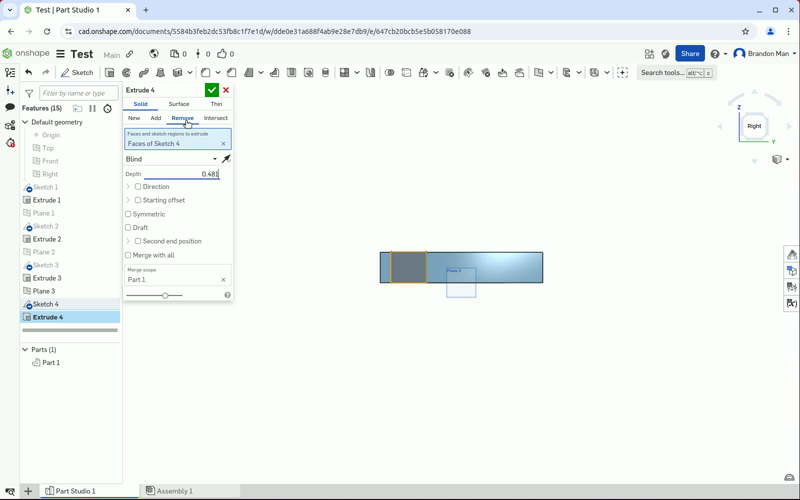
key(tab, 6)
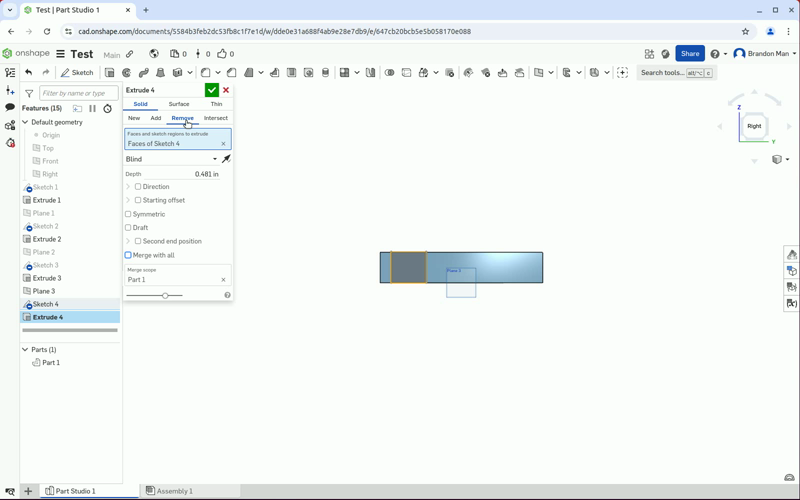
key(space)
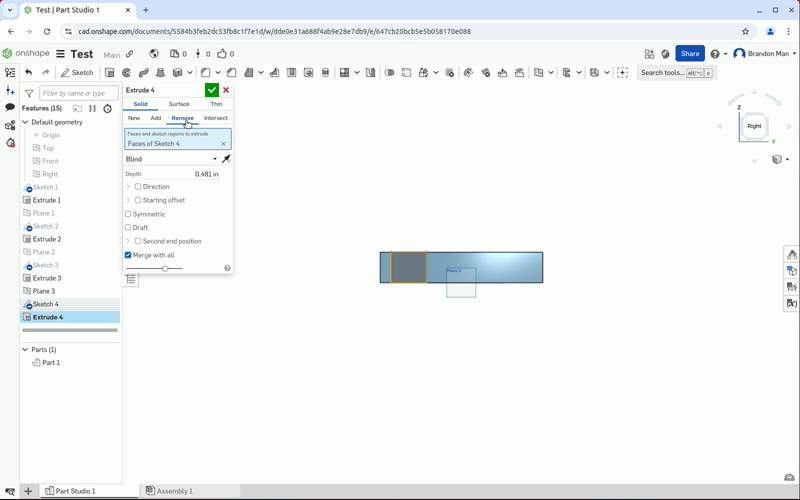
key(enter)
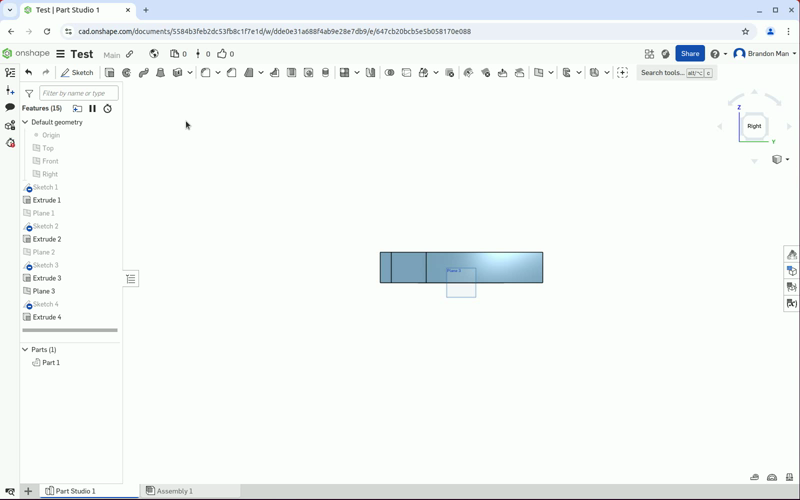
key(shift+h)
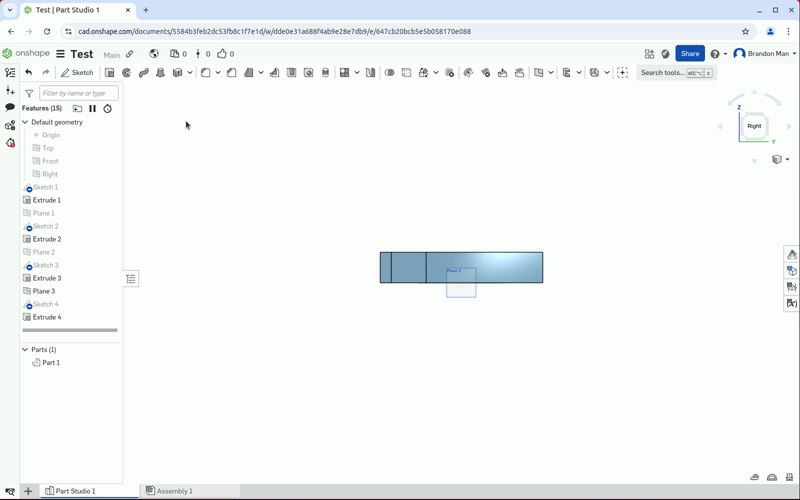
key(shift+h)
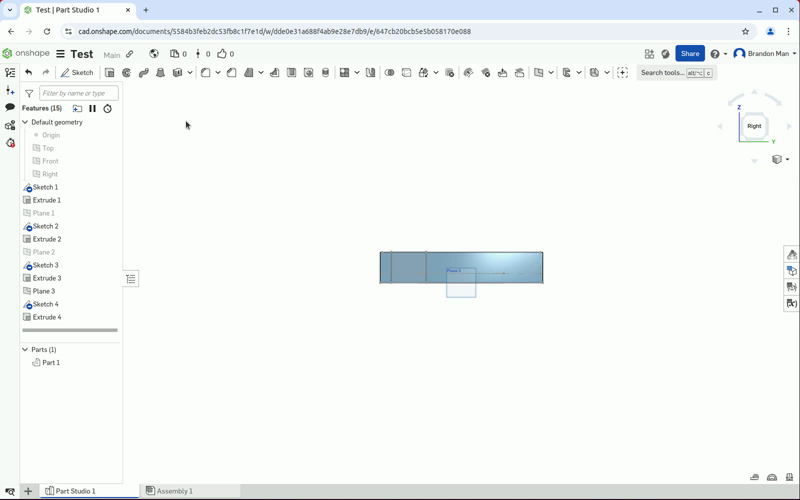
key(shift+7)
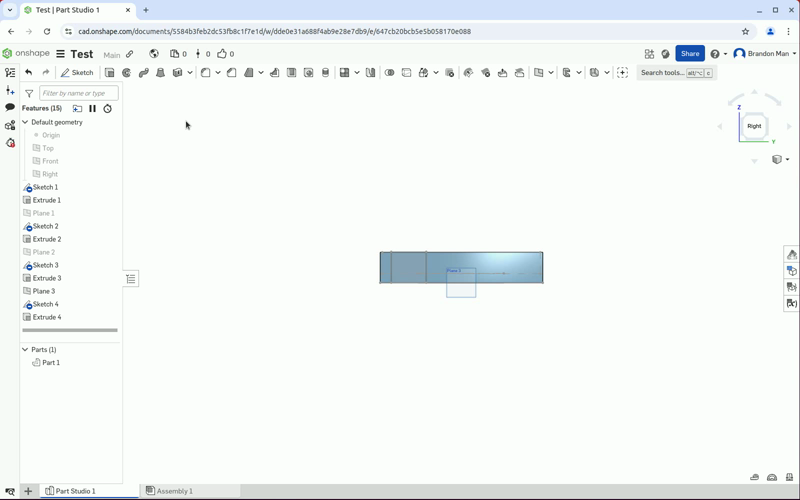
key(right, 2)
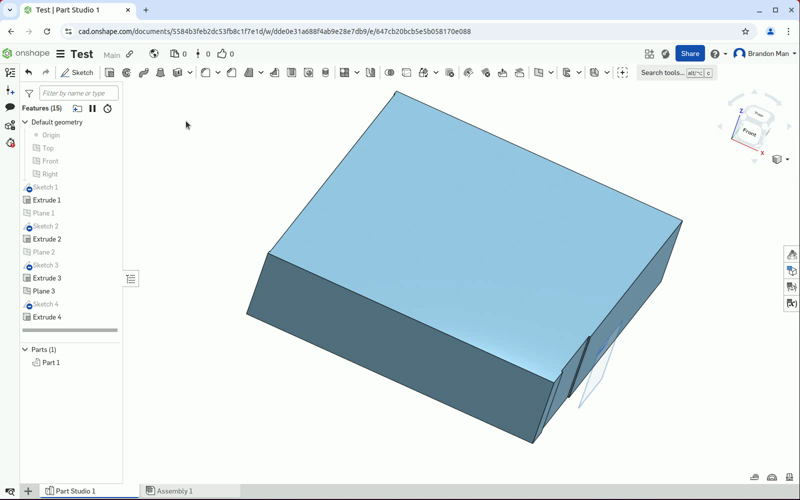
key(down, 2)
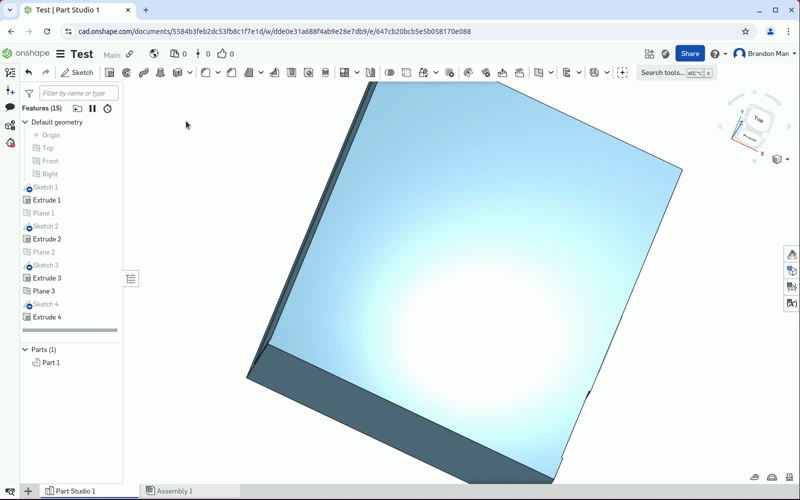
key(up, 2)
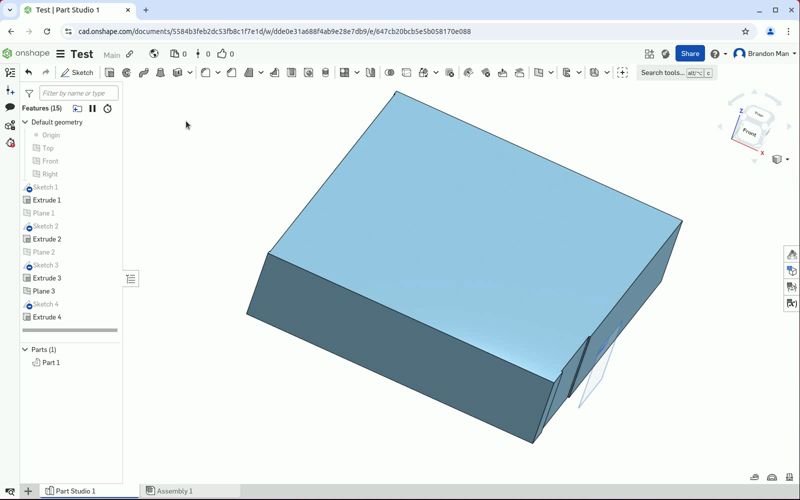
key(left, 2)
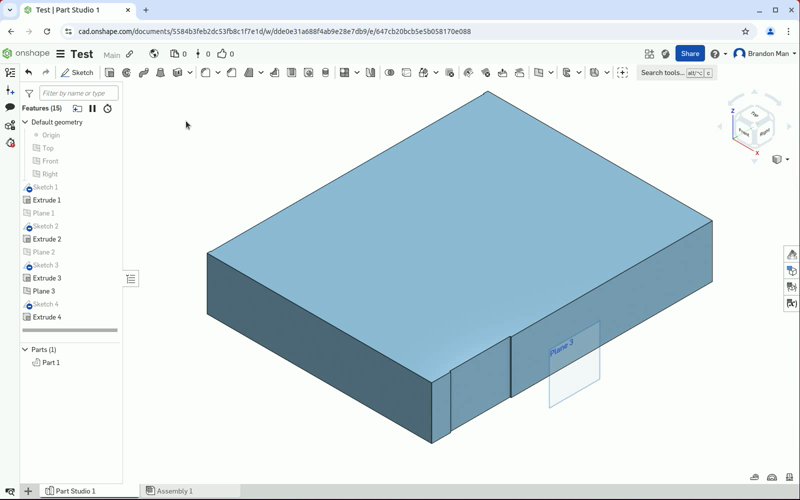
mouse_move(73, 189)
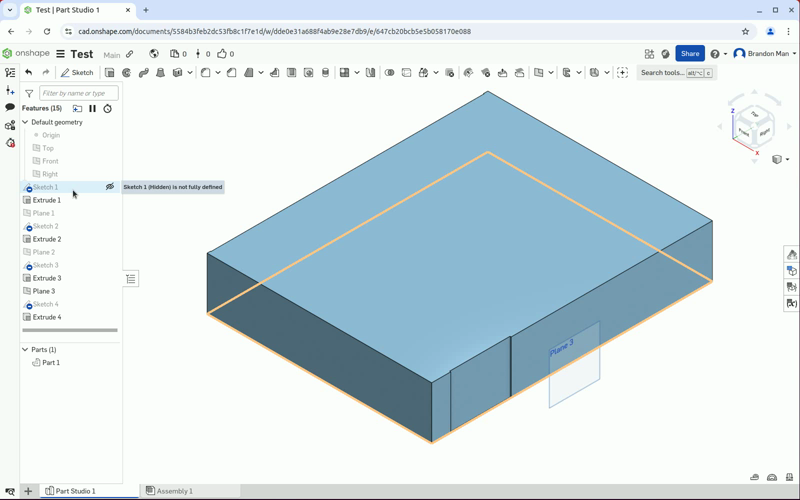
click(73, 189)